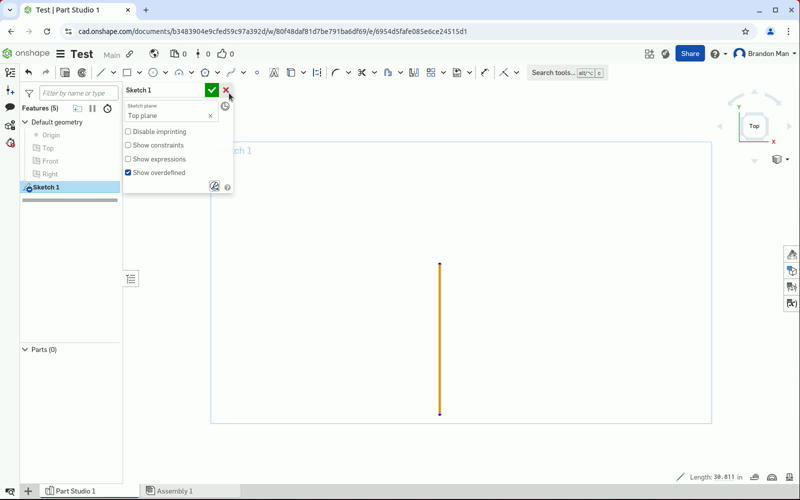
key(shift+h)
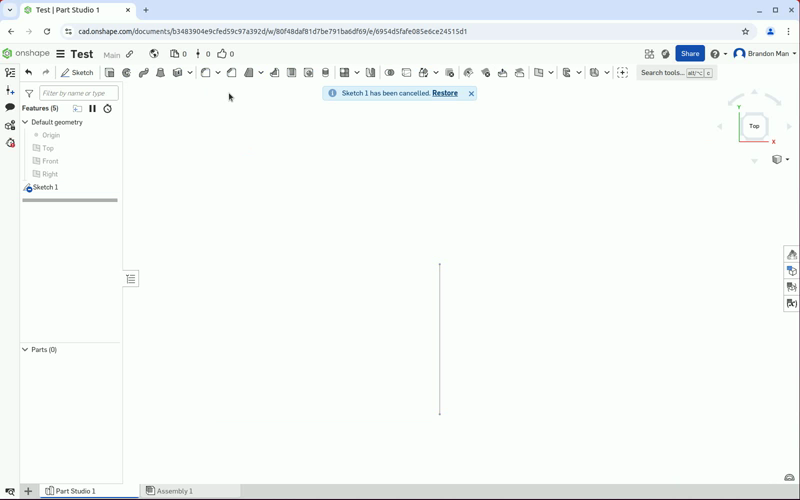
key(shift+s)
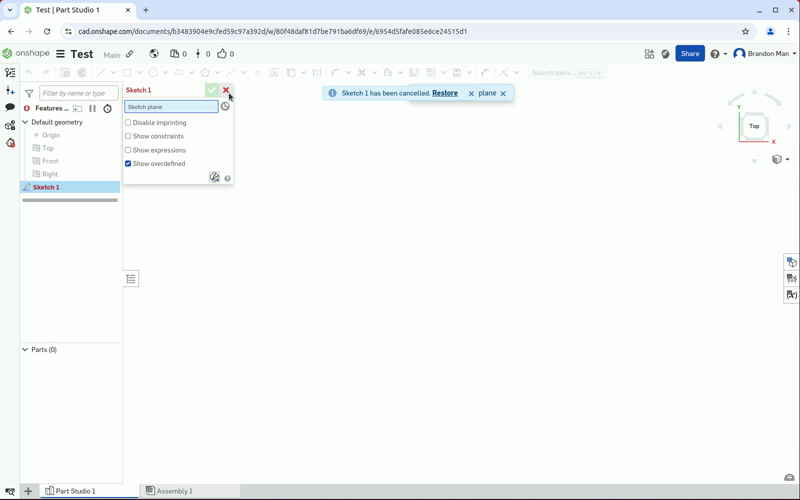
mouse_move(73, 150)
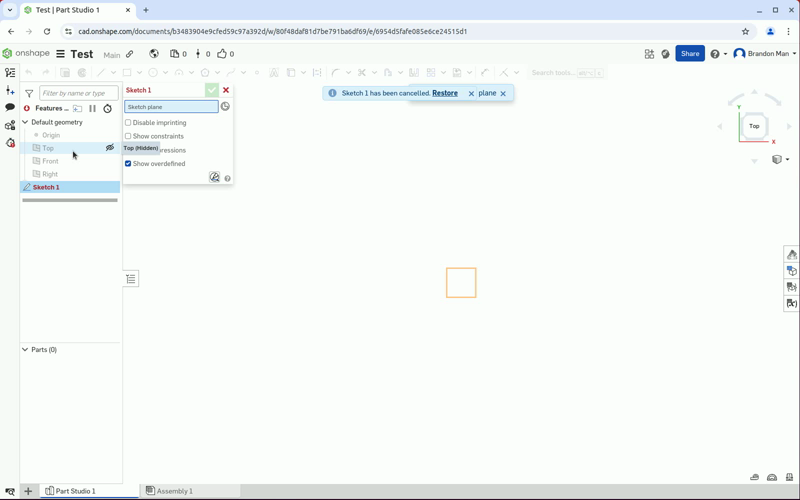
click(73, 150)
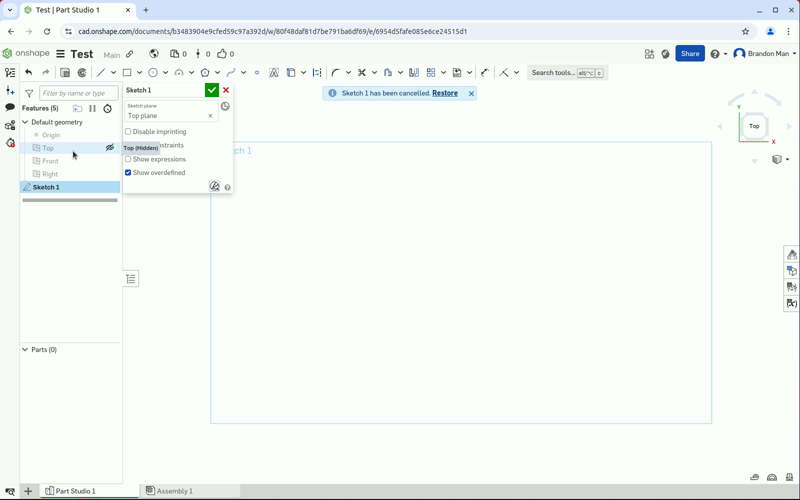
mouse_move(73, 352)
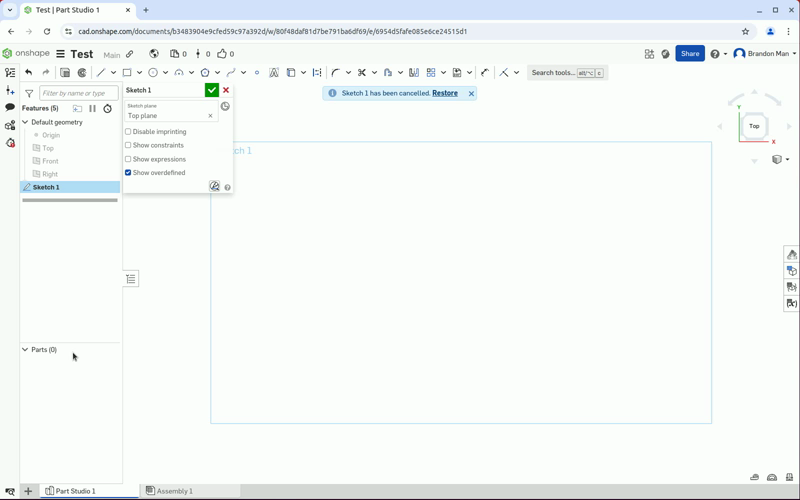
key(y)
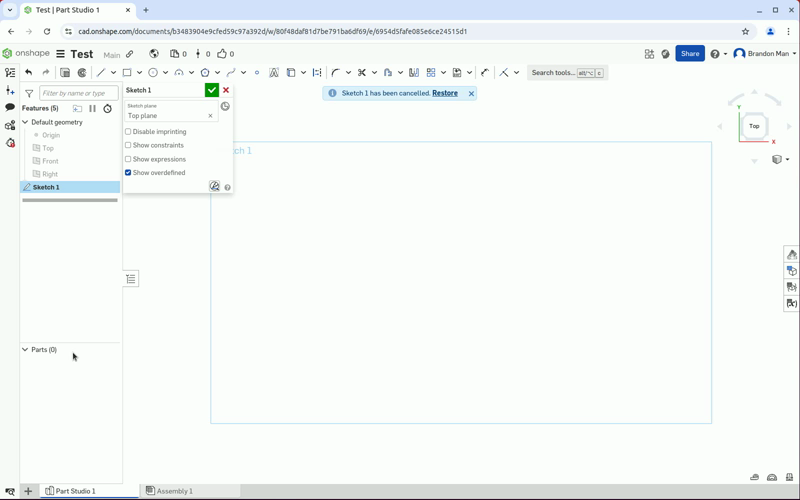
key(l)
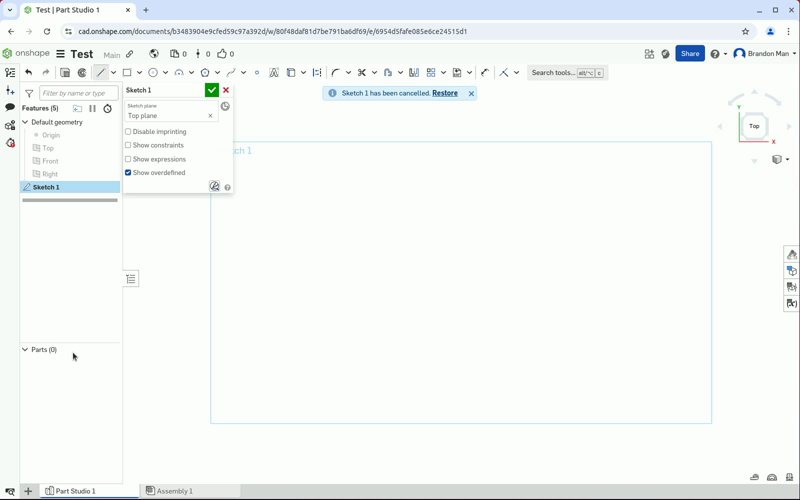
key_down(shift)
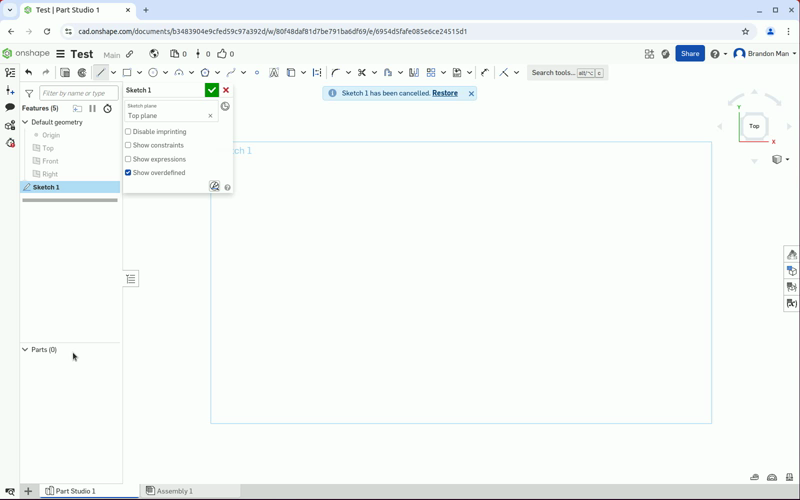
mouse_move(406, 282)
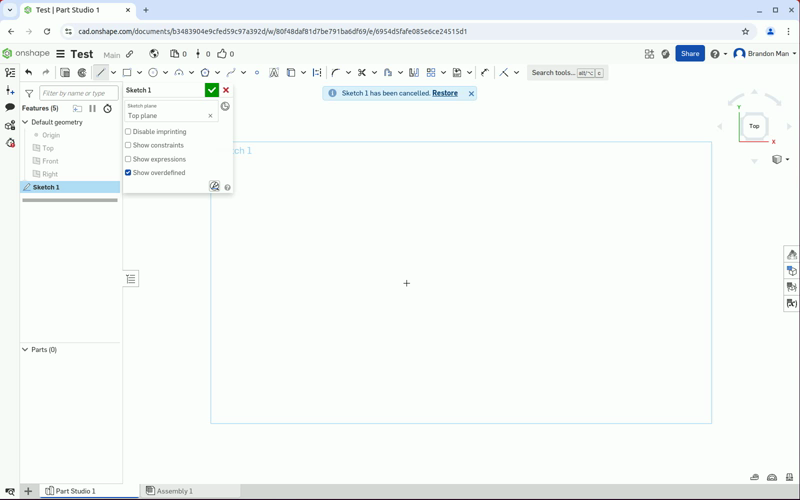
click(406, 282)
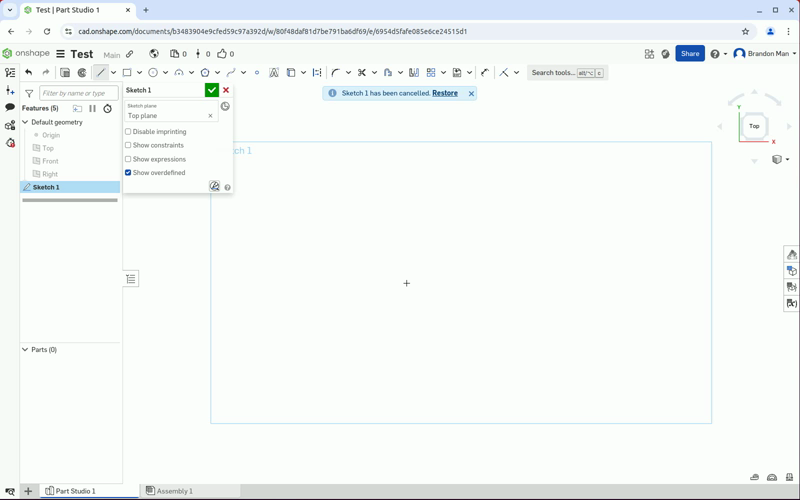
key_up(shift)
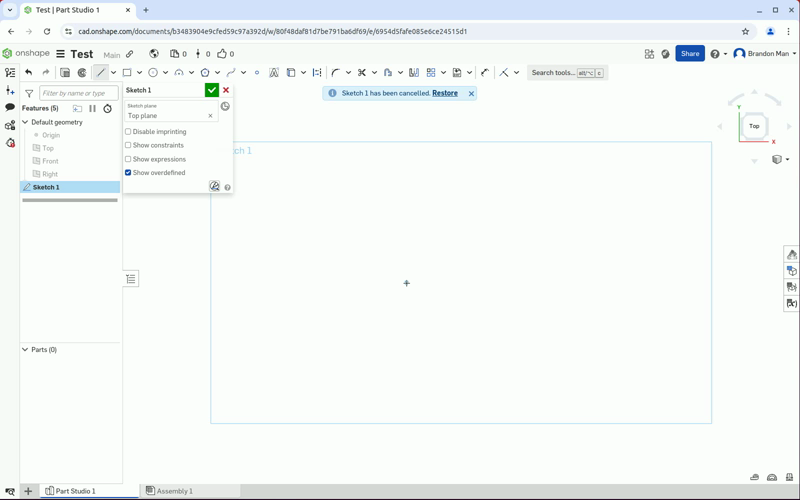
key_down(shift)
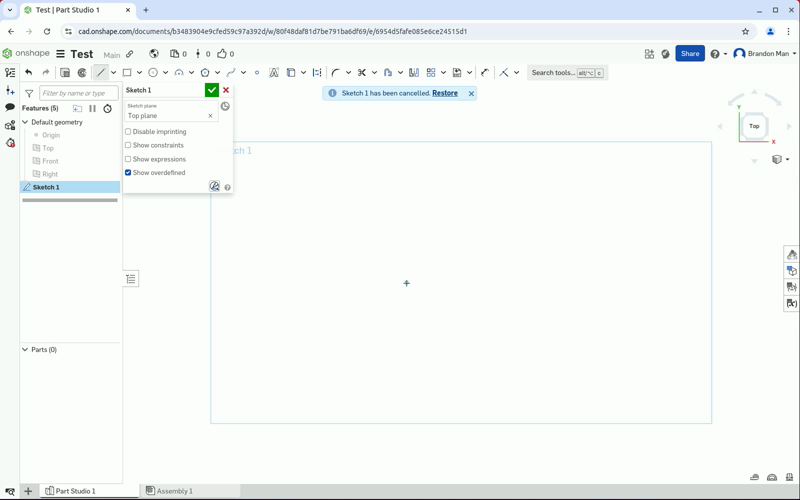
mouse_move(436, 282)
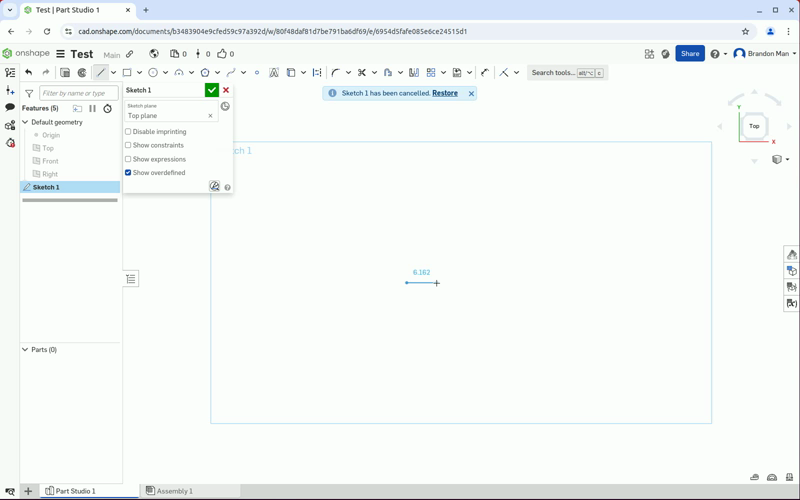
mouse_move(461, 282)
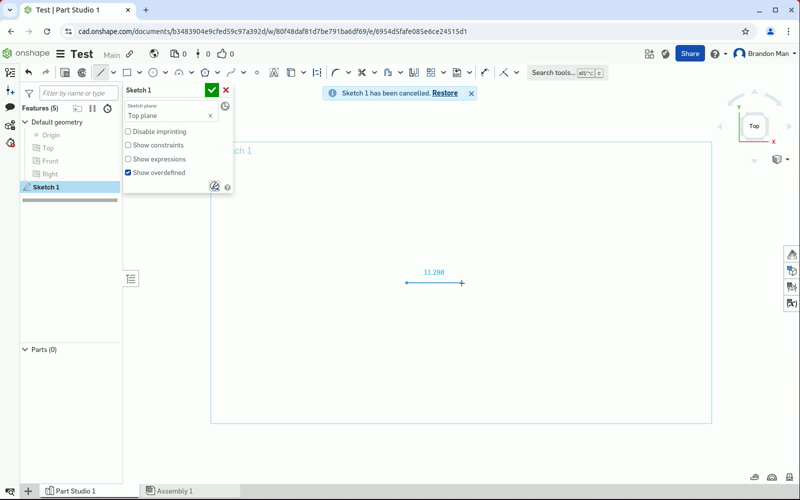
click(461, 282)
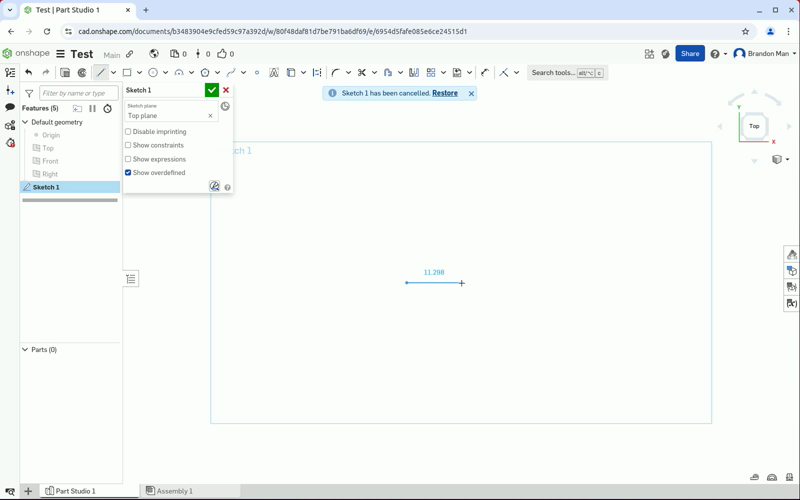
key_up(shift)
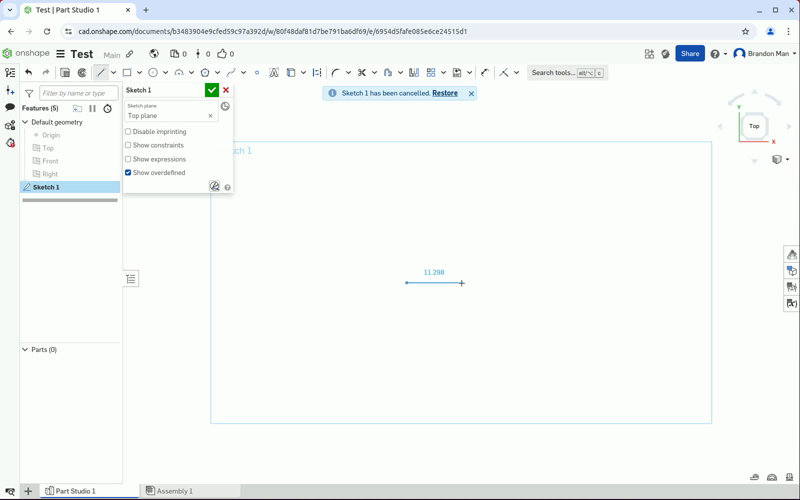
key_down(shift)
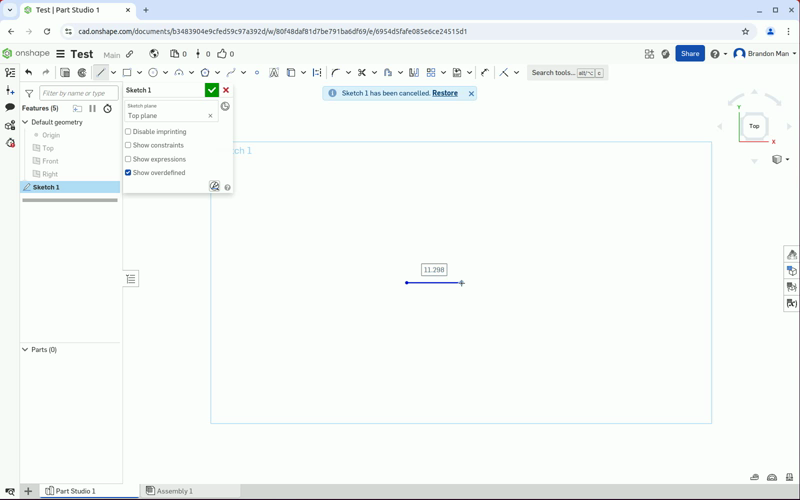
mouse_move(492, 282)
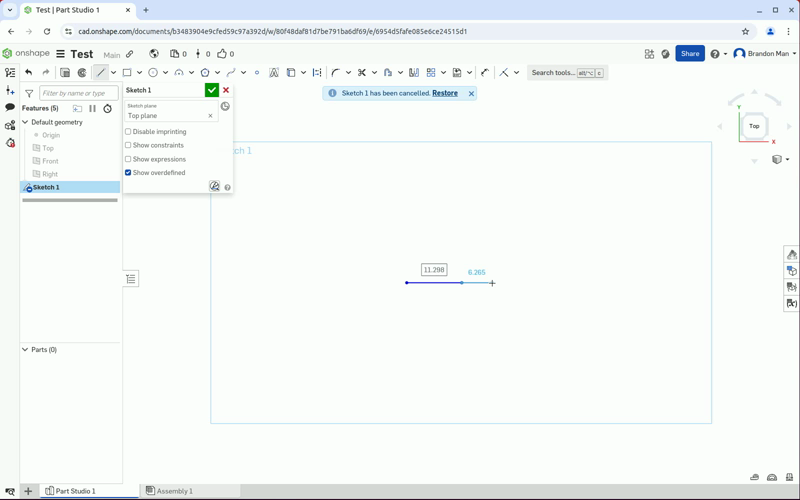
mouse_move(516, 282)
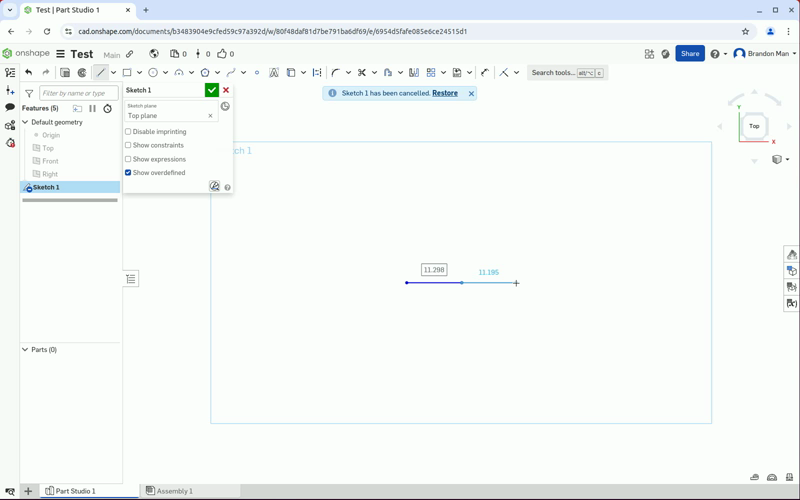
click(516, 282)
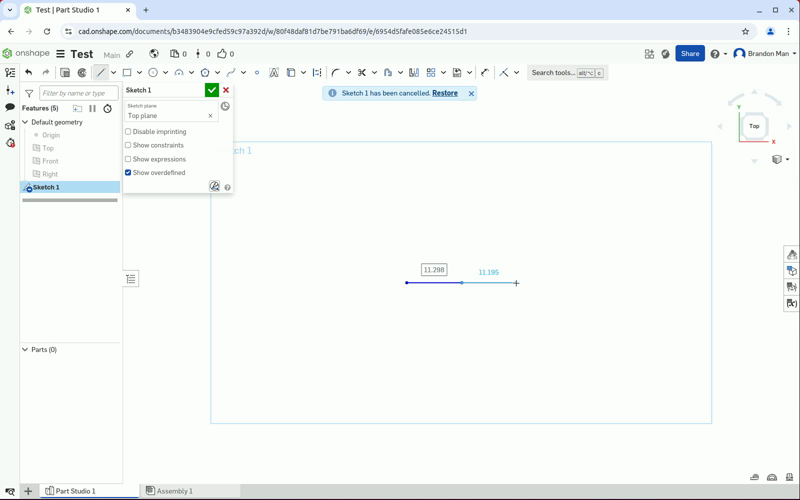
key_up(shift)
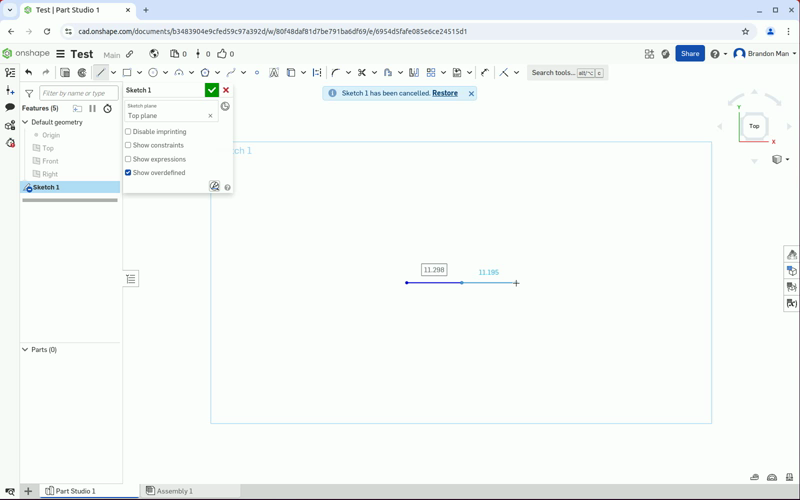
key_down(shift)
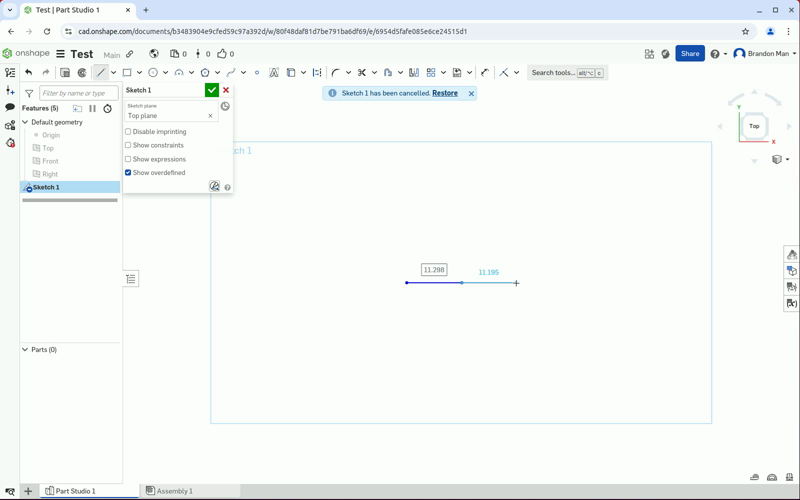
mouse_move(480, 183)
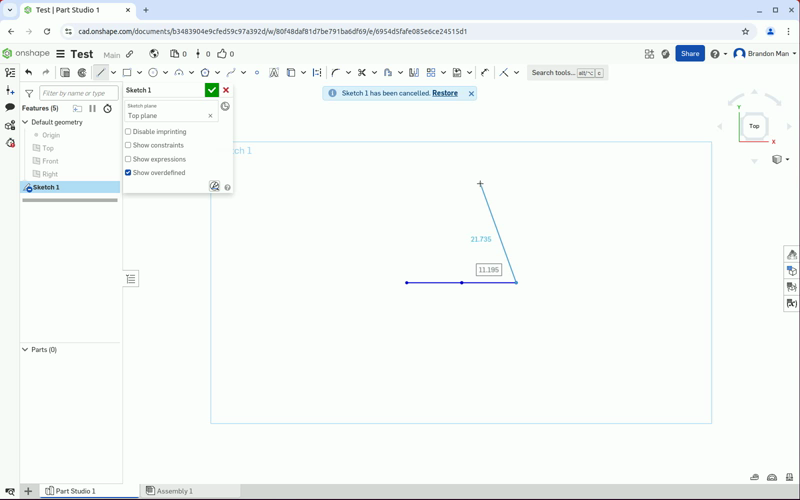
click(480, 183)
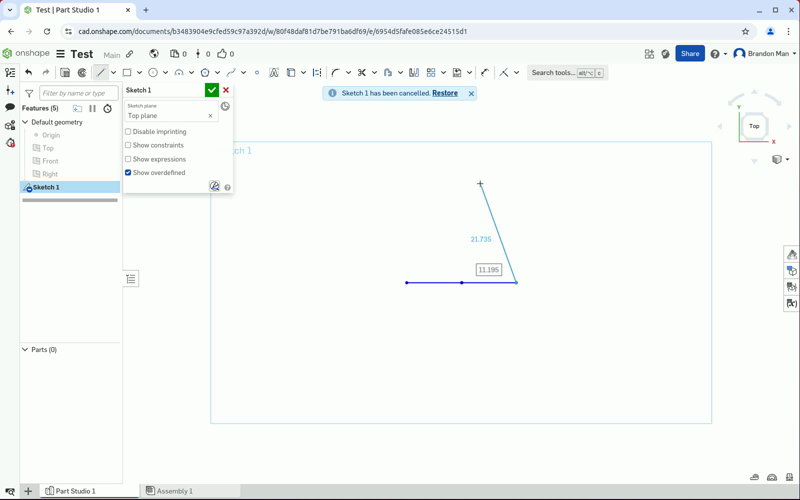
key_up(shift)
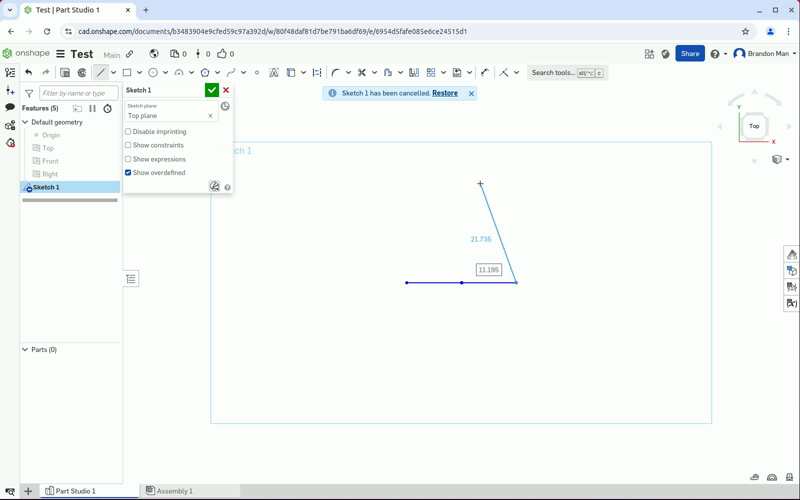
key(esc)
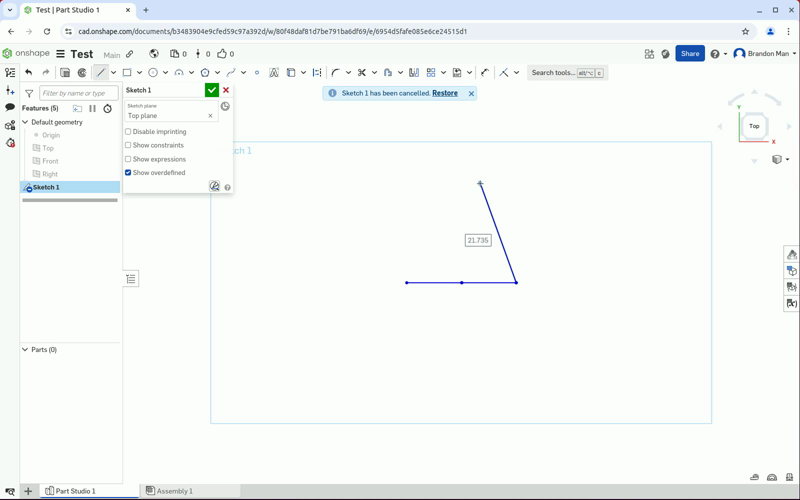
key(a)
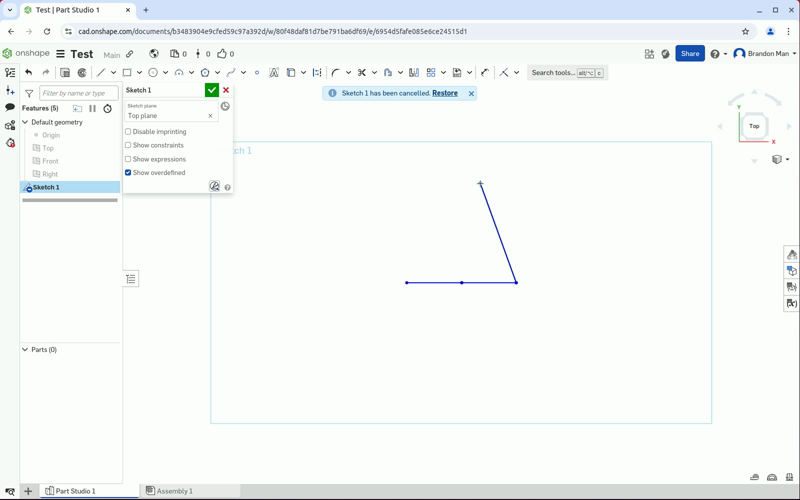
mouse_move(480, 183)
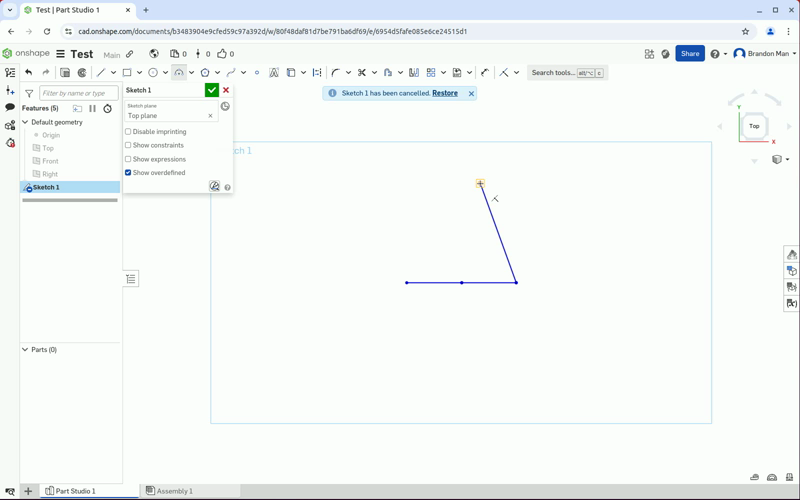
click(480, 183)
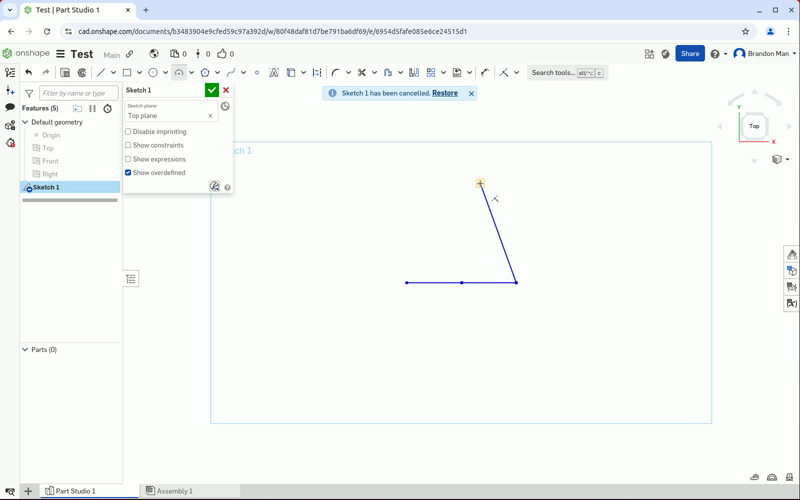
key_down(shift)
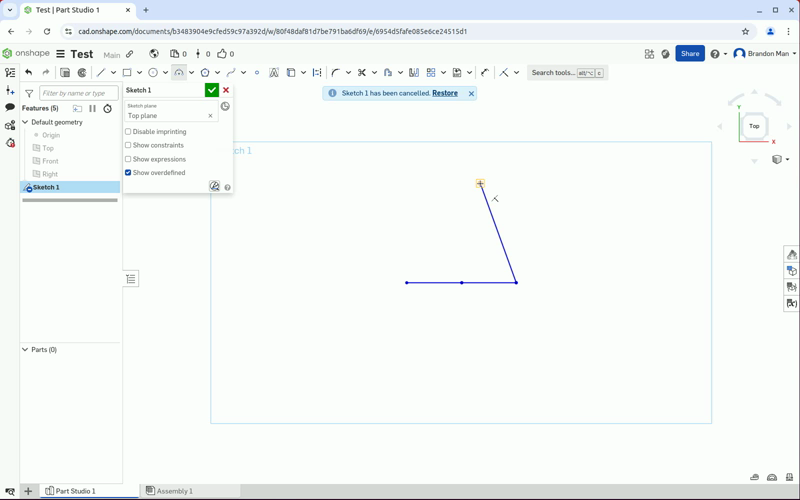
mouse_move(442, 183)
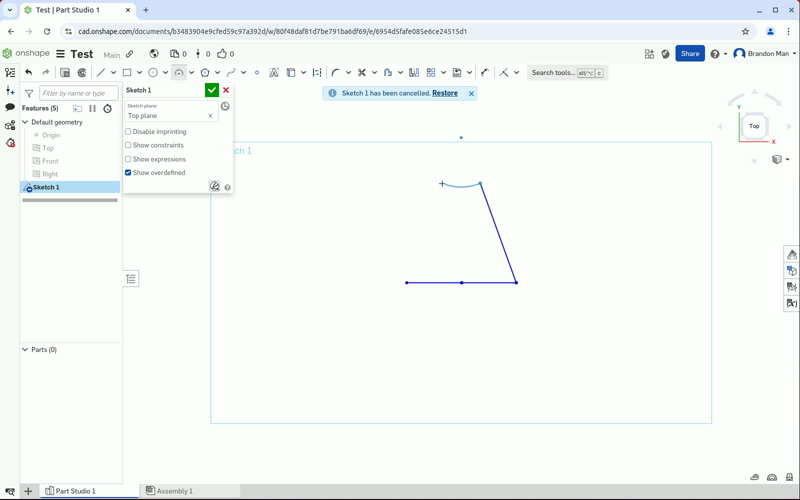
click(442, 183)
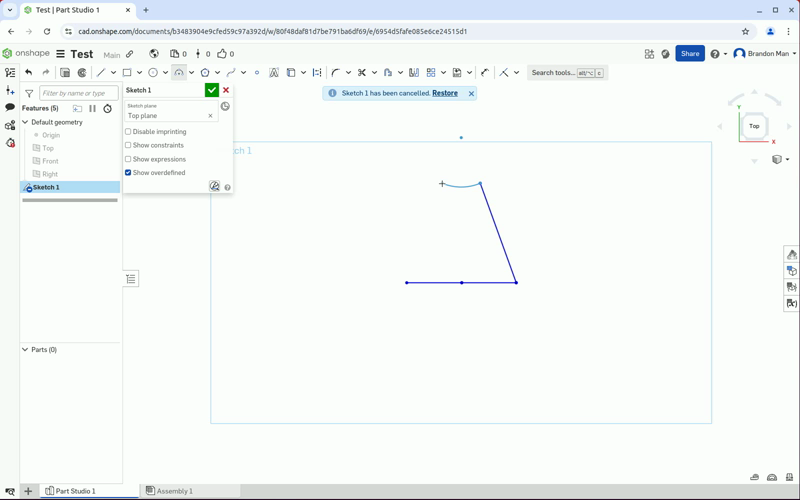
mouse_move(461, 208)
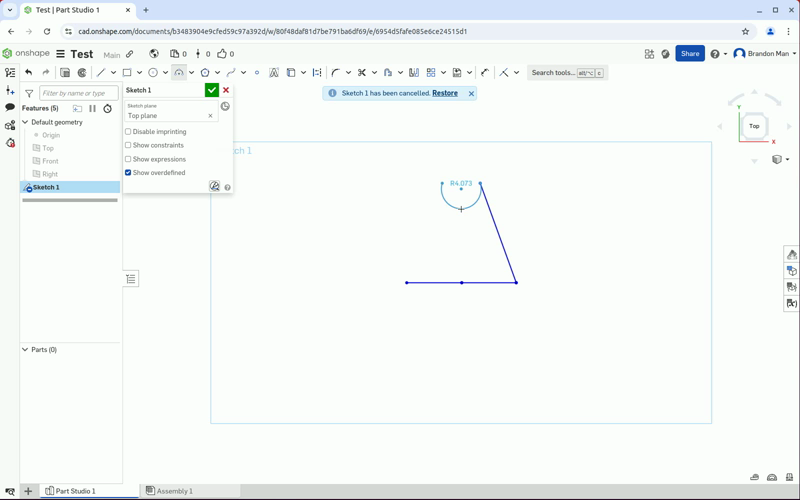
click(461, 208)
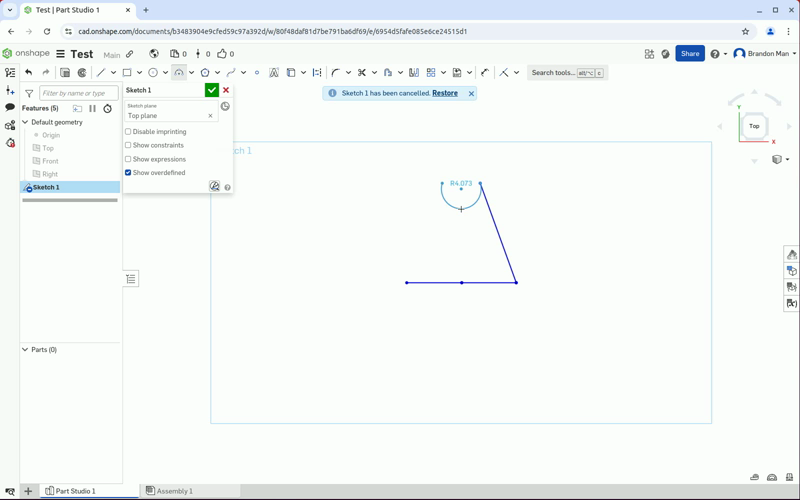
key_up(shift)
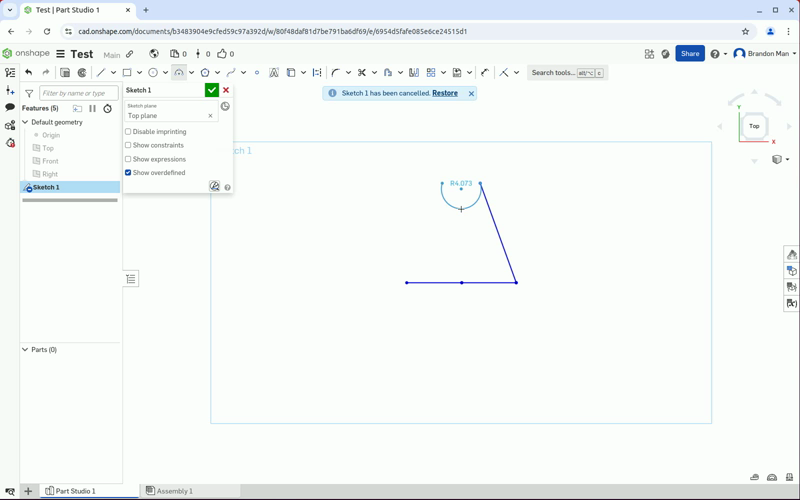
key(esc)
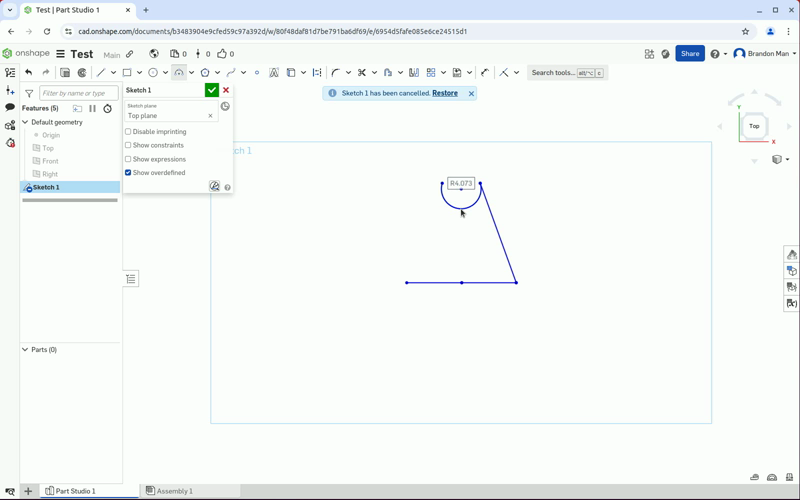
key(l)
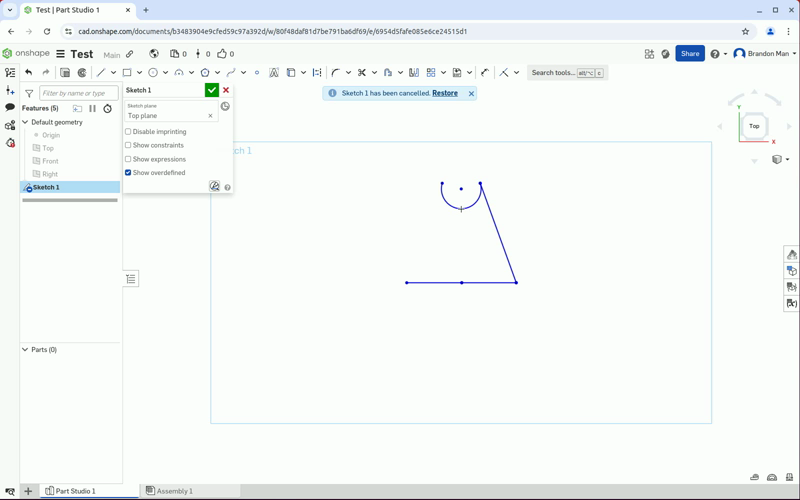
mouse_move(442, 183)
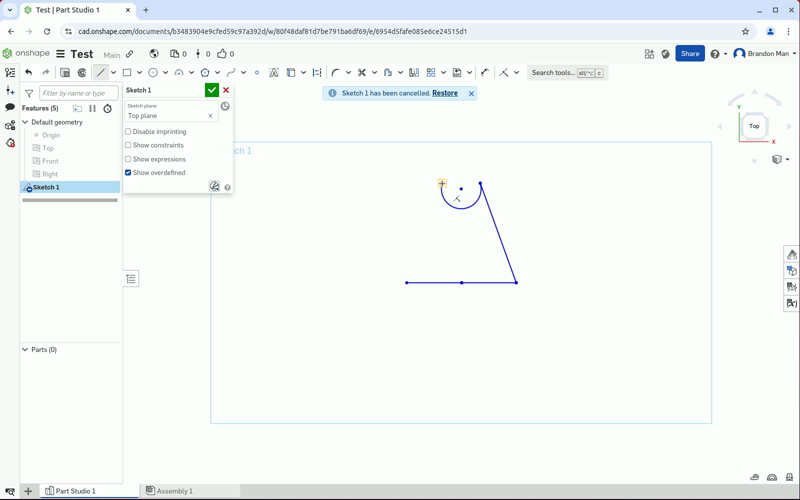
click(442, 183)
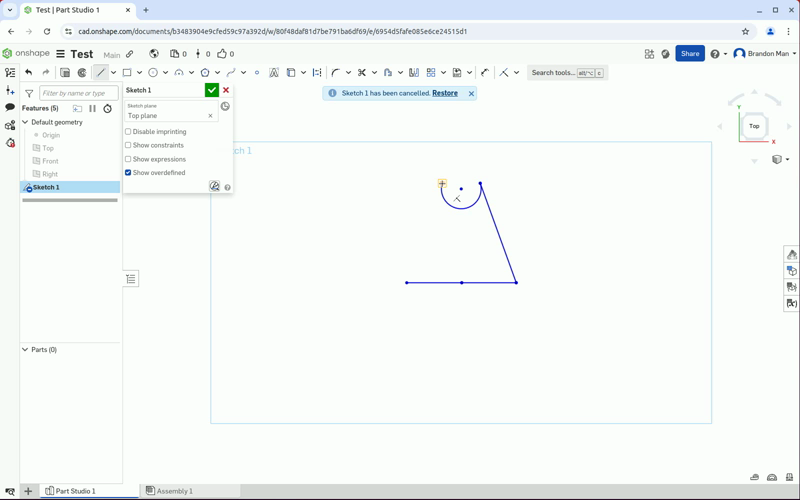
key_down(shift)
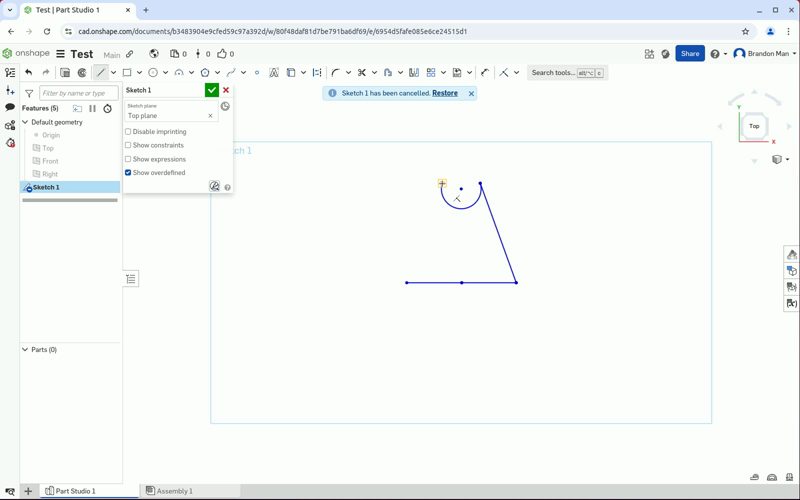
mouse_move(406, 282)
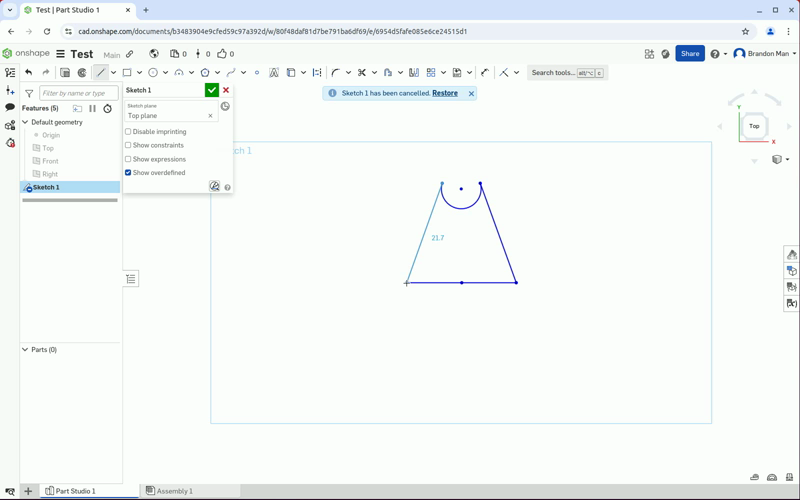
key_up(shift)
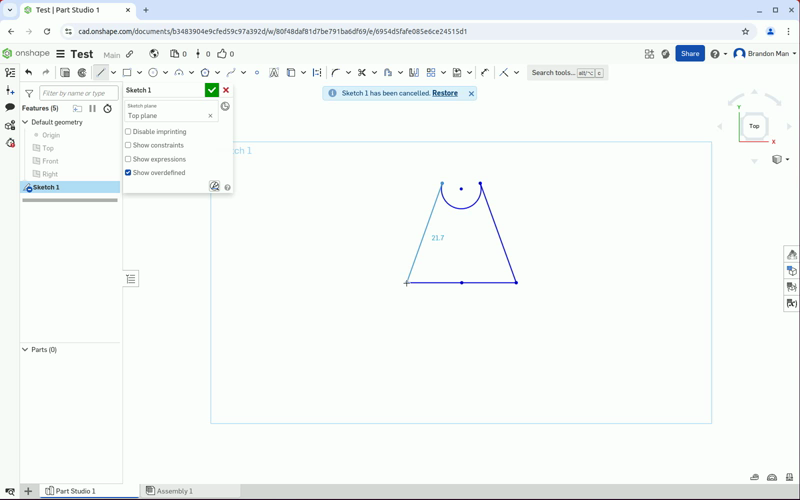
click(406, 282)
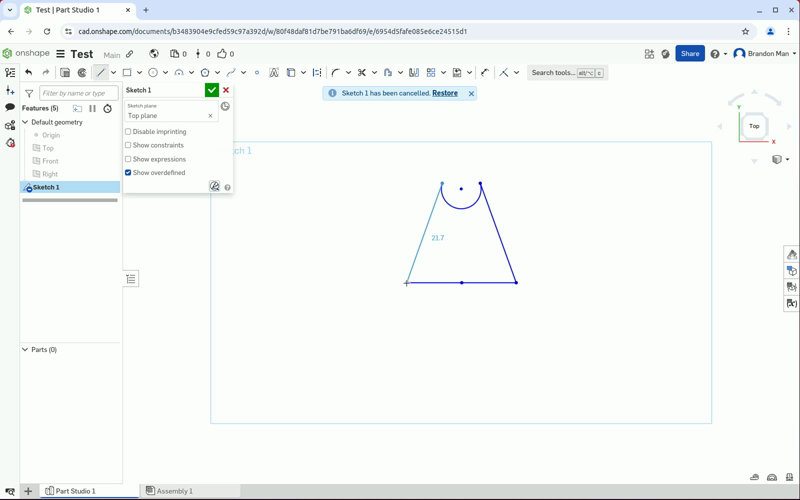
key(esc)
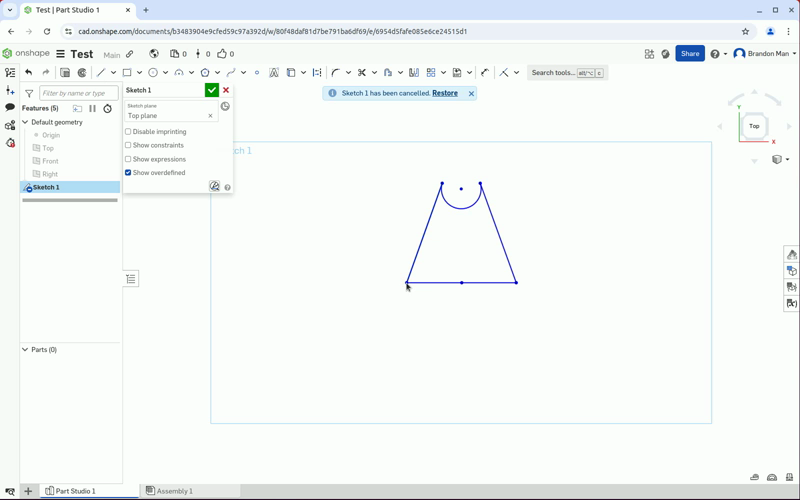
mouse_move(496, 253)
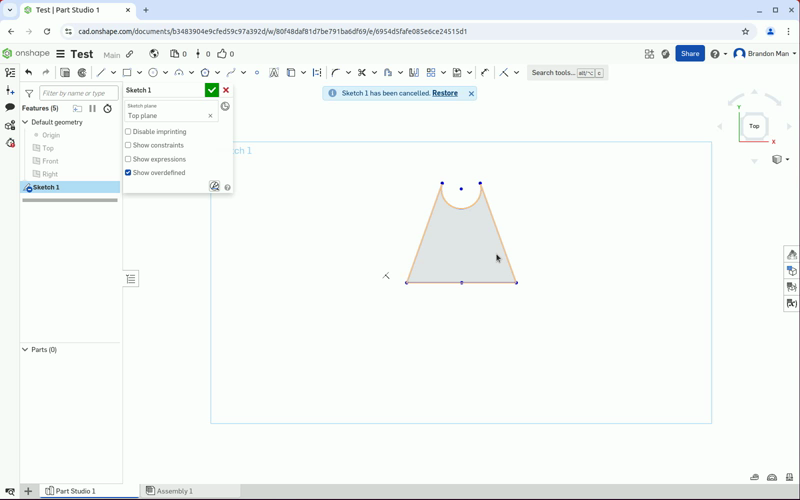
click(496, 253)
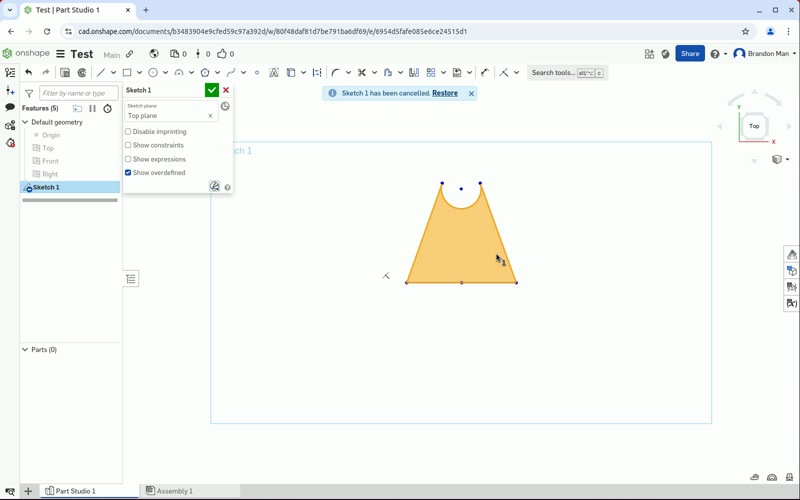
mouse_move(73, 352)
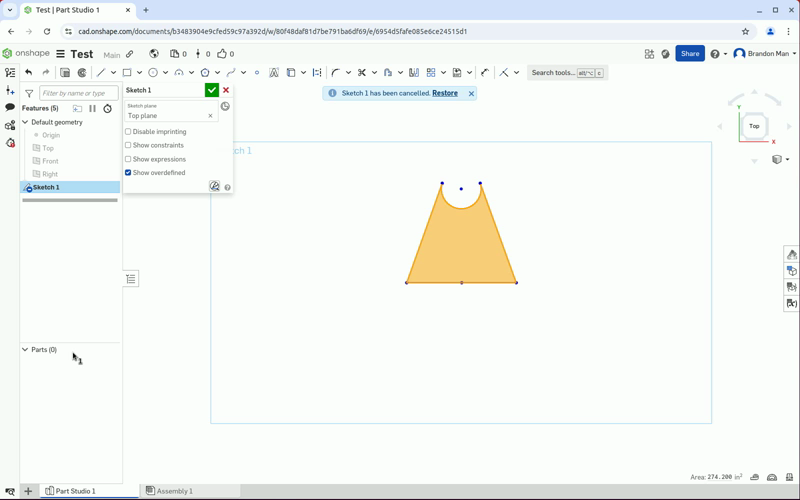
key(shift+y)
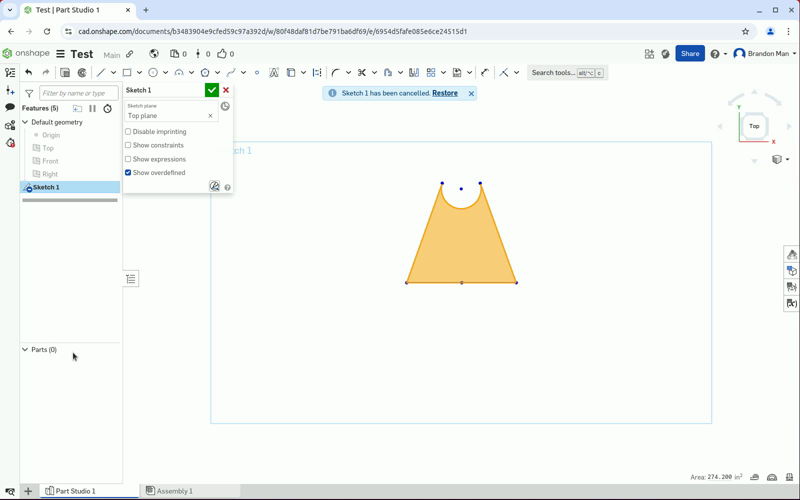
key(shift+e)
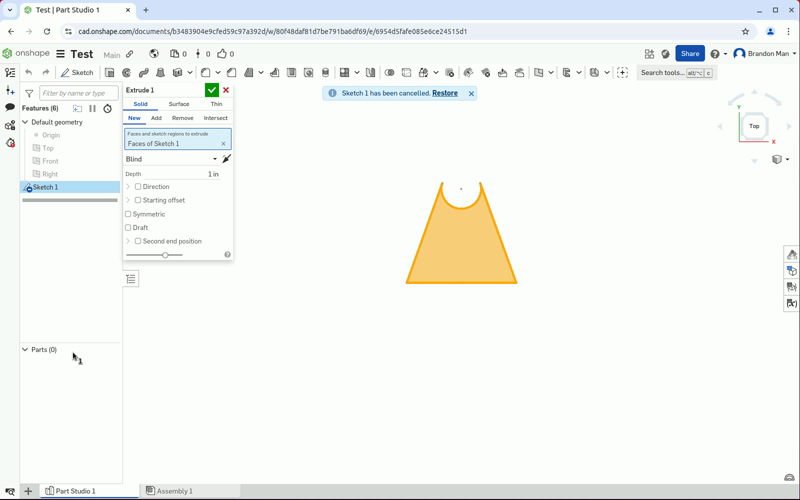
mouse_move(143, 106)
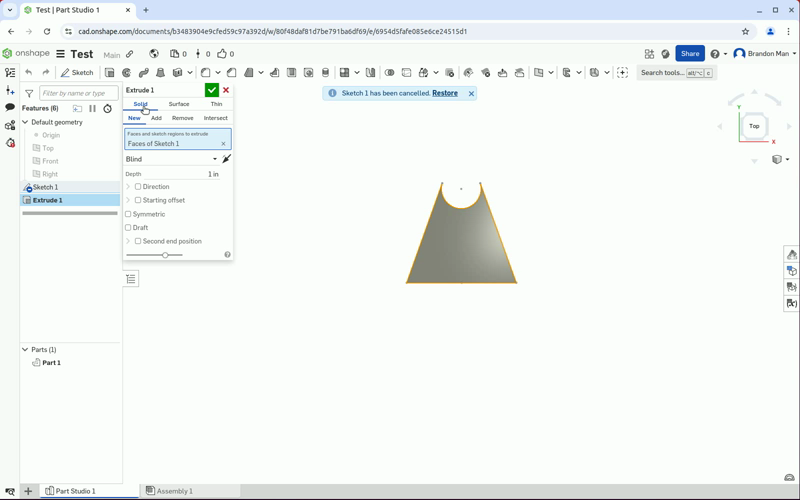
click(143, 106)
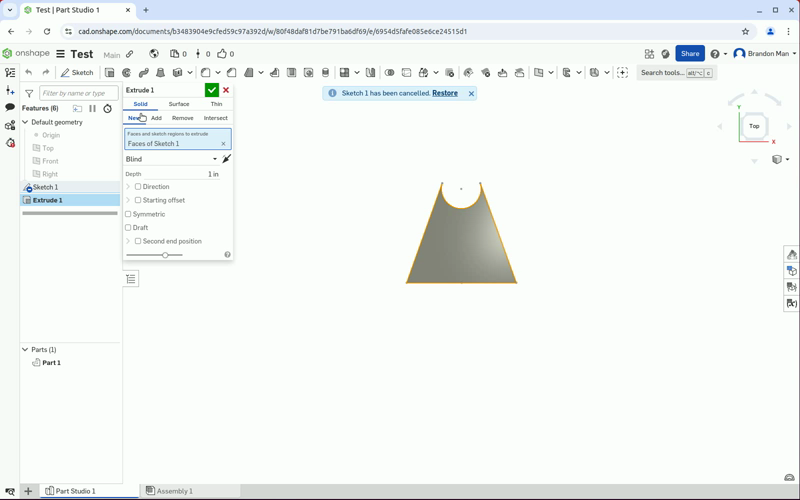
mouse_move(137, 120)
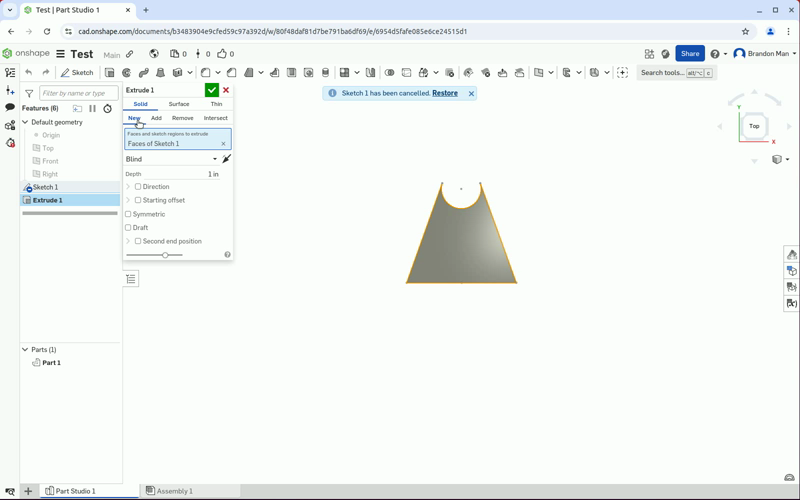
click(137, 120)
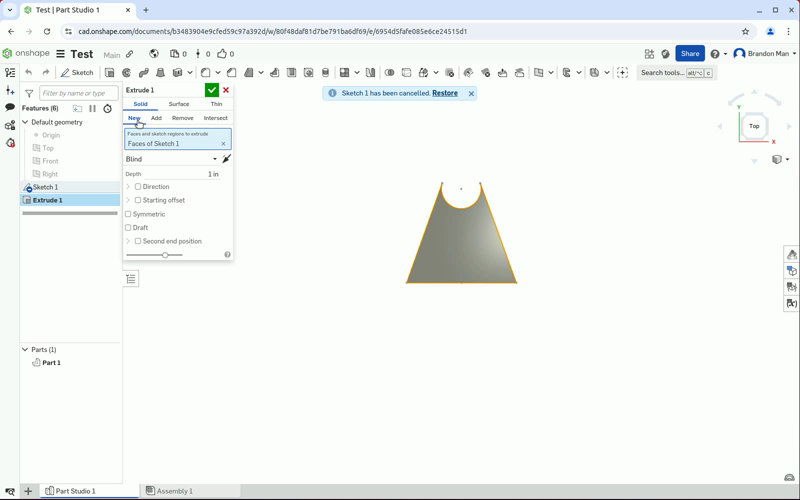
key(tab, 4)
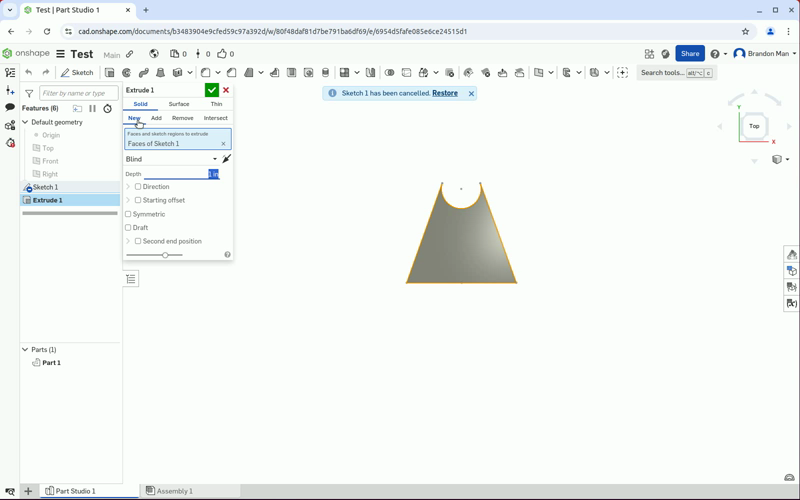
text(1.685)
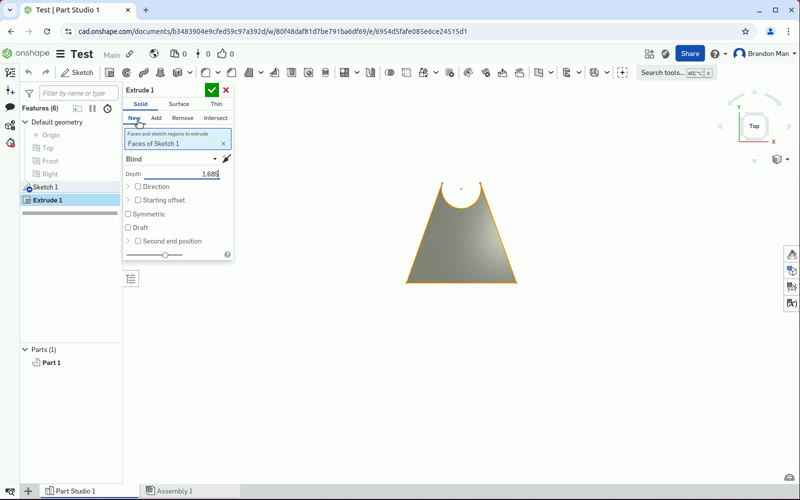
key(enter)
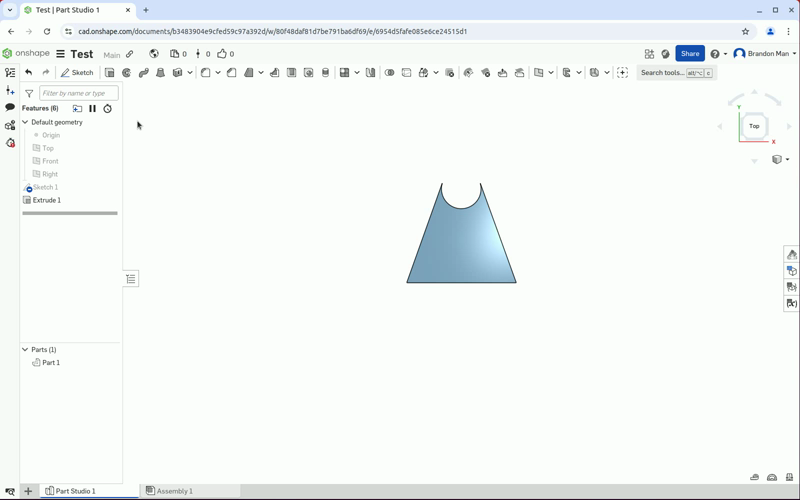
key(shift+h)
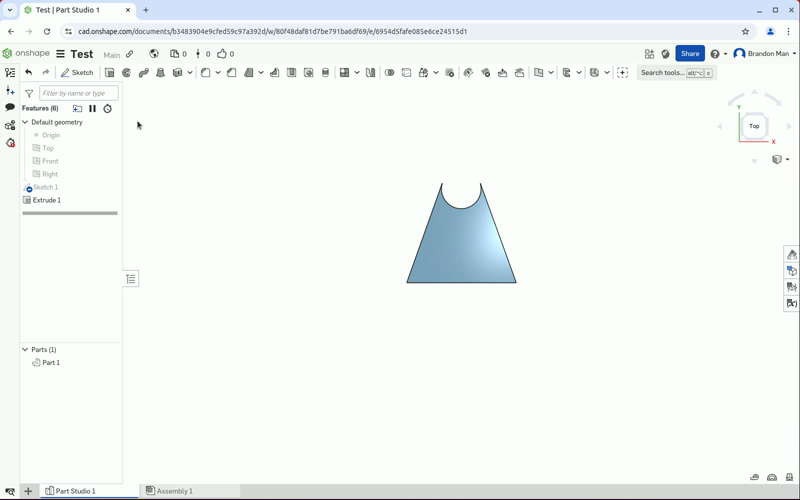
key(shift+h)
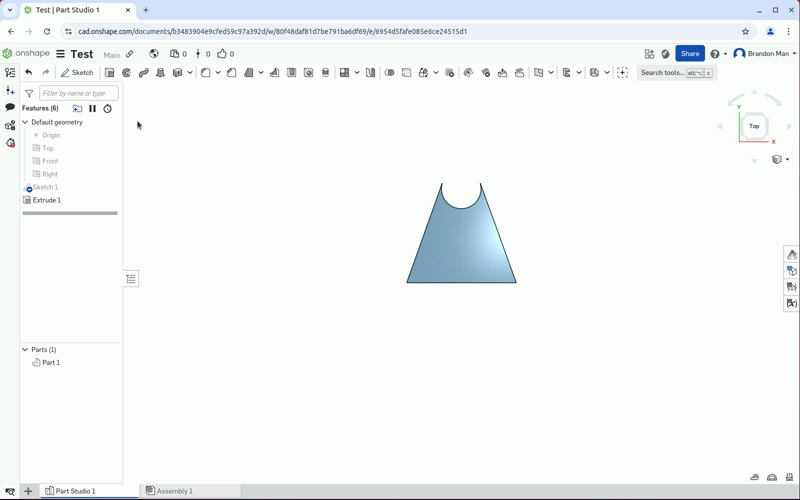
mouse_move(73, 189)
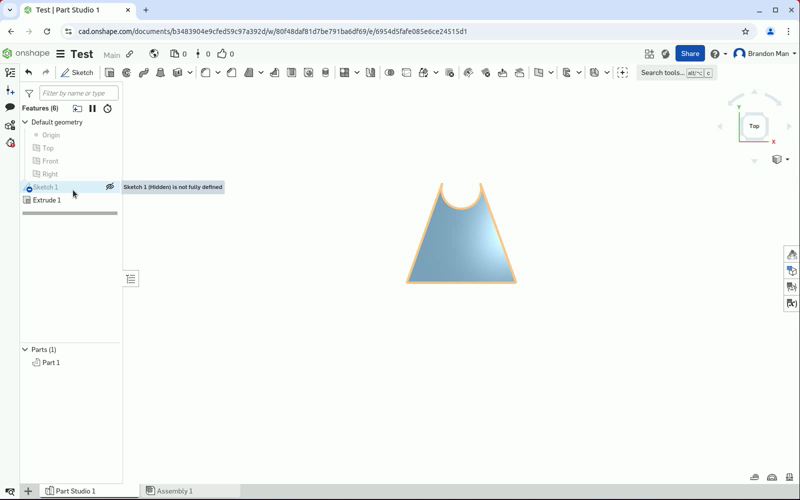
click(73, 189)
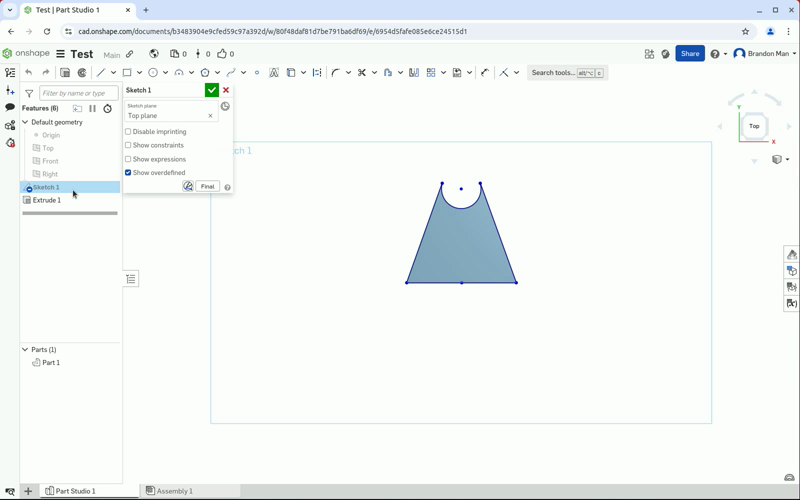
mouse_move(229, 92)
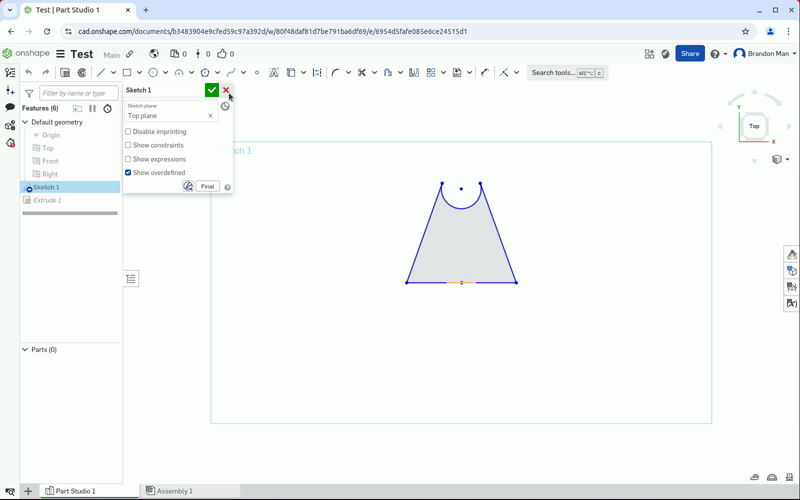
click(229, 92)
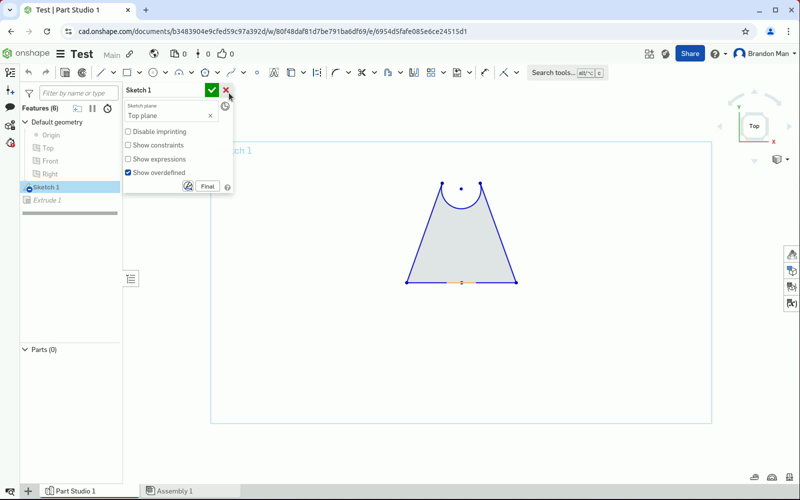
key(shift+s)
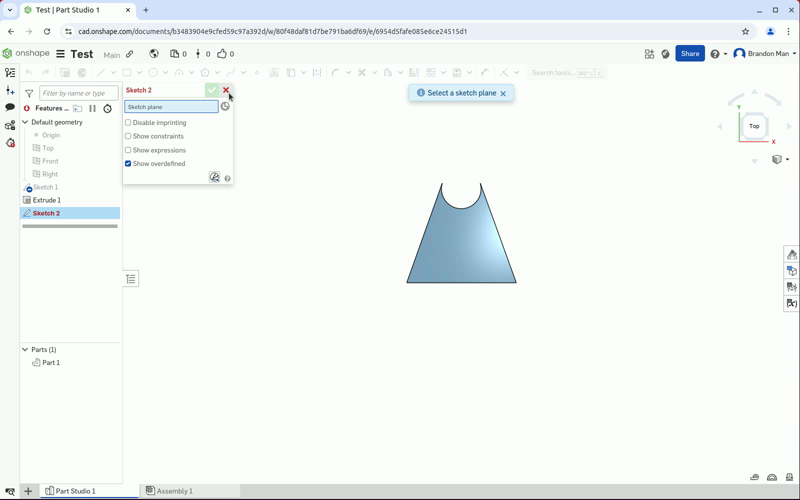
mouse_move(73, 150)
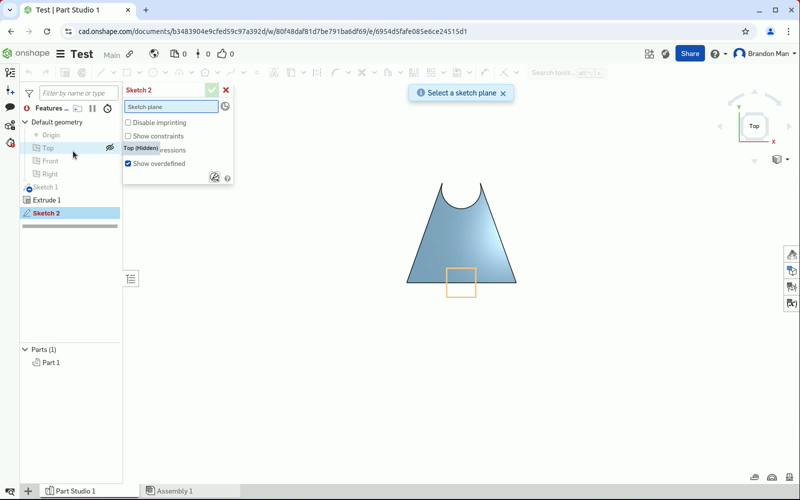
click(73, 150)
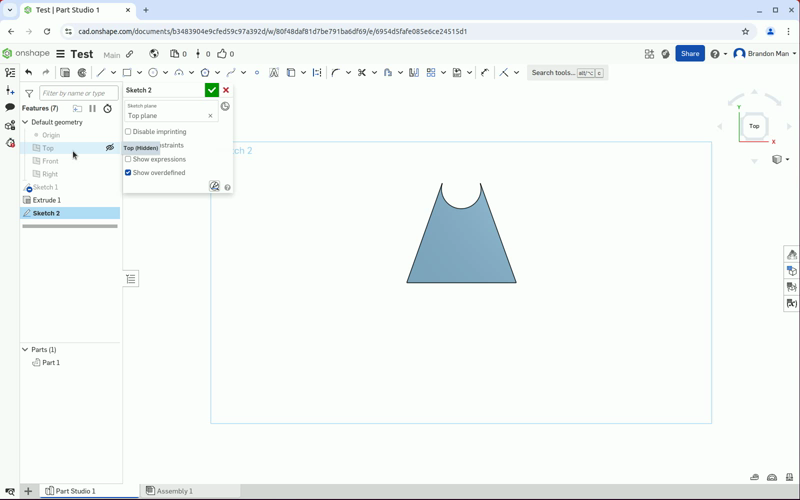
mouse_move(73, 352)
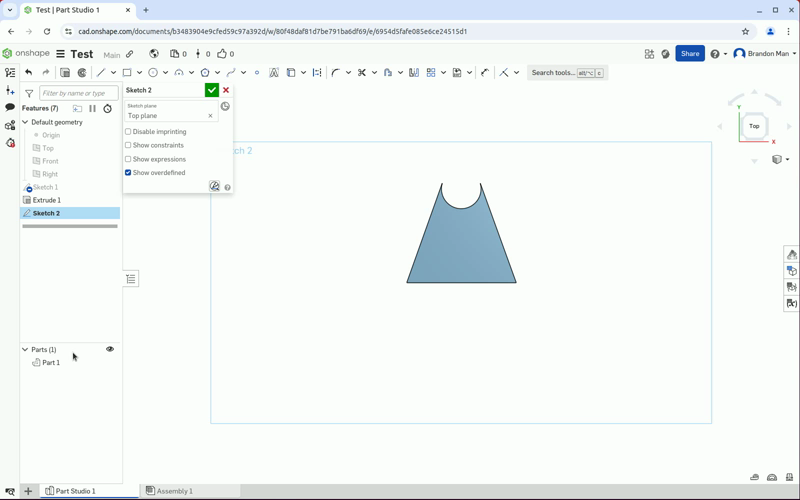
key(y)
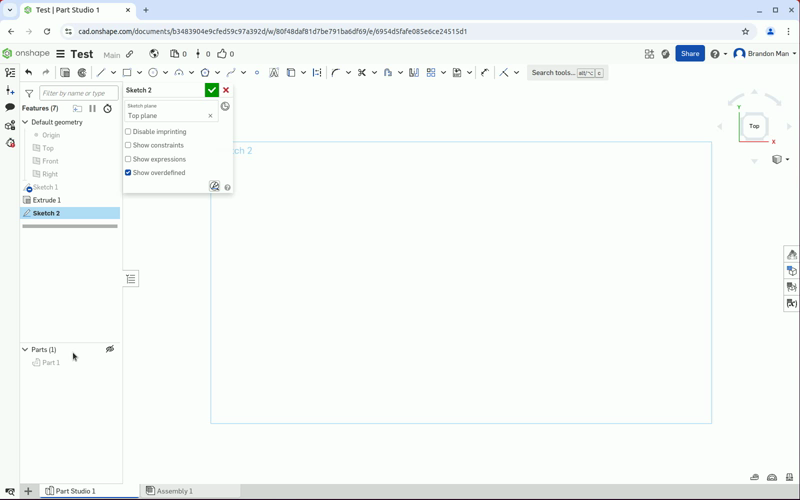
key(a)
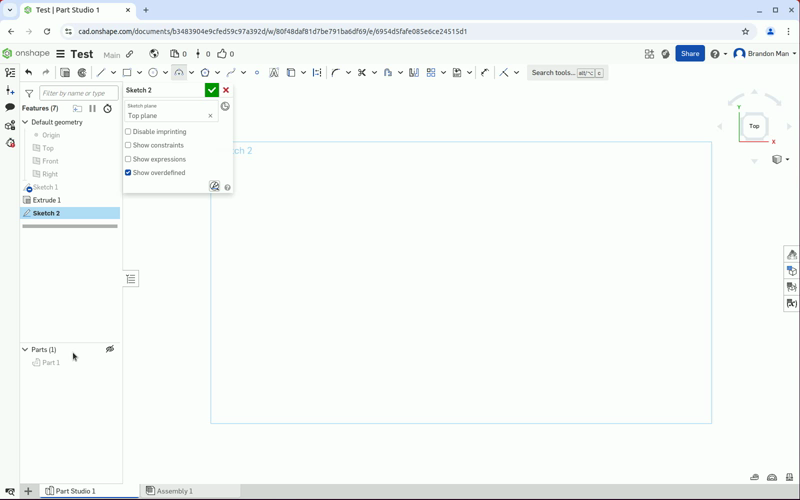
key_down(shift)
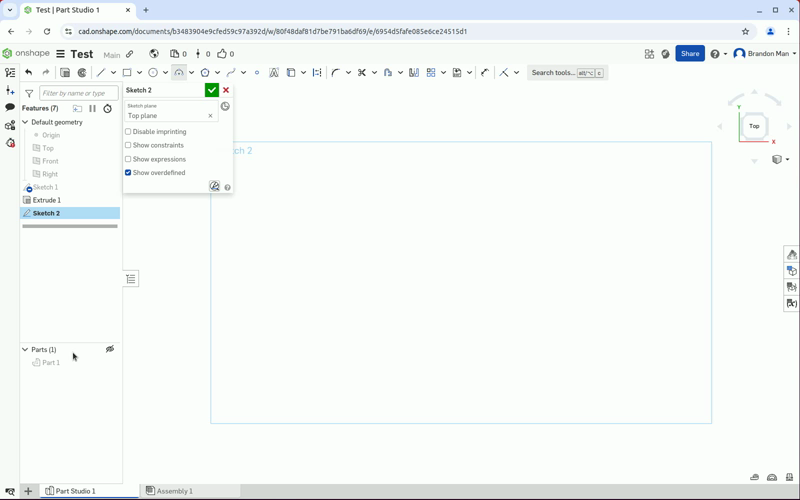
mouse_move(441, 183)
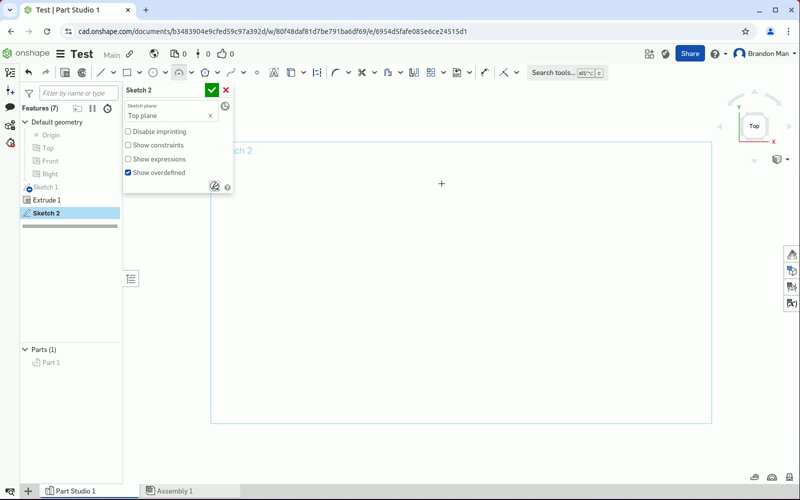
click(441, 183)
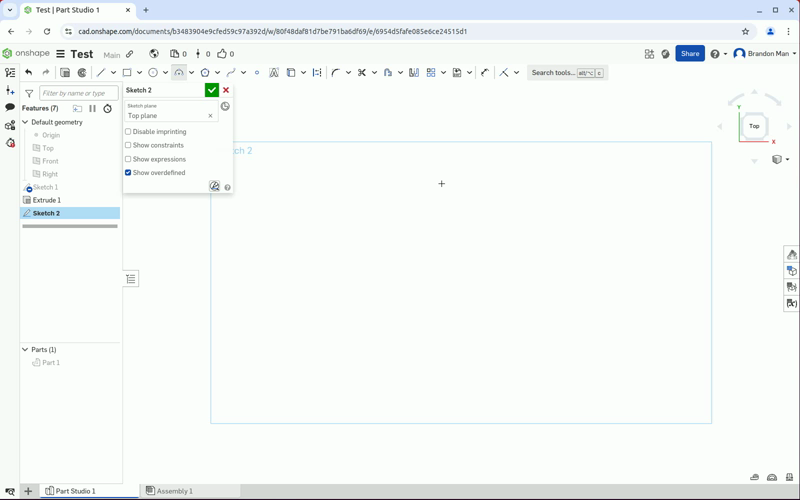
key_up(shift)
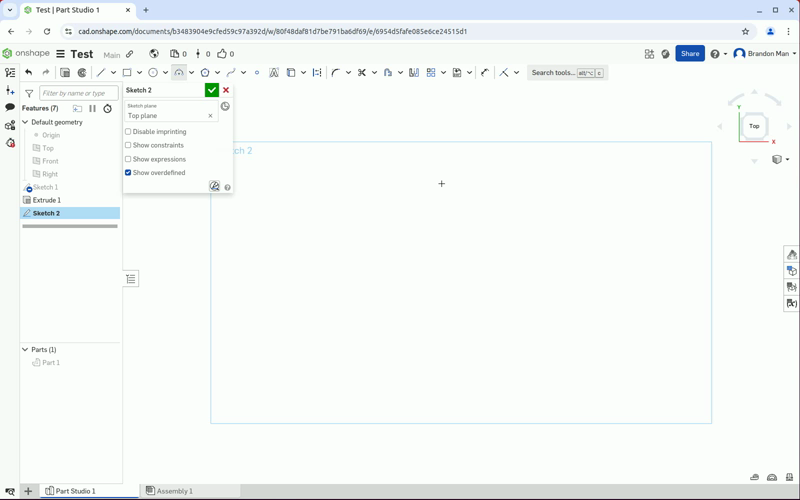
key_down(shift)
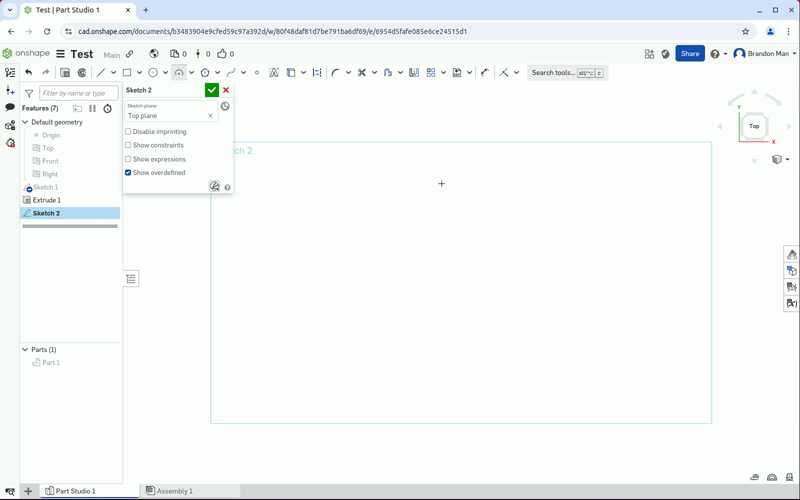
mouse_move(479, 183)
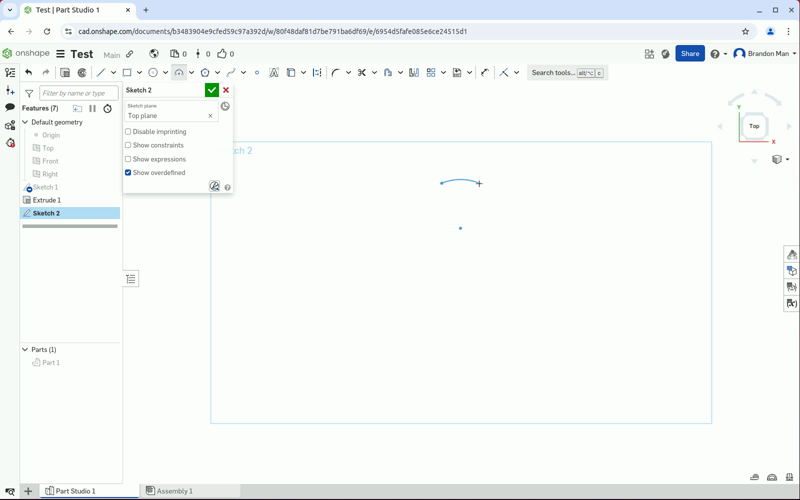
click(479, 183)
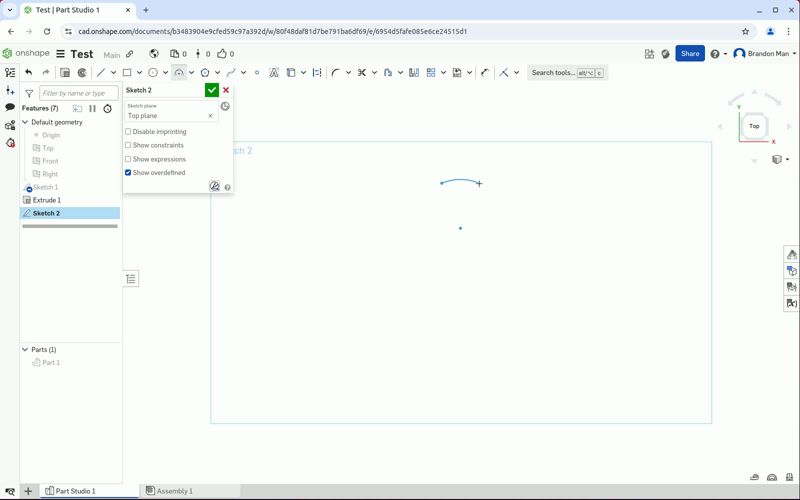
mouse_move(460, 208)
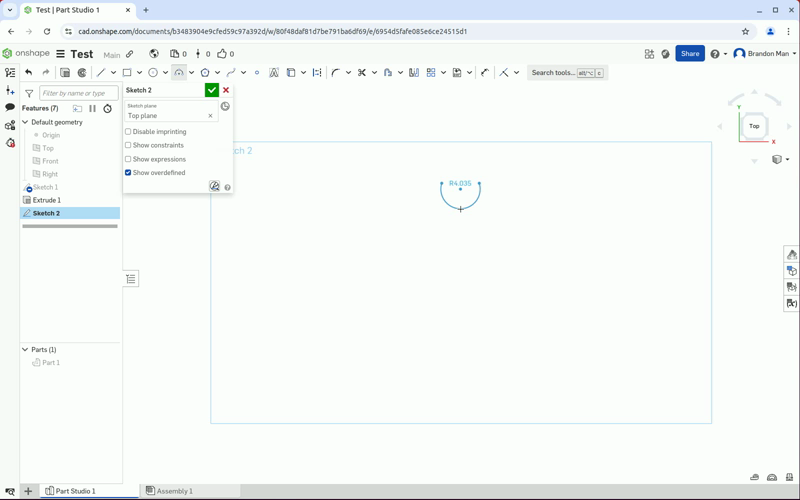
click(460, 208)
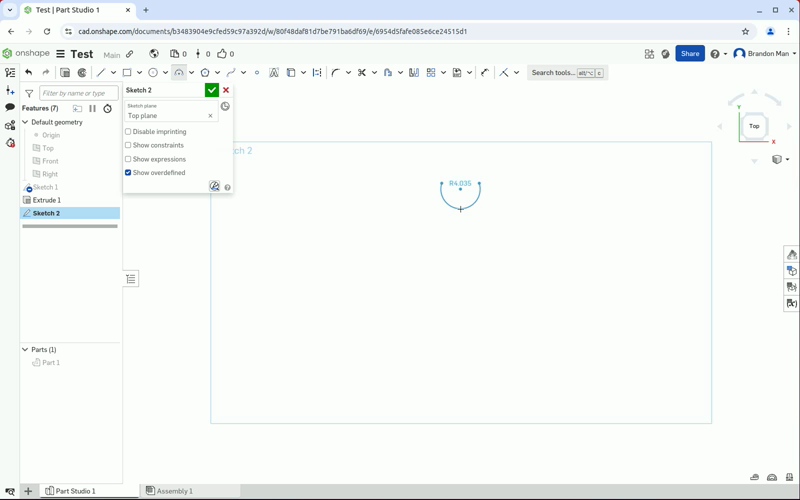
key_up(shift)
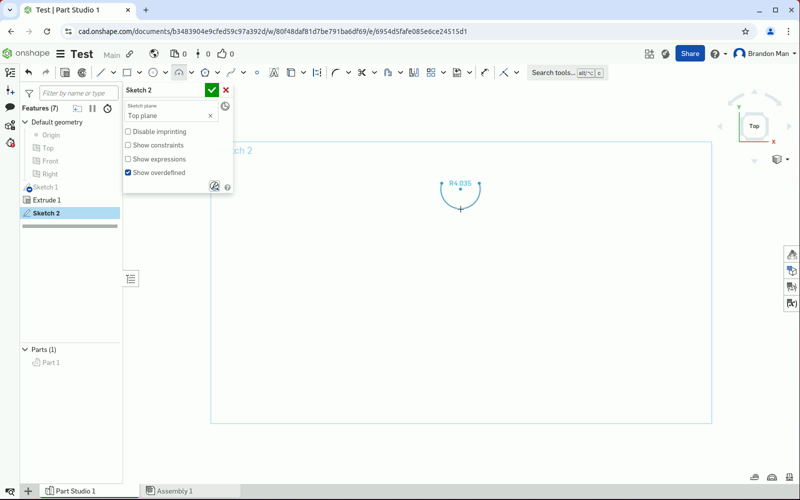
key(esc)
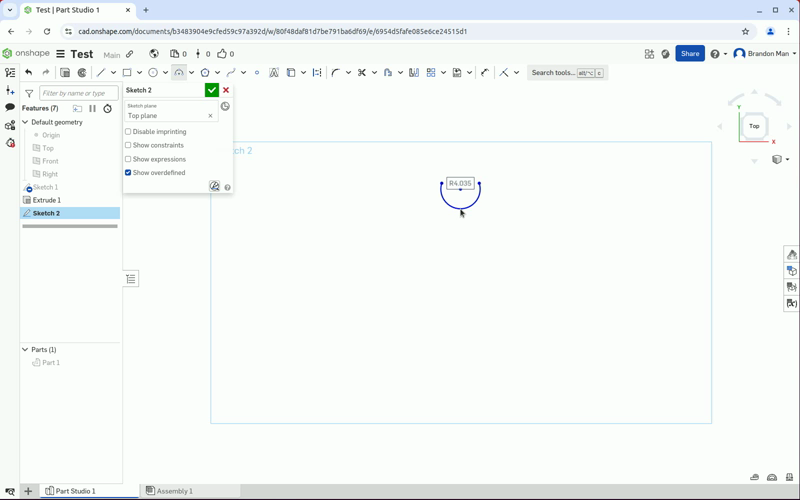
key(l)
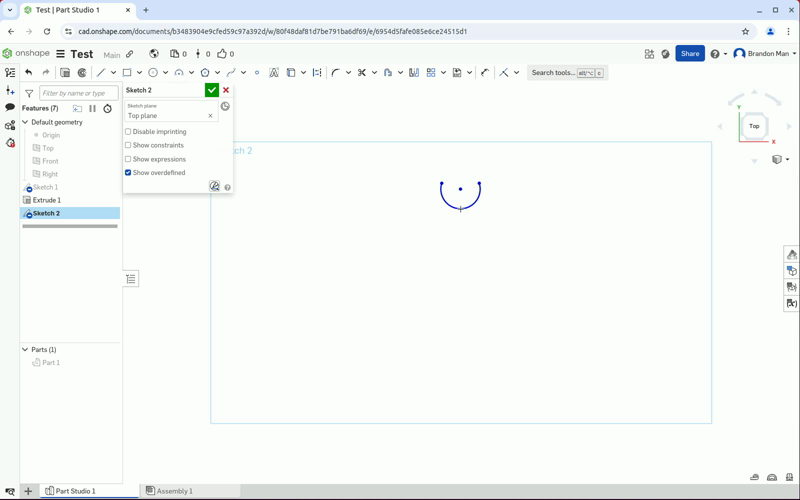
mouse_move(479, 183)
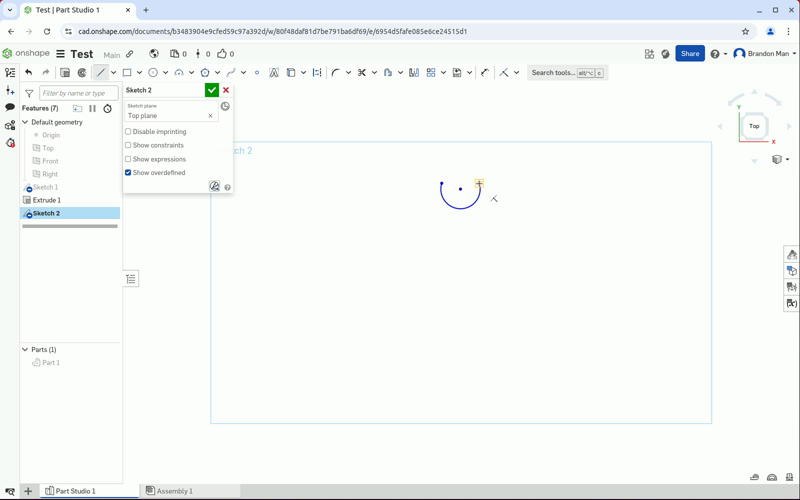
click(479, 183)
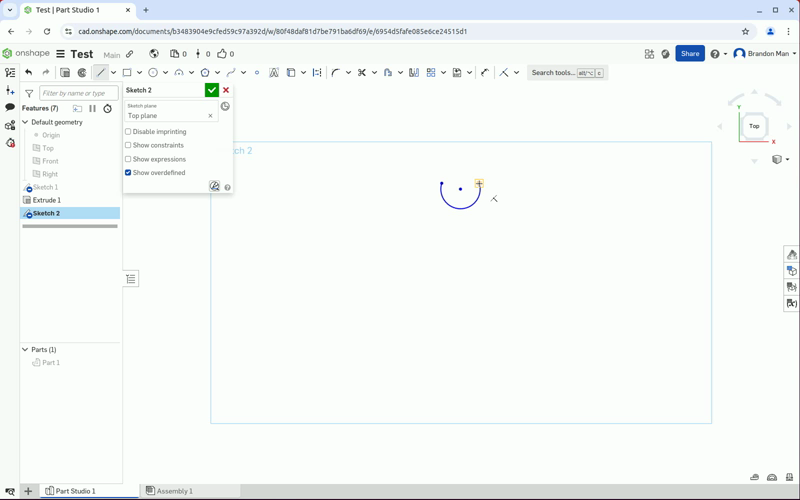
key_down(shift)
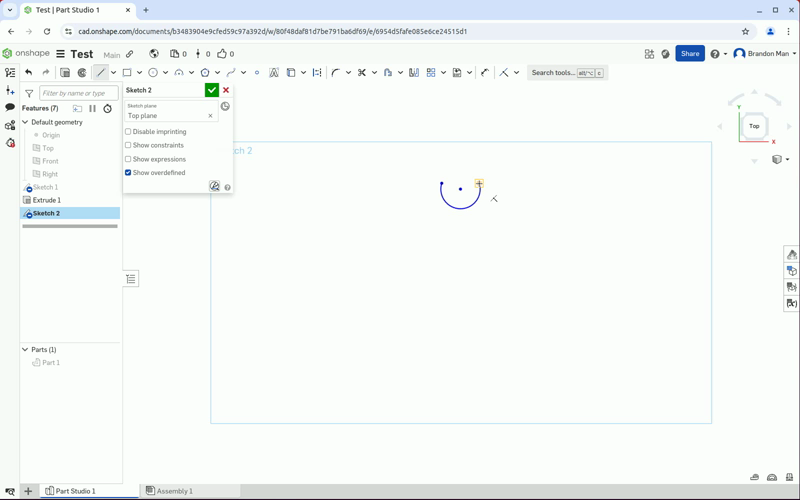
mouse_move(509, 183)
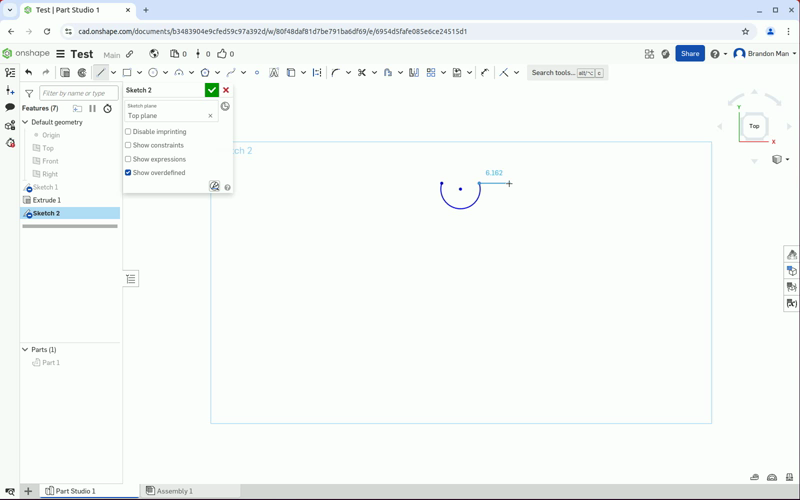
mouse_move(478, 182)
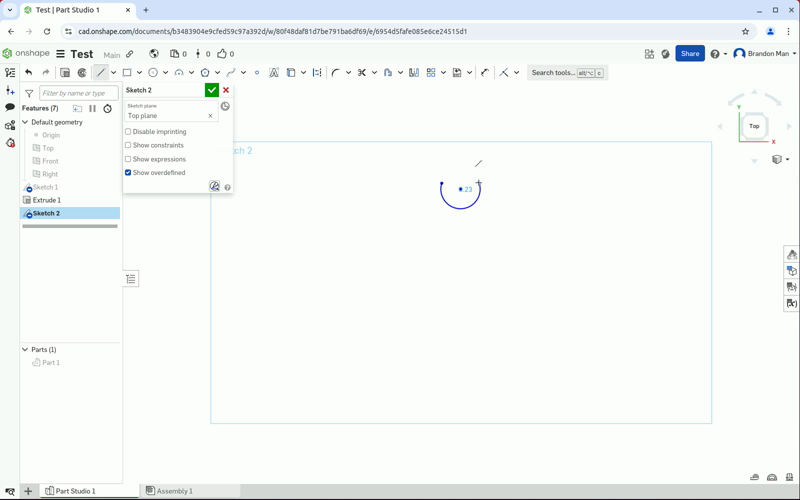
scroll(6)
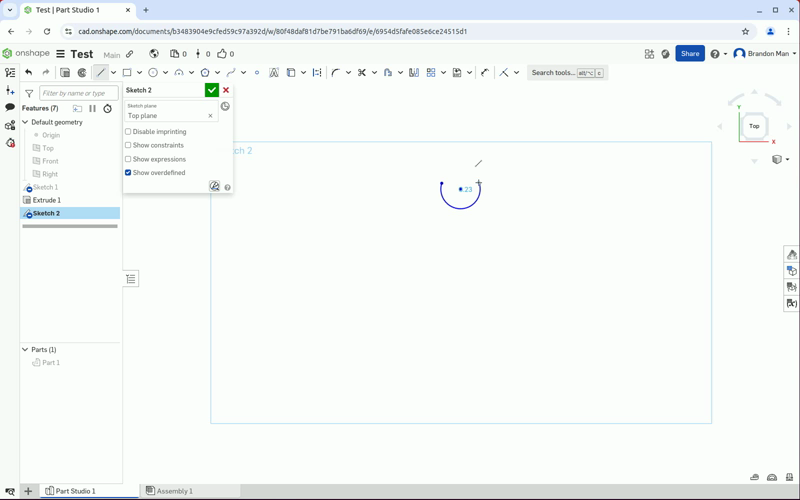
scroll(6)
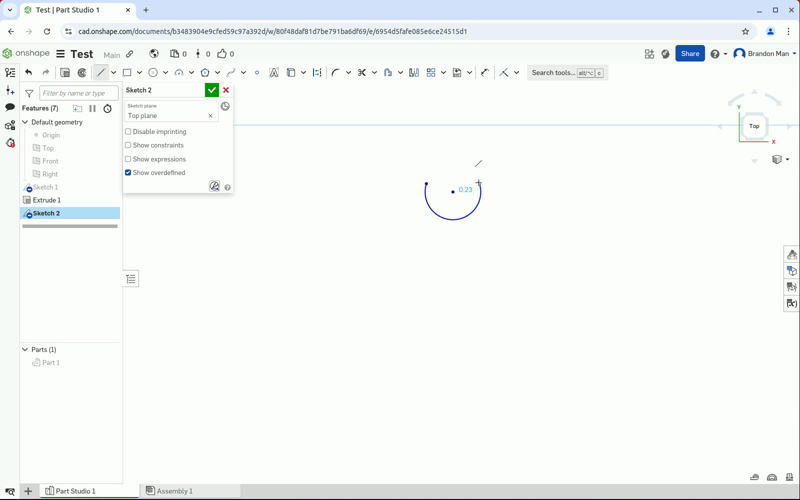
scroll(6)
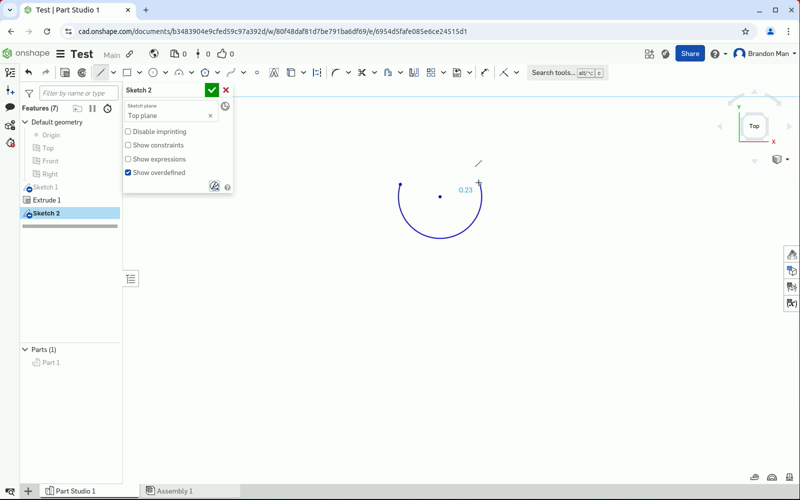
scroll(6)
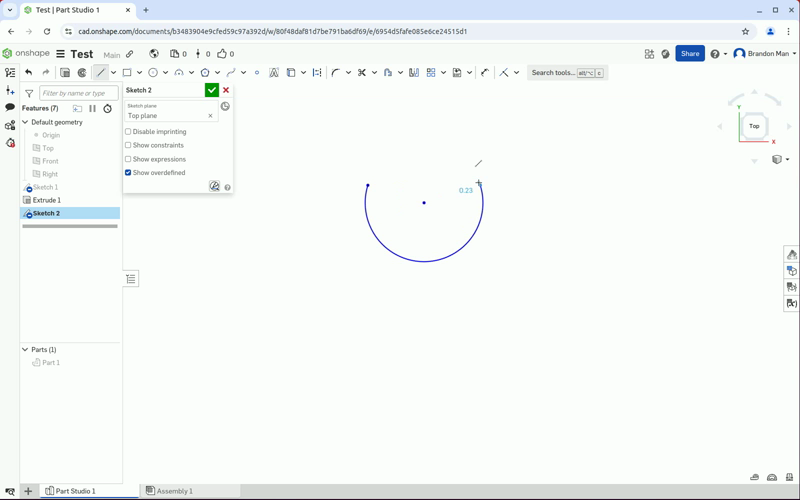
scroll(6)
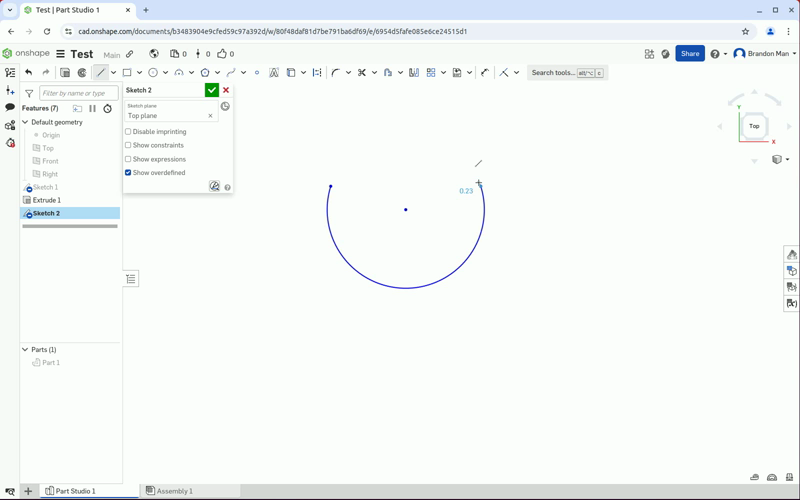
scroll(6)
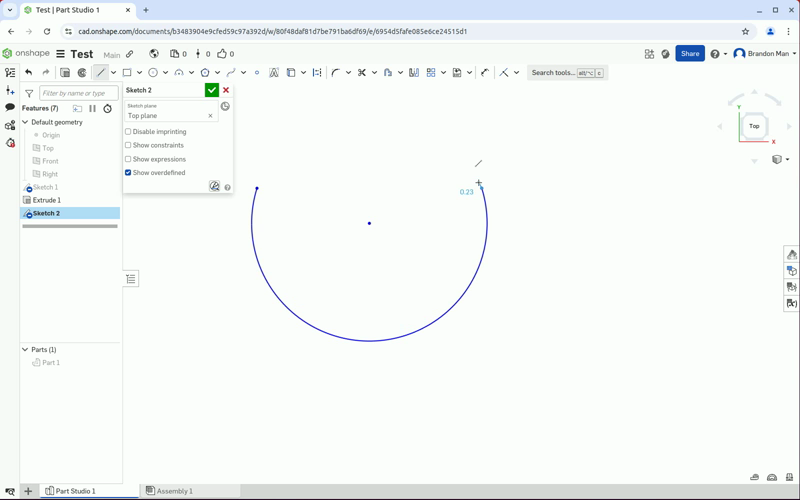
scroll(6)
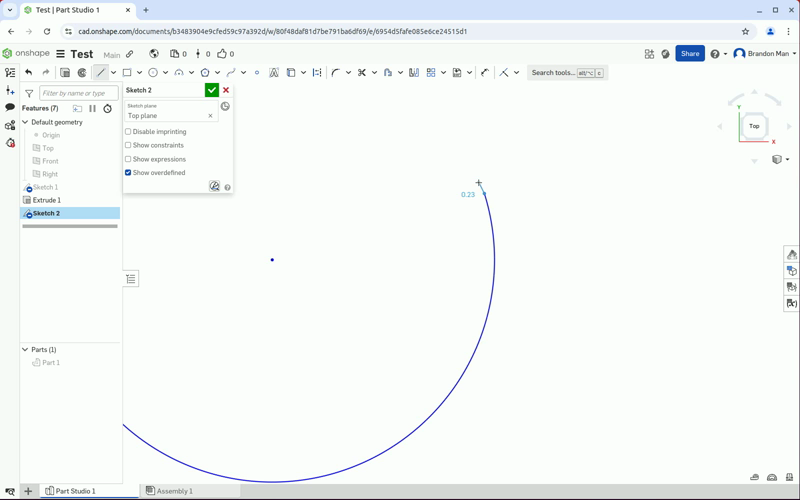
click(478, 182)
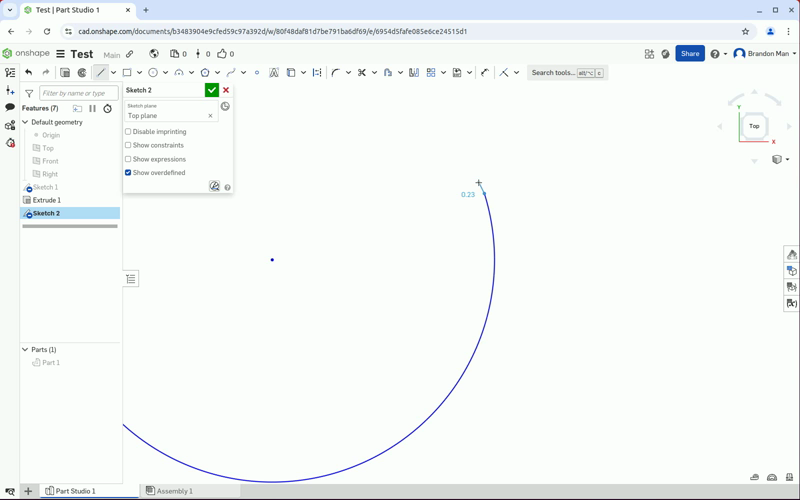
scroll(-6)
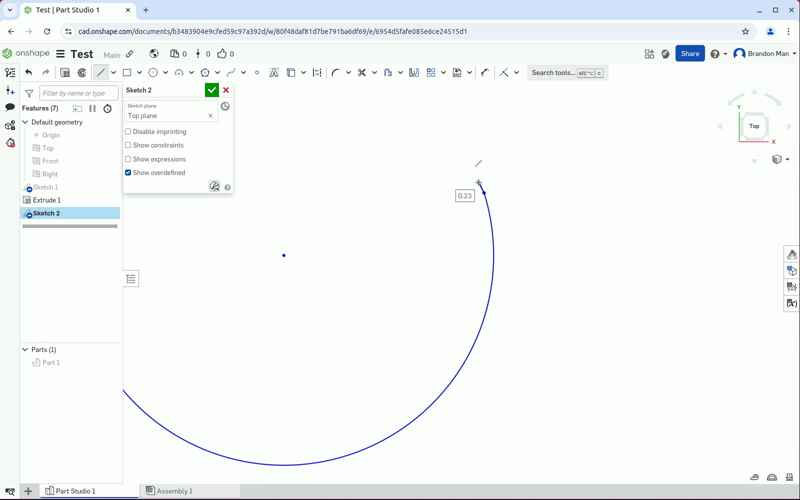
scroll(-6)
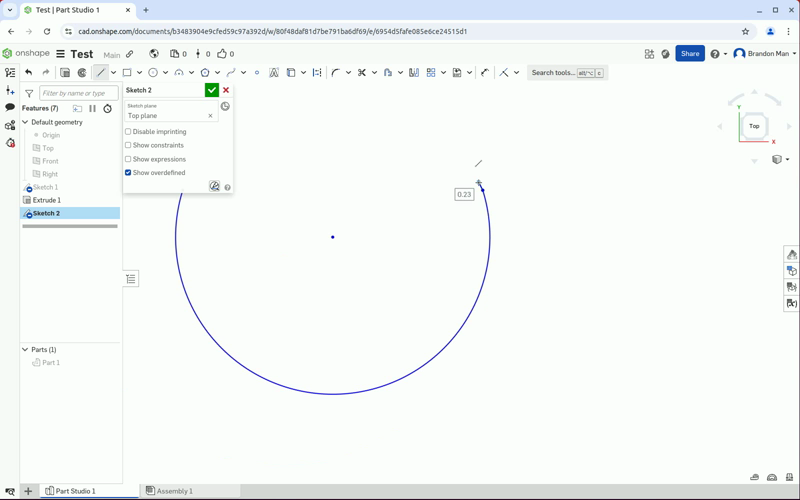
scroll(-6)
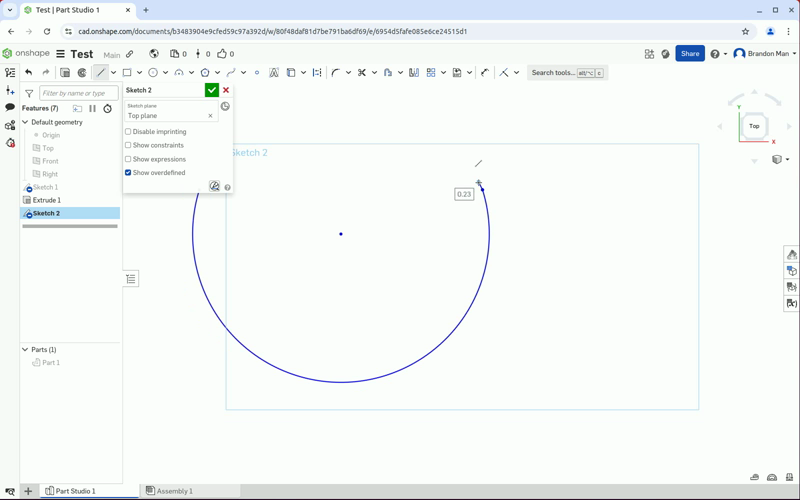
scroll(-6)
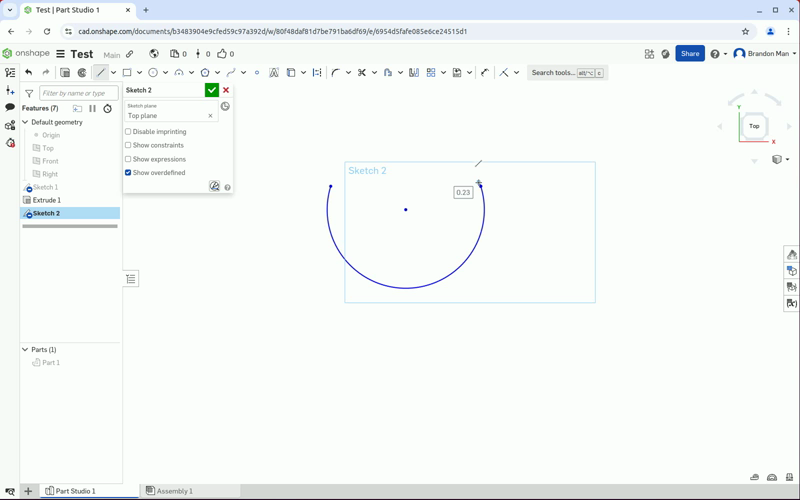
scroll(-6)
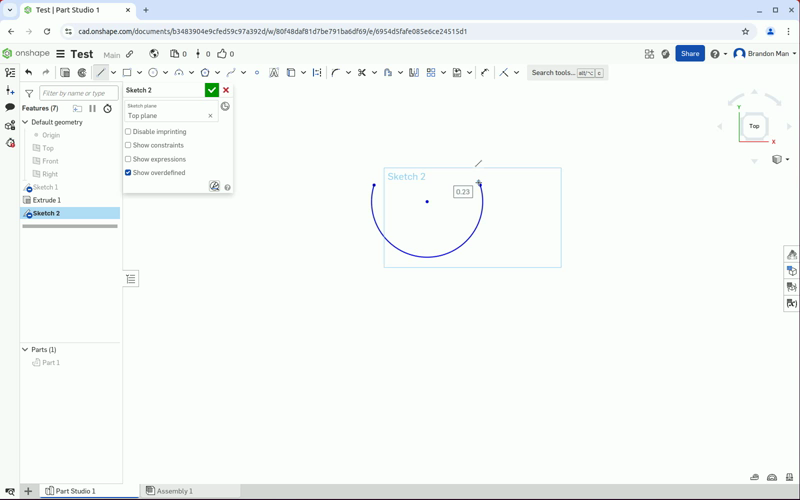
scroll(-6)
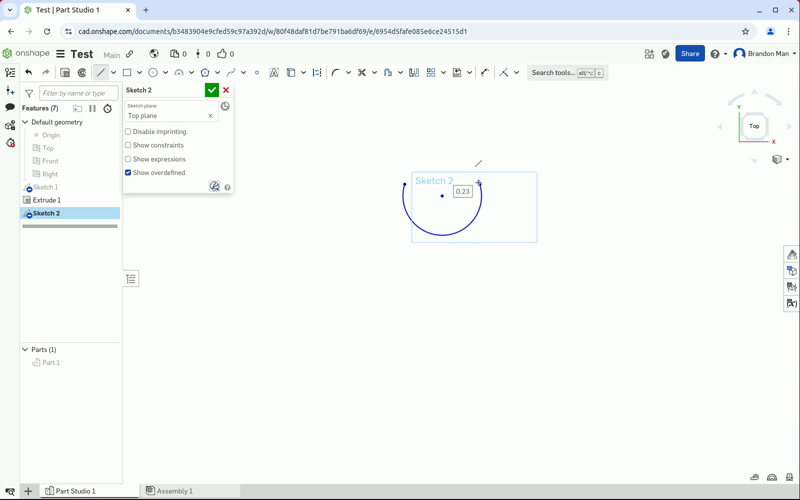
scroll(-6)
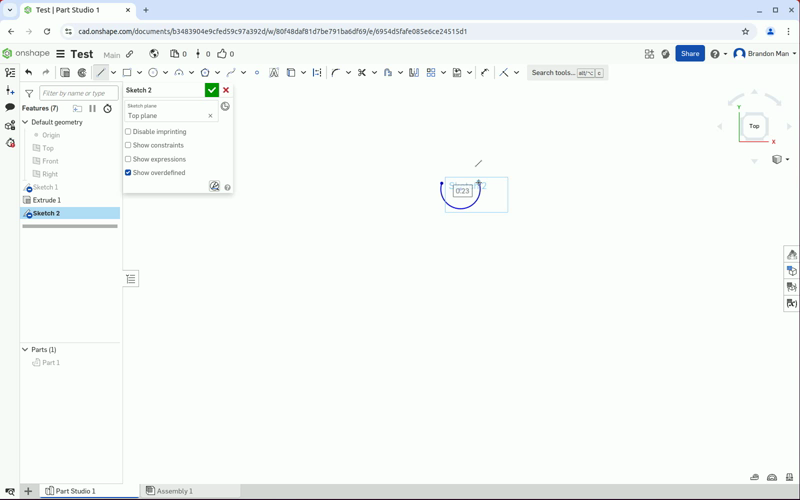
key_up(shift)
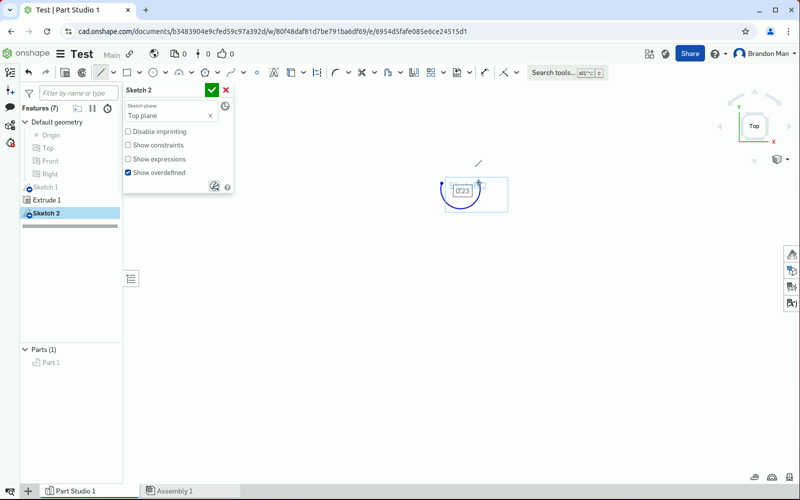
key(esc)
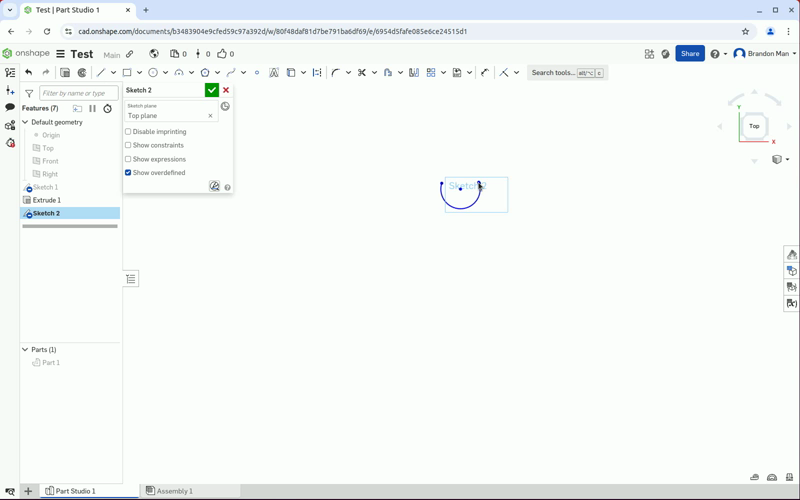
key(a)
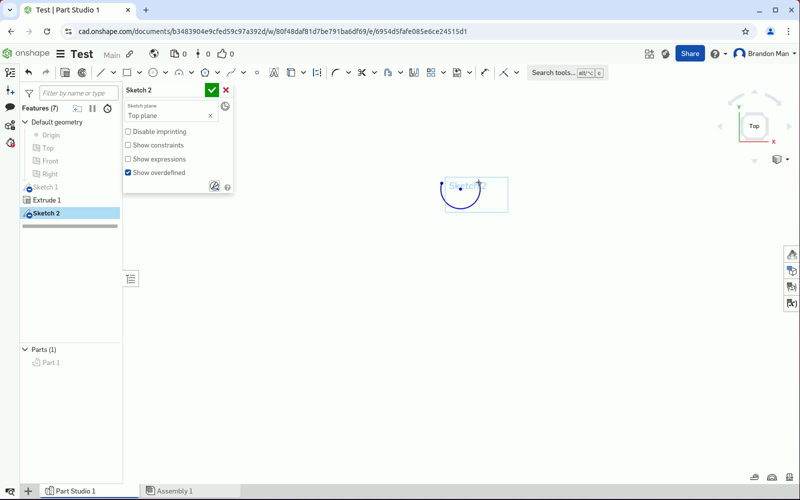
mouse_move(478, 182)
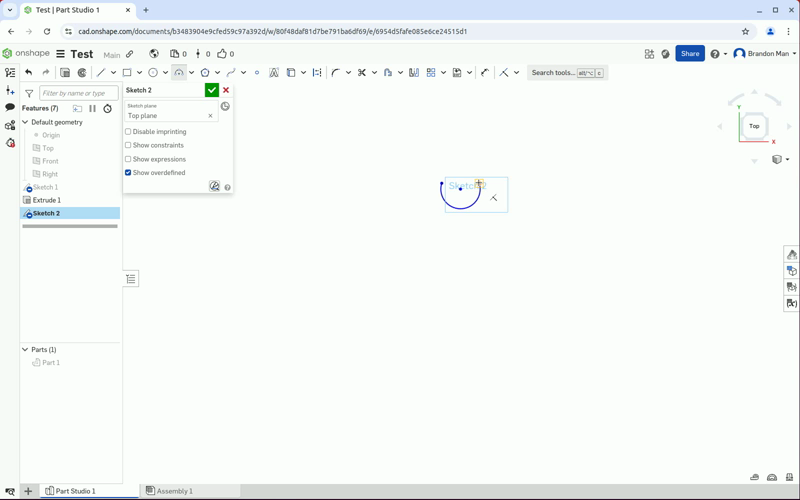
scroll(6)
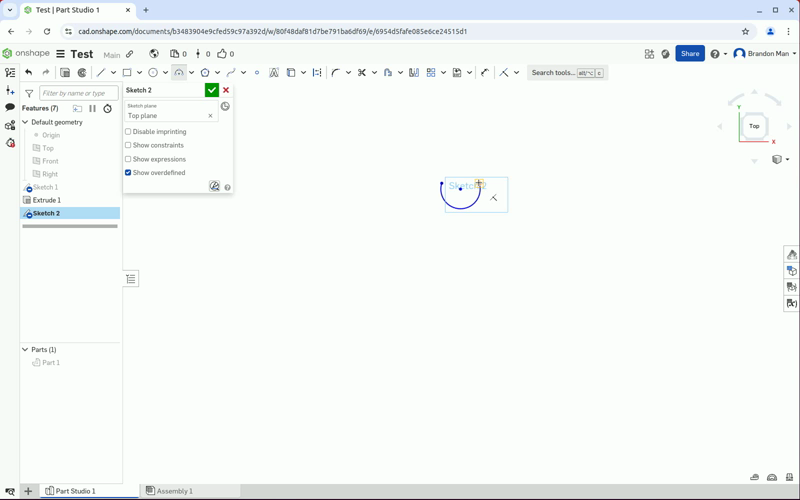
scroll(6)
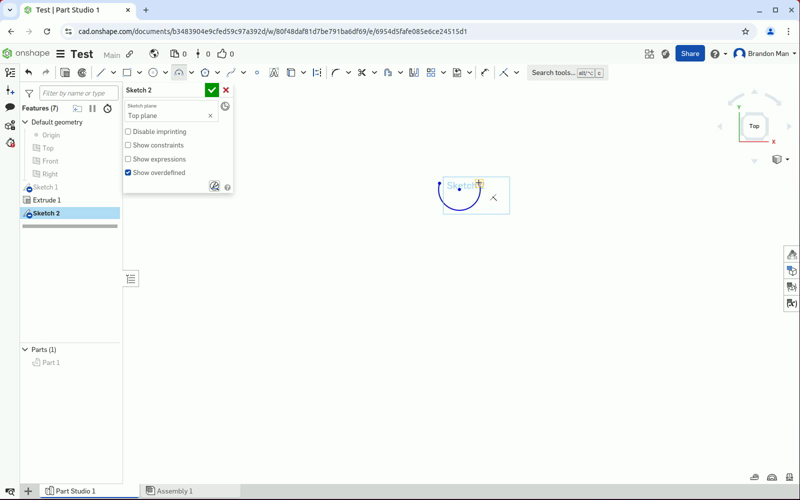
scroll(6)
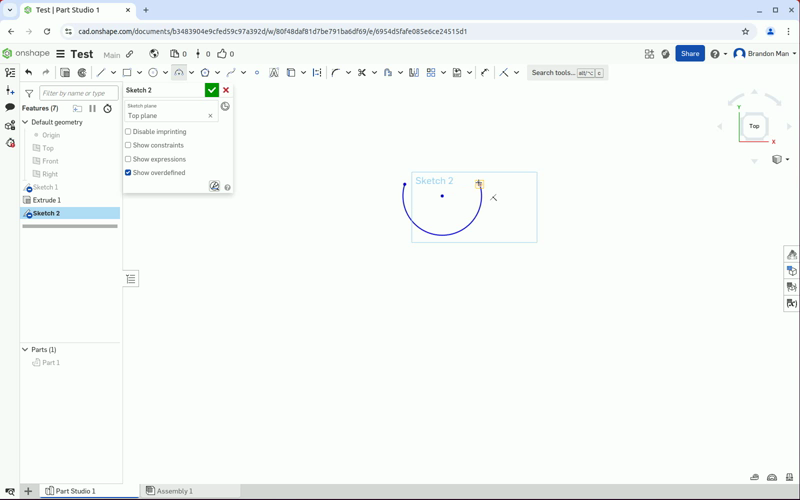
scroll(6)
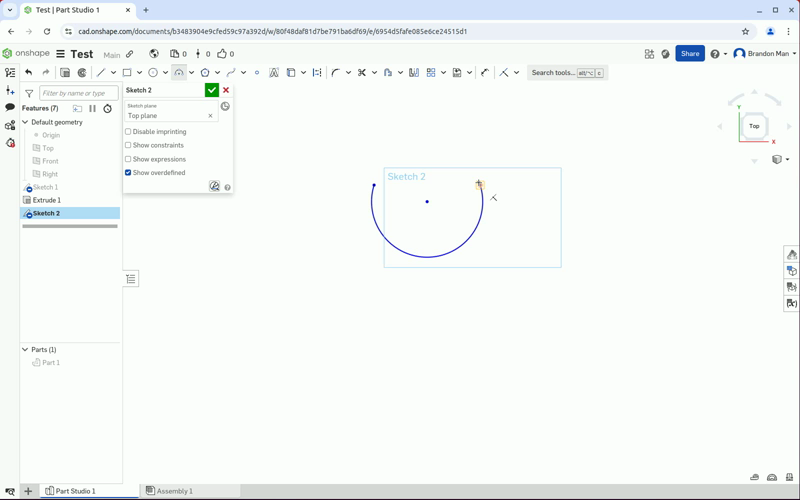
scroll(6)
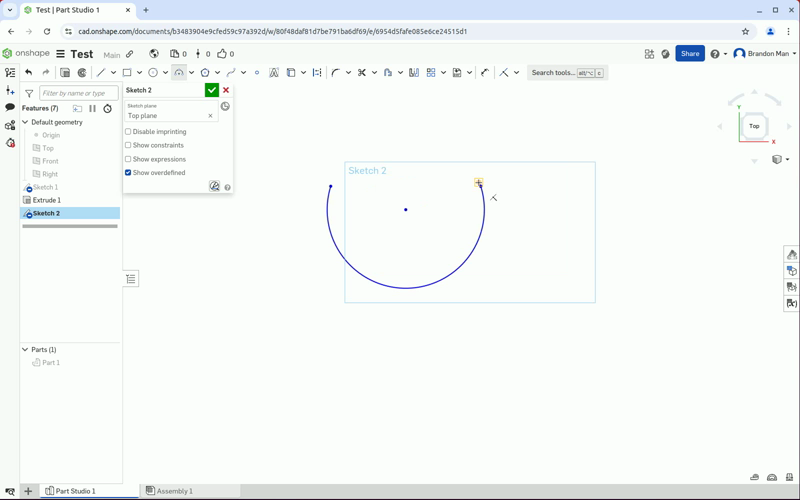
scroll(6)
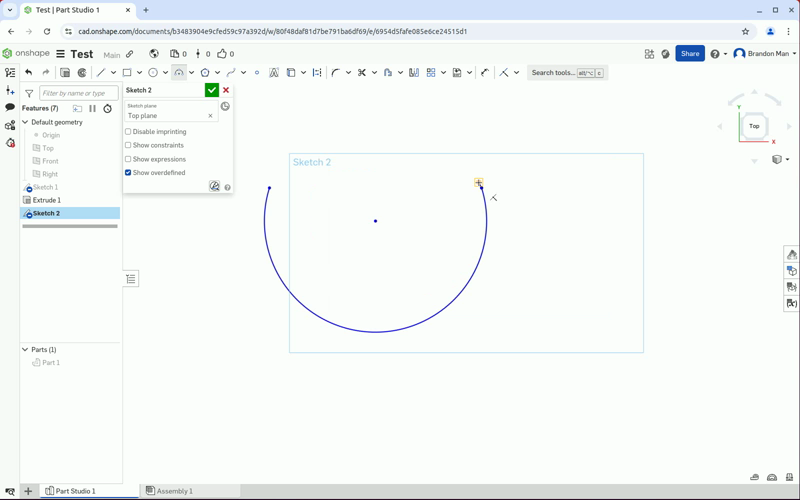
scroll(6)
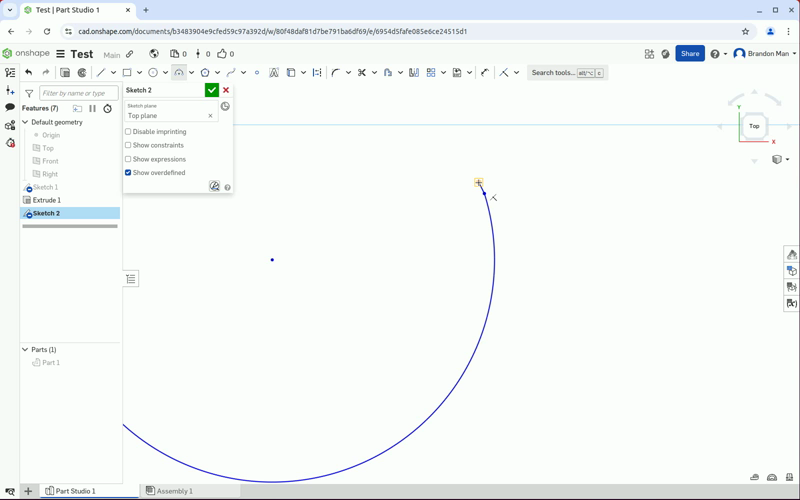
click(478, 182)
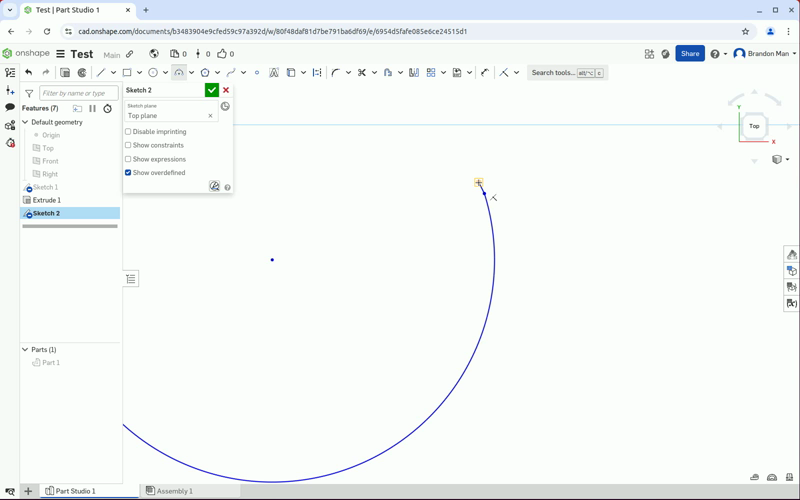
scroll(-6)
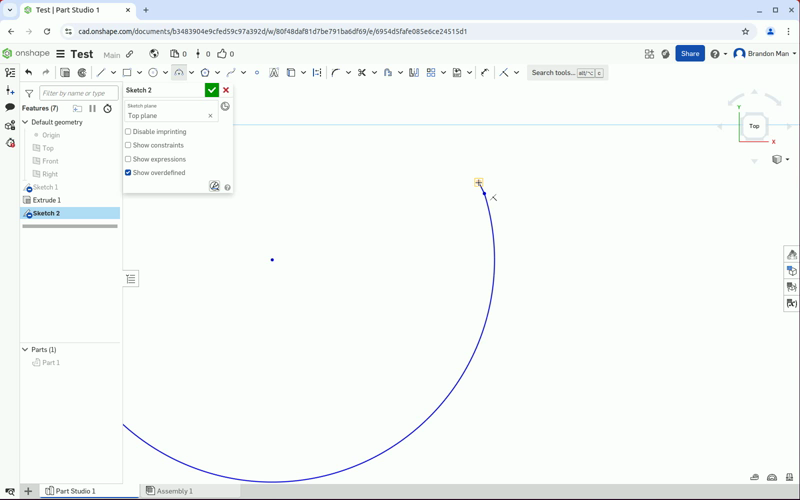
scroll(-6)
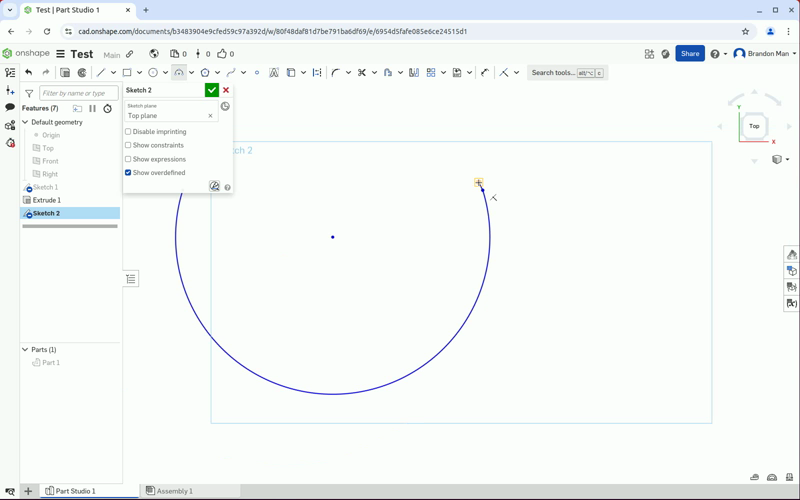
scroll(-6)
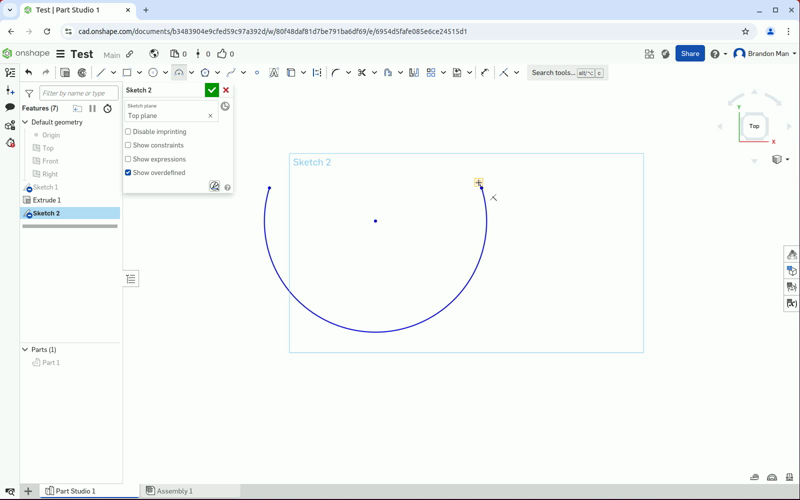
scroll(-6)
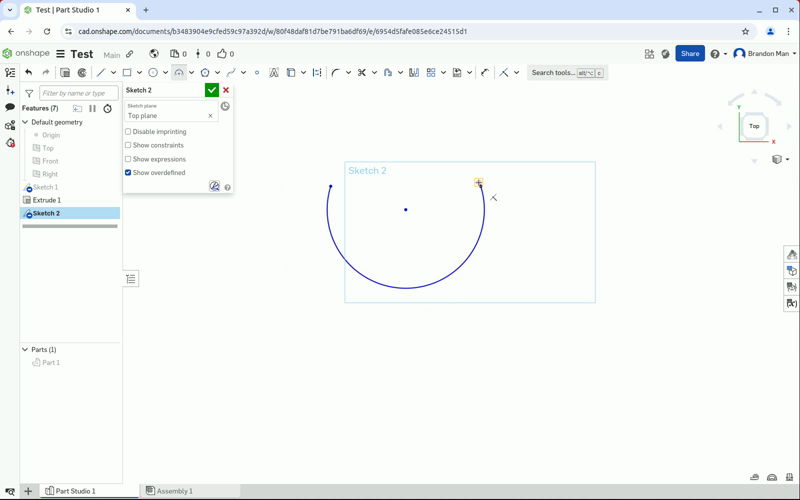
scroll(-6)
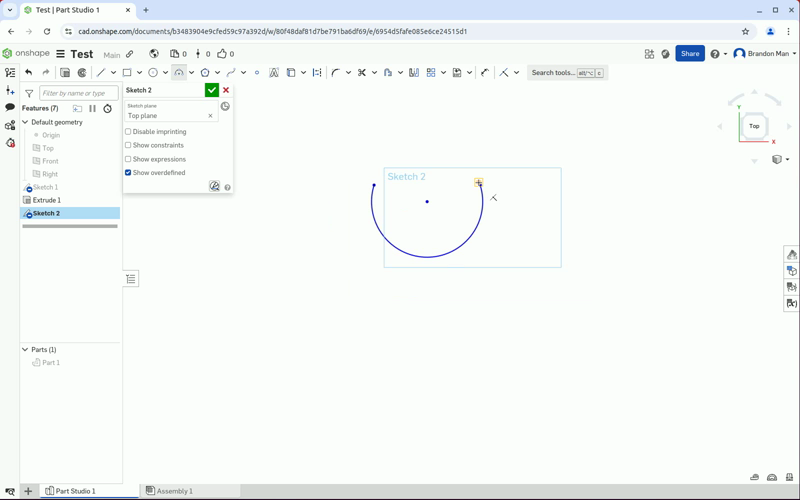
scroll(-6)
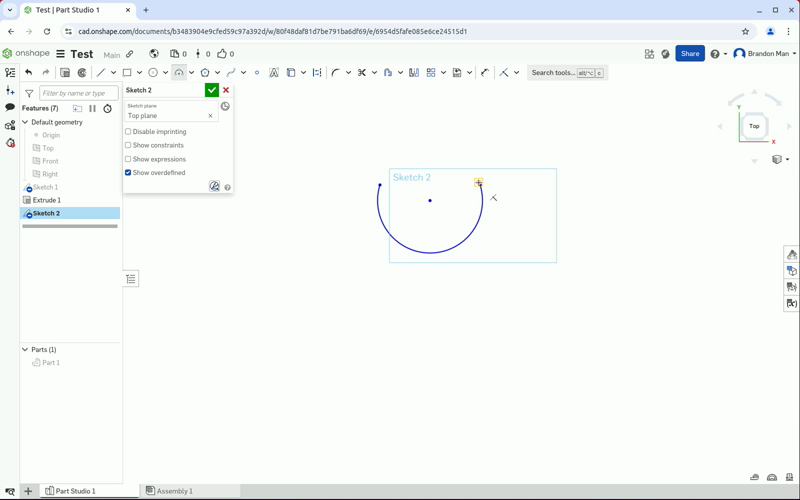
scroll(-6)
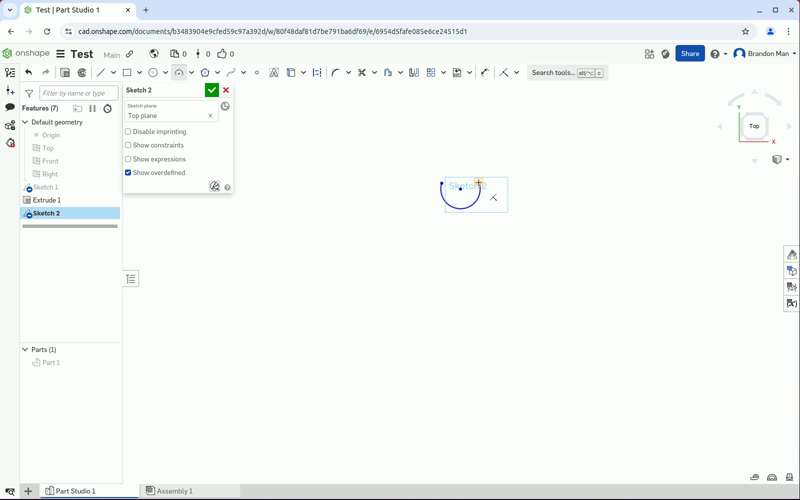
key_down(shift)
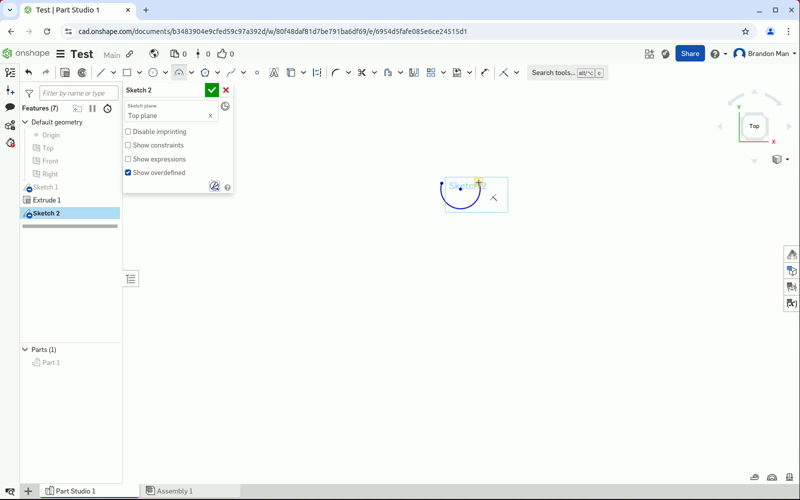
mouse_move(442, 182)
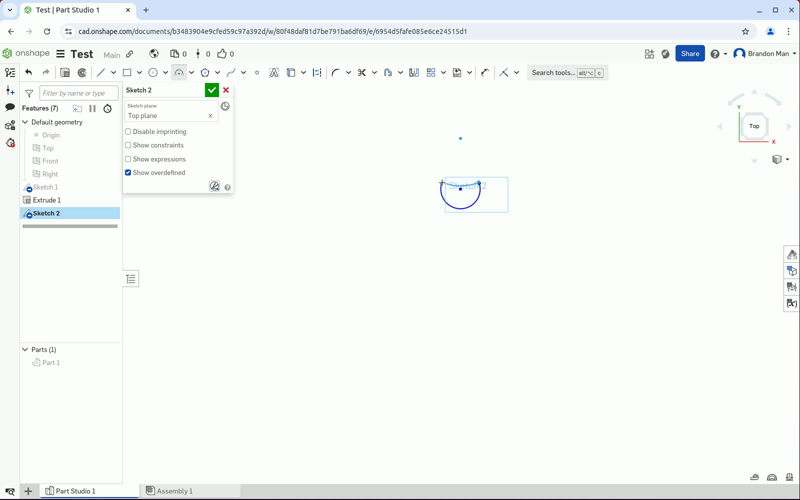
scroll(6)
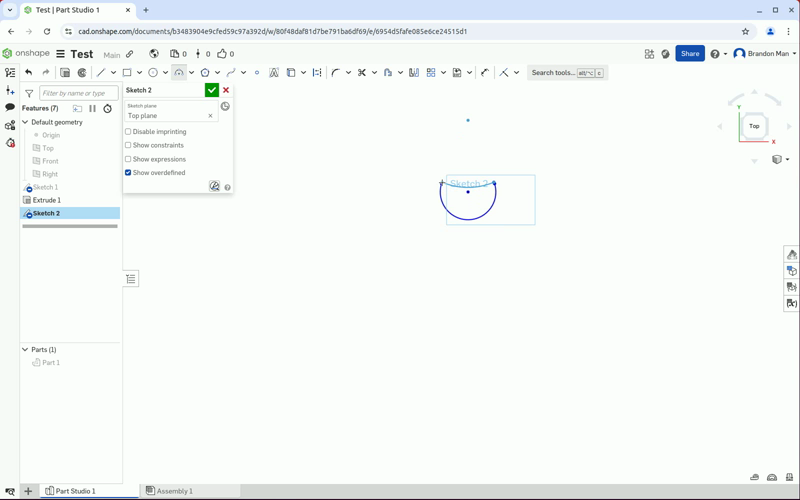
scroll(6)
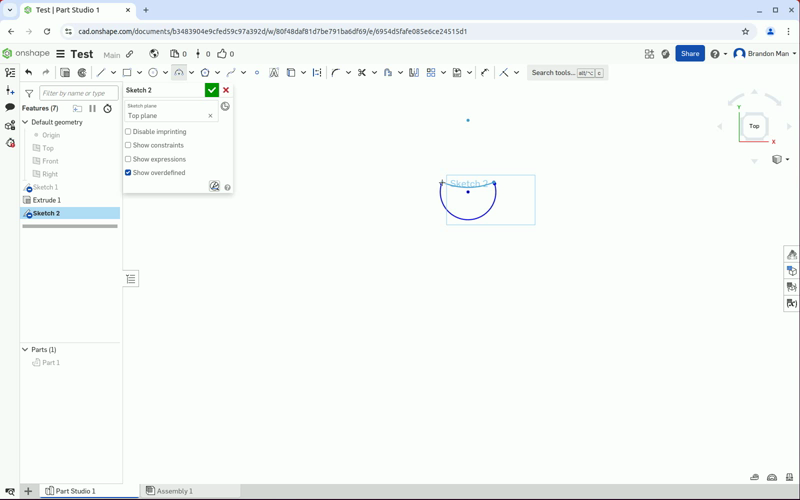
scroll(6)
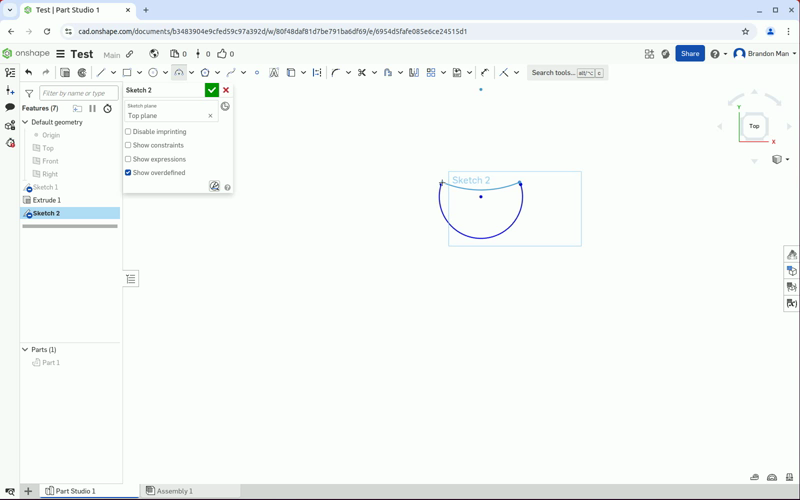
scroll(6)
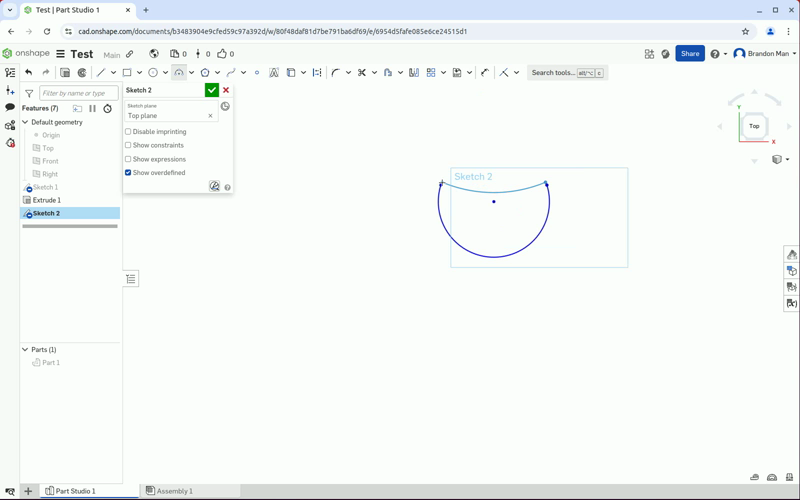
scroll(6)
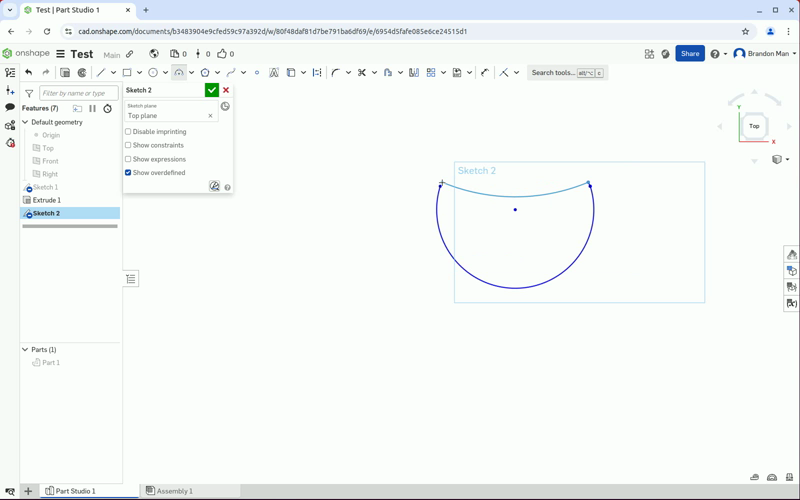
scroll(6)
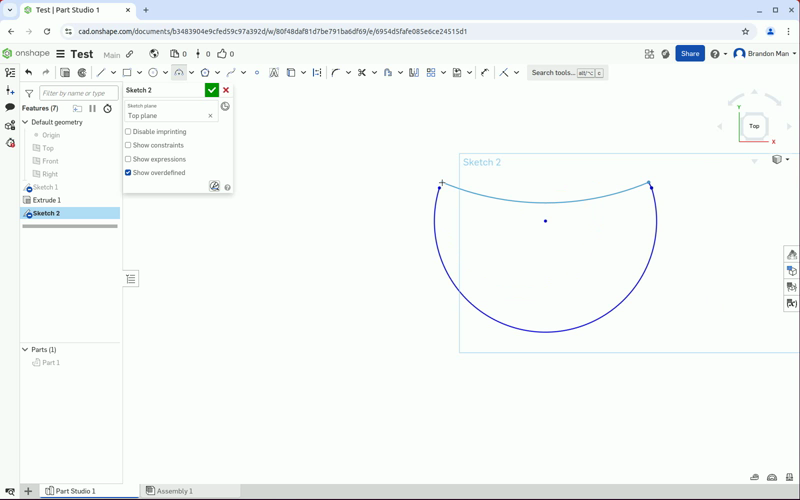
scroll(6)
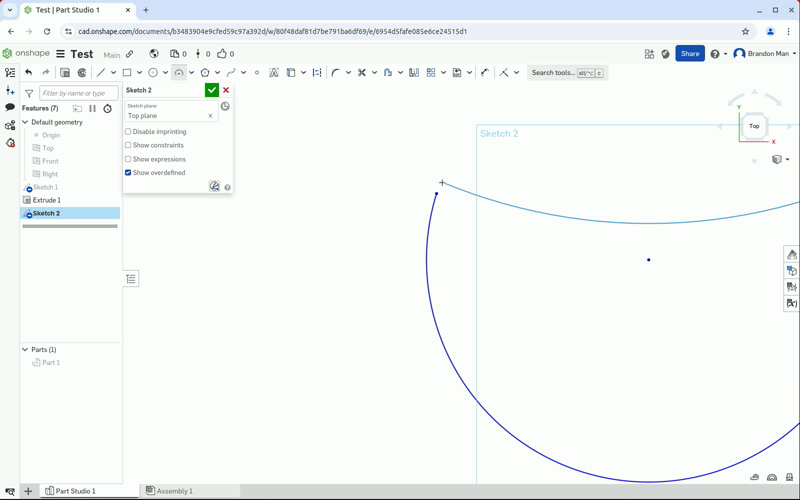
click(442, 182)
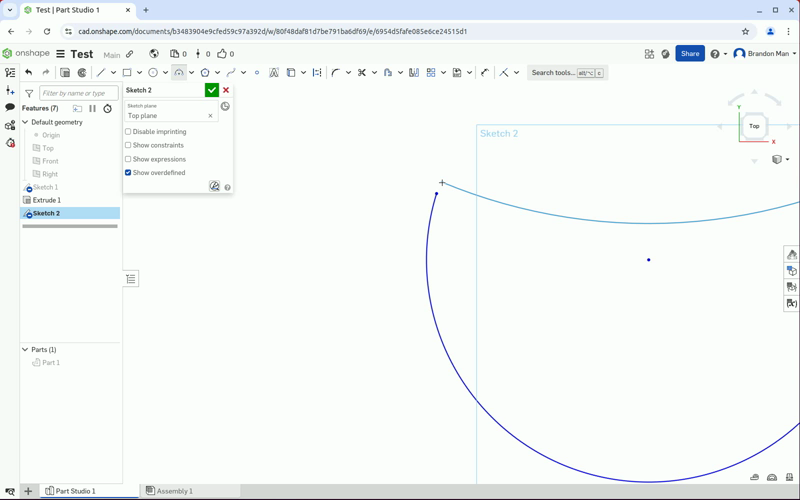
scroll(-6)
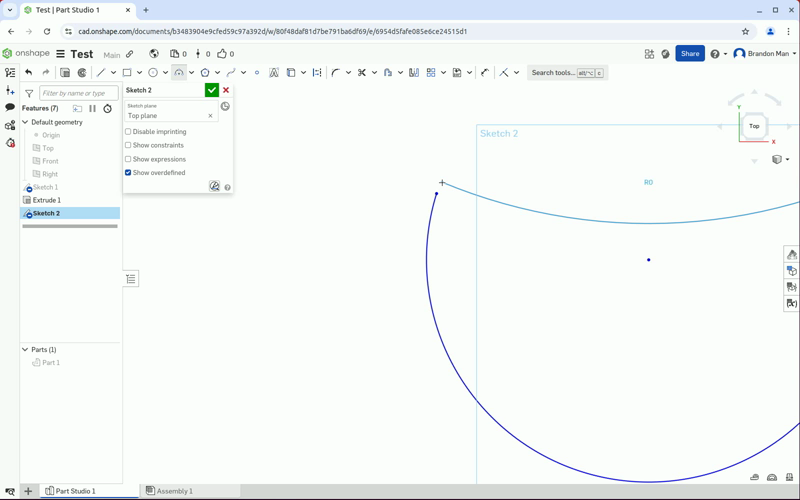
scroll(-6)
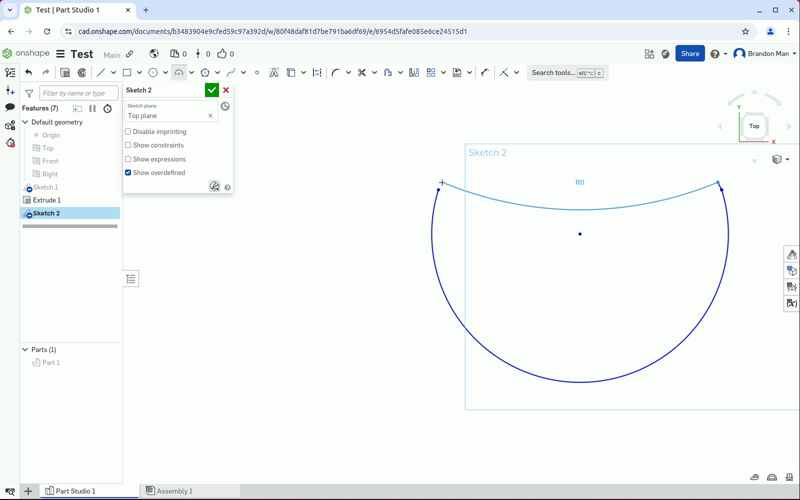
scroll(-6)
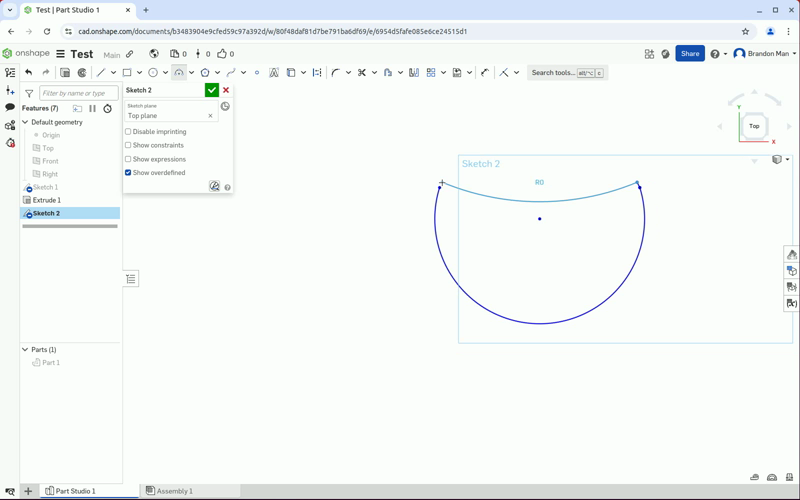
scroll(-6)
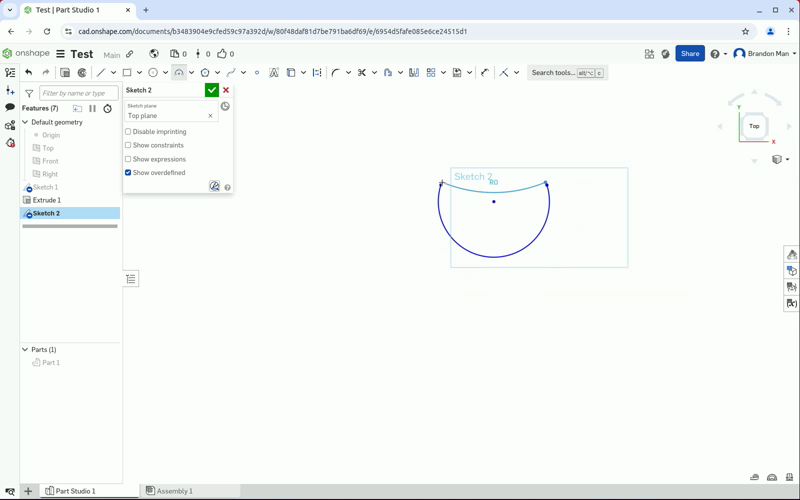
scroll(-6)
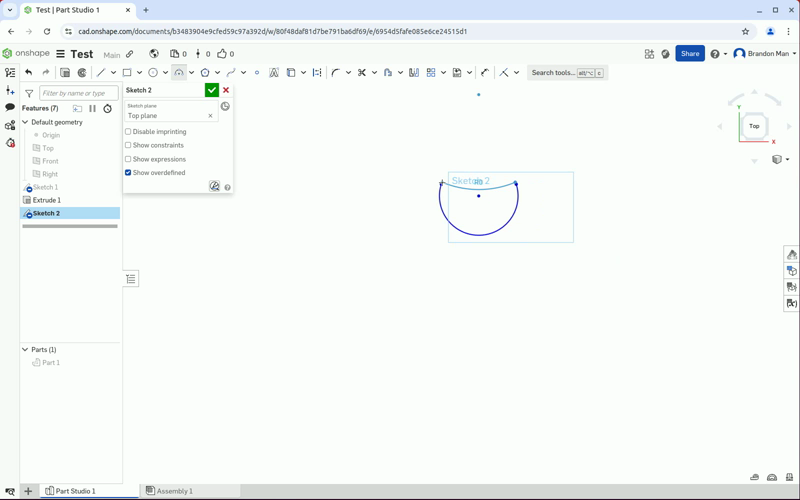
scroll(-6)
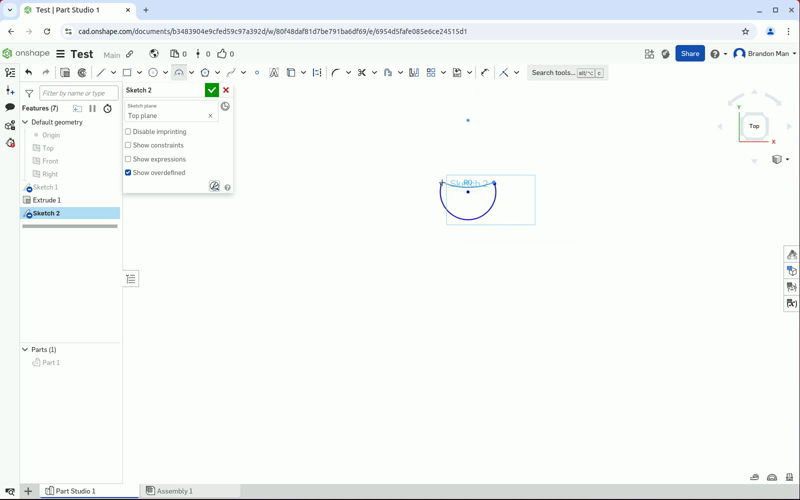
scroll(-6)
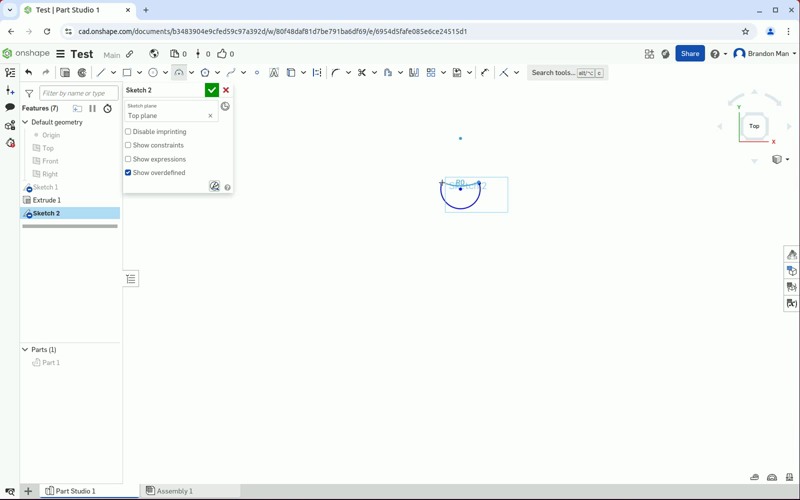
mouse_move(460, 169)
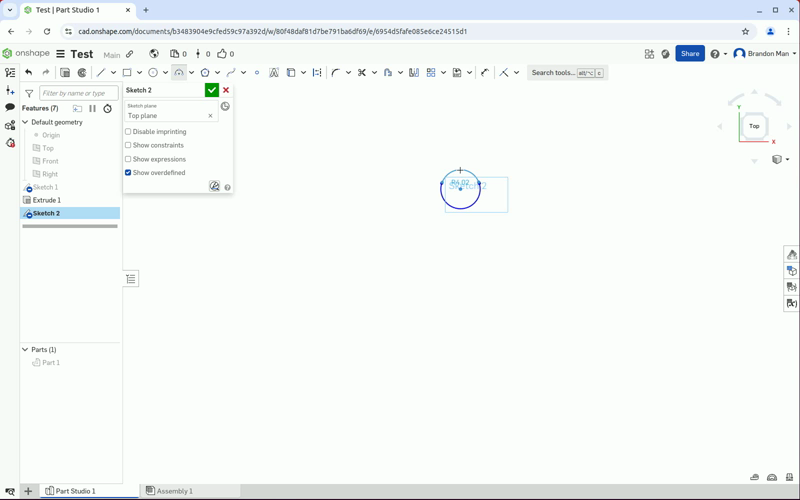
click(460, 169)
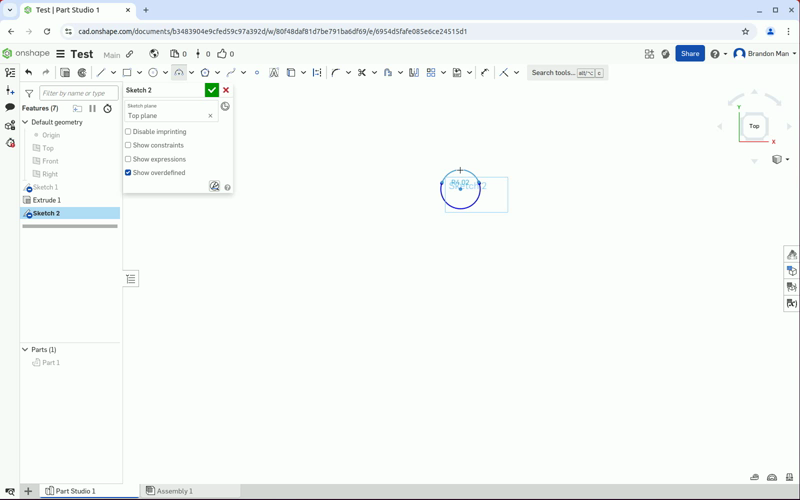
key_up(shift)
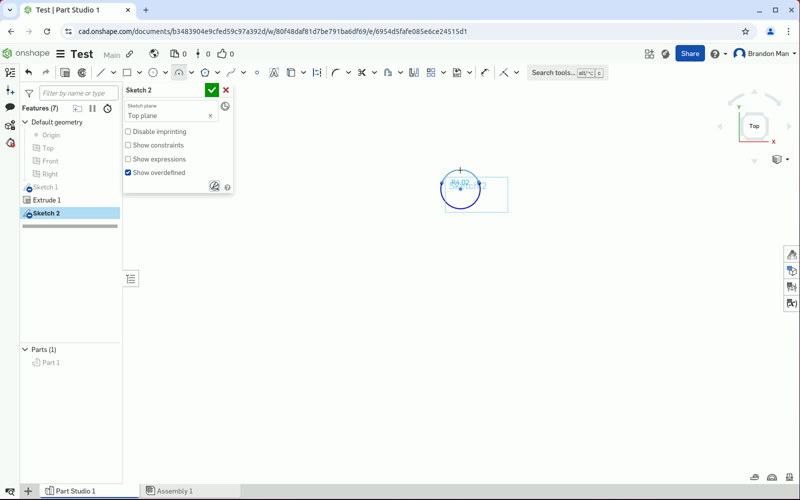
key(esc)
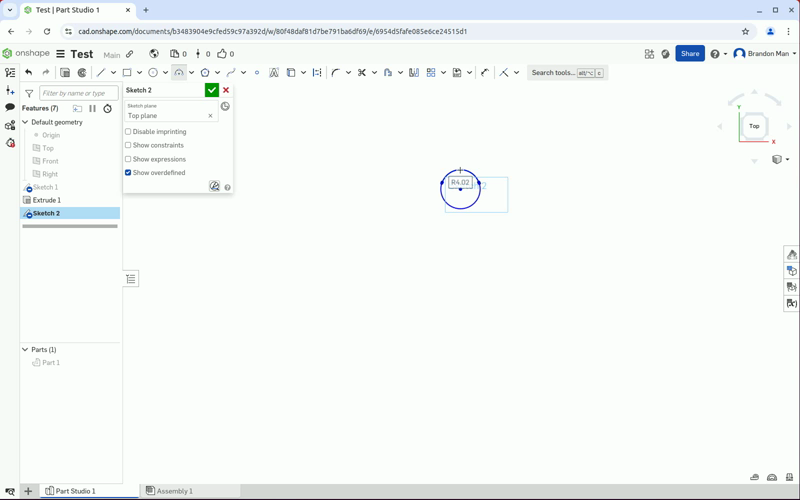
key(l)
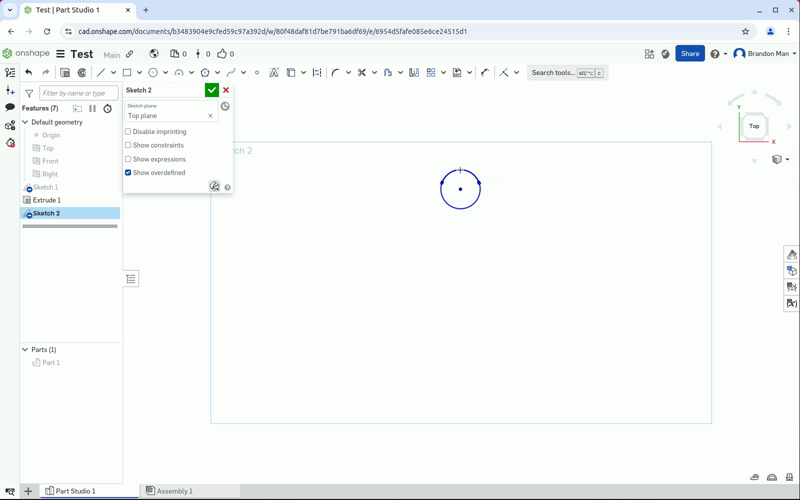
mouse_move(442, 182)
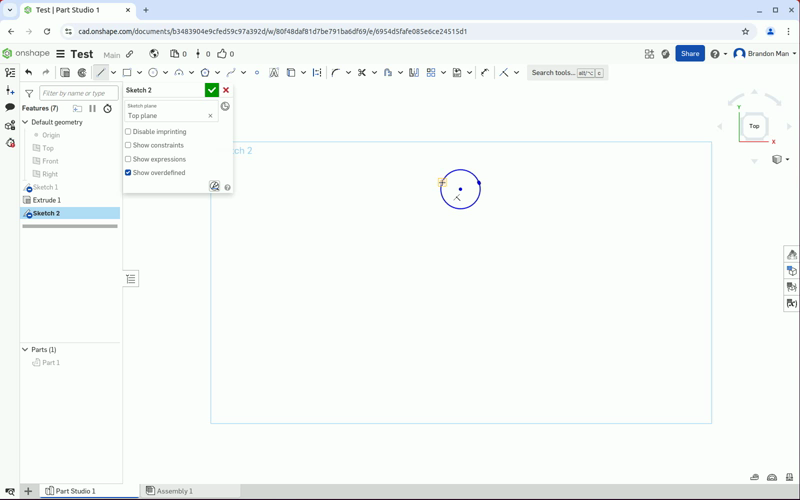
scroll(6)
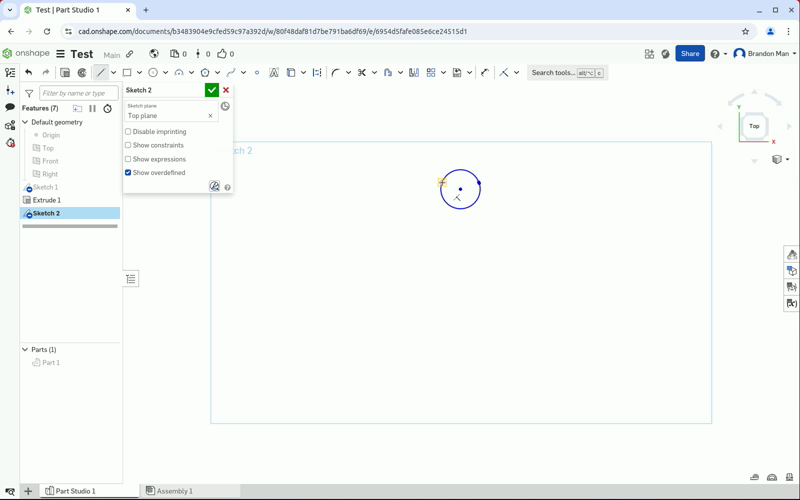
scroll(6)
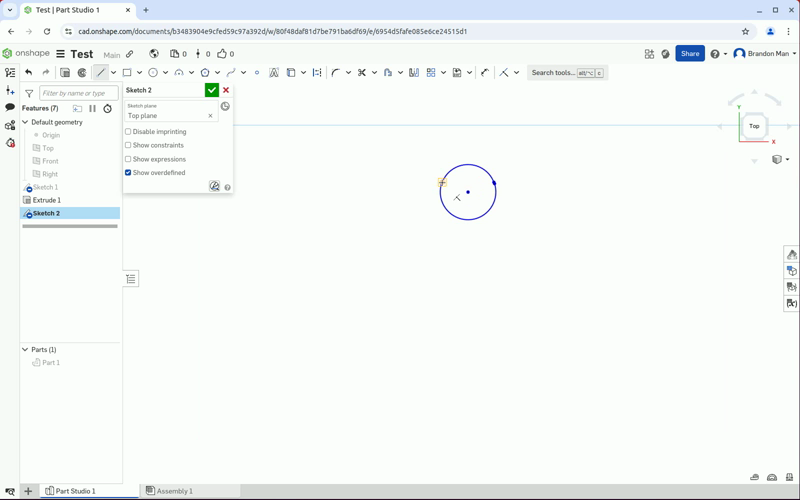
scroll(6)
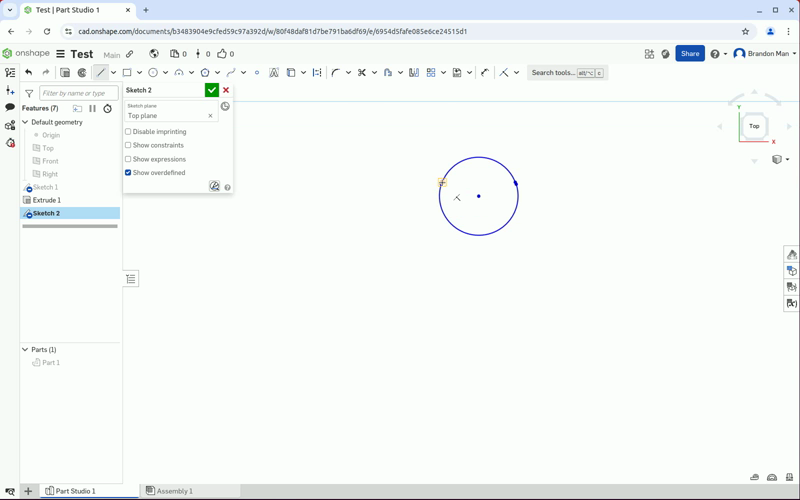
scroll(6)
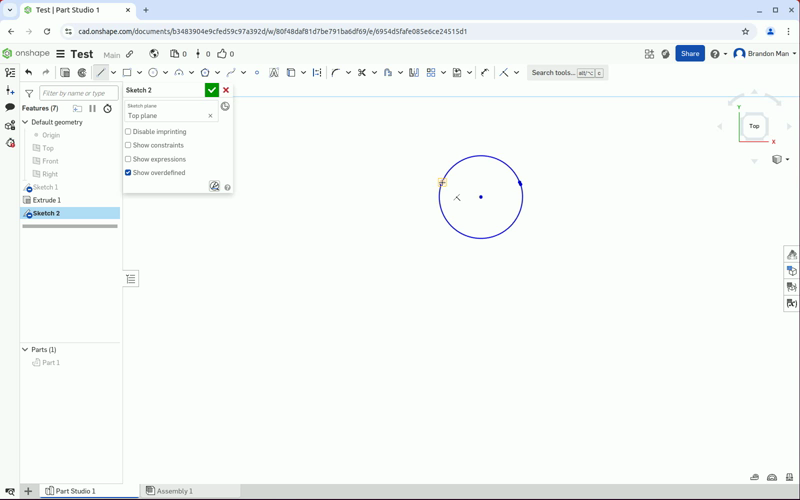
scroll(6)
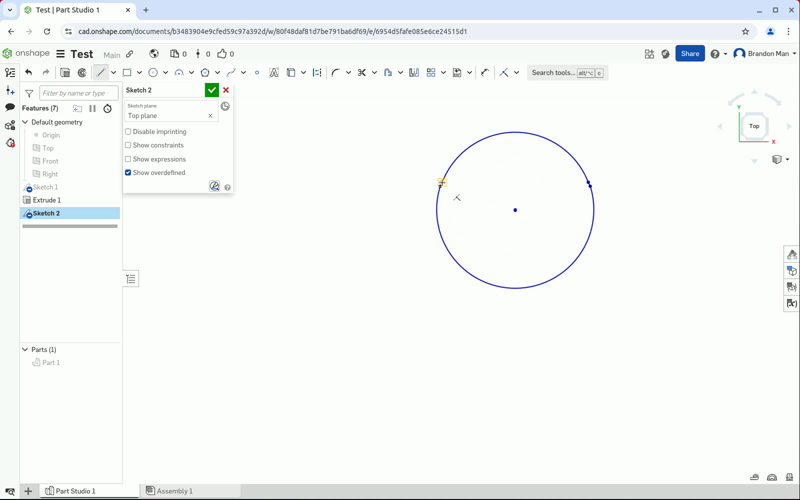
scroll(6)
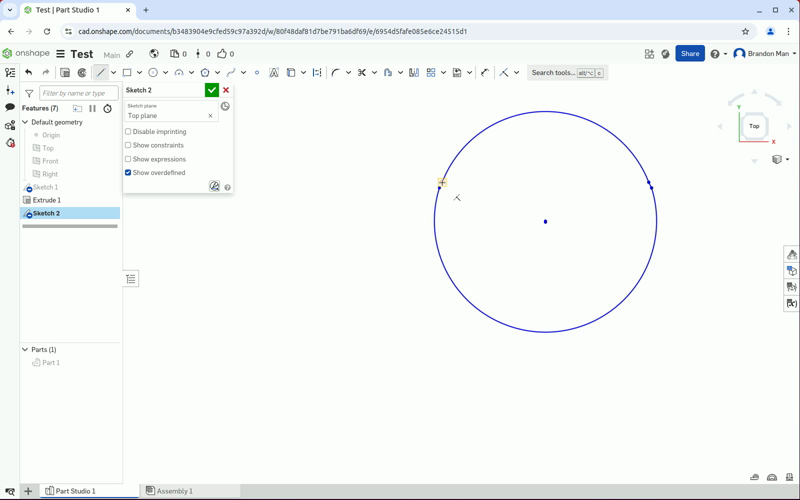
scroll(6)
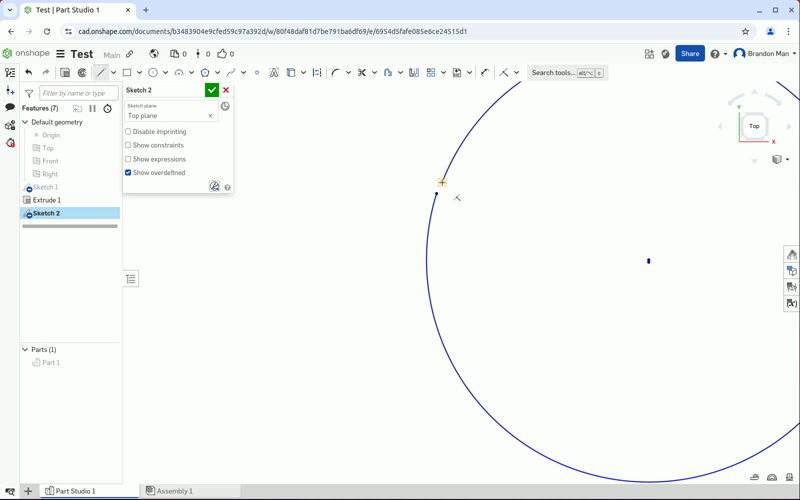
click(442, 182)
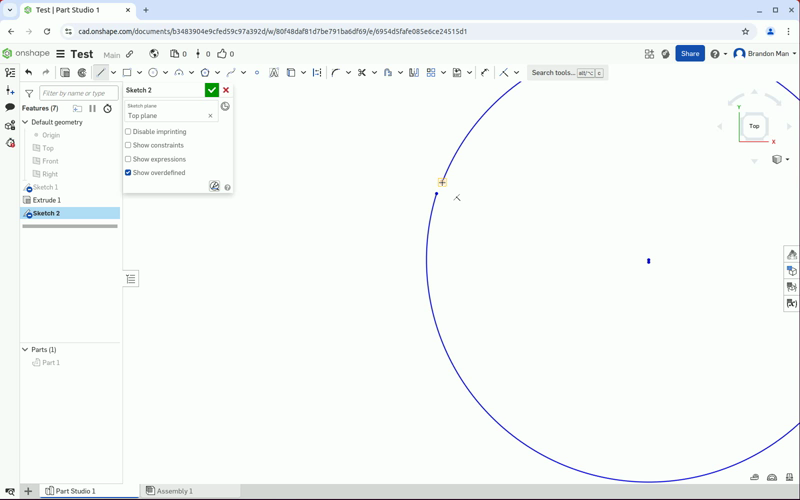
scroll(-6)
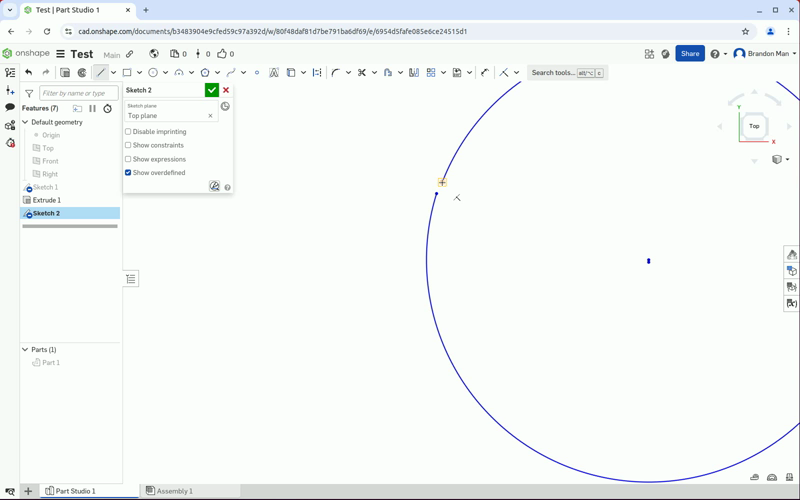
scroll(-6)
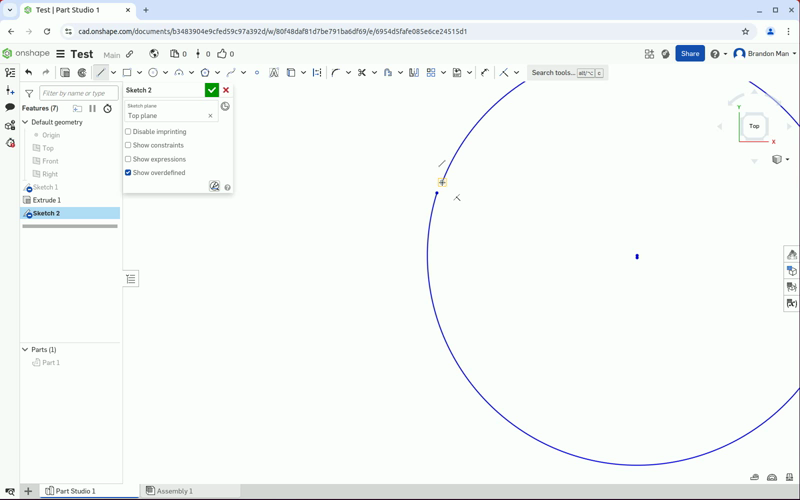
scroll(-6)
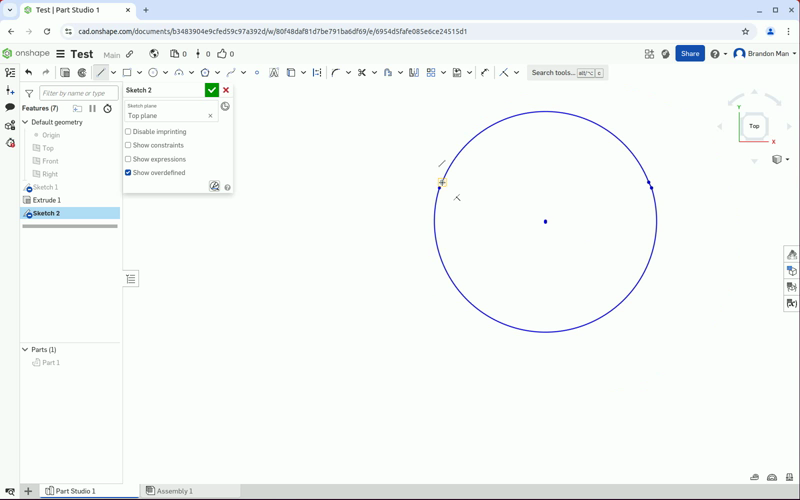
scroll(-6)
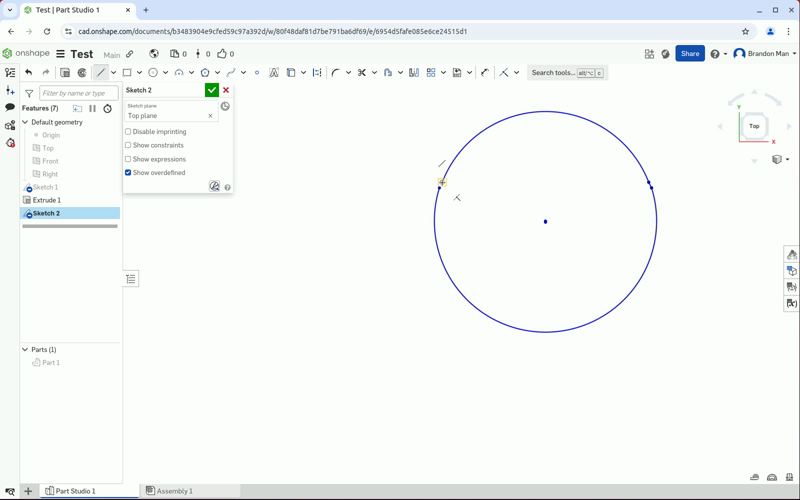
scroll(-6)
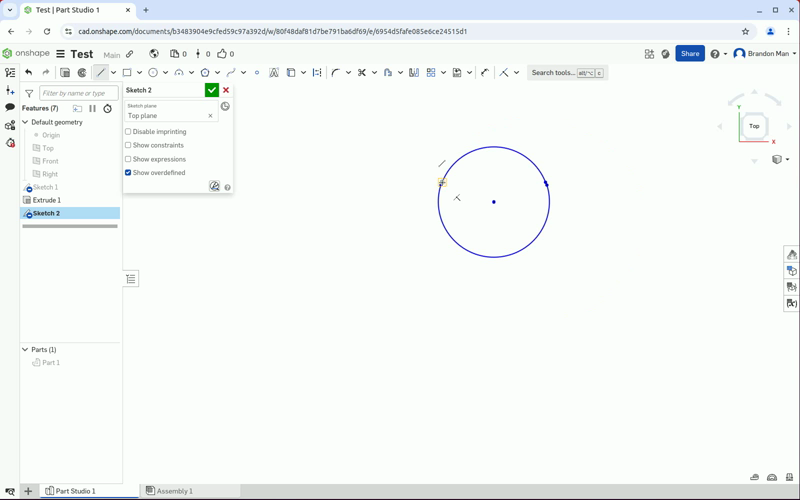
scroll(-6)
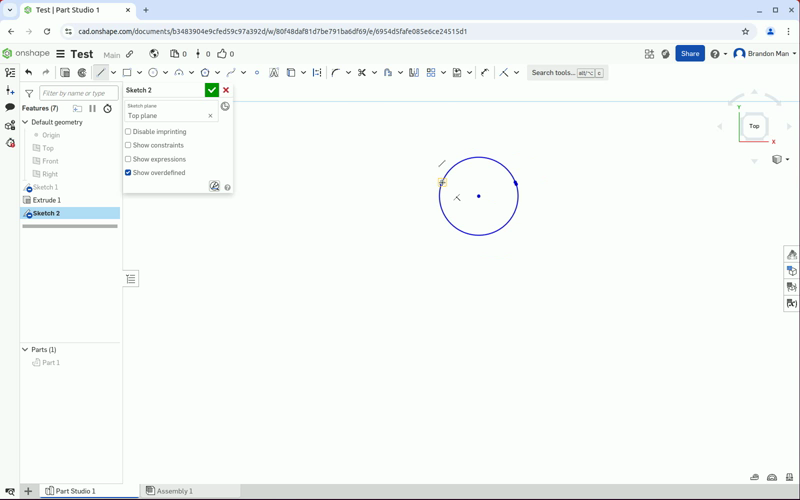
scroll(-6)
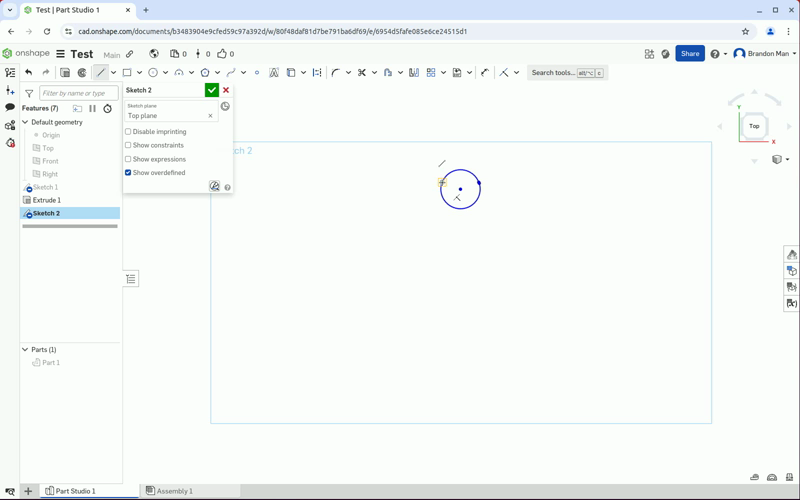
mouse_move(472, 182)
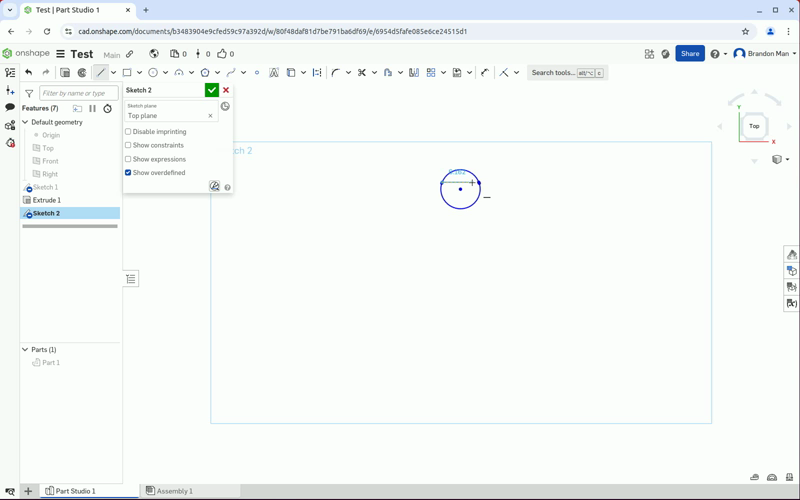
key_down(shift)
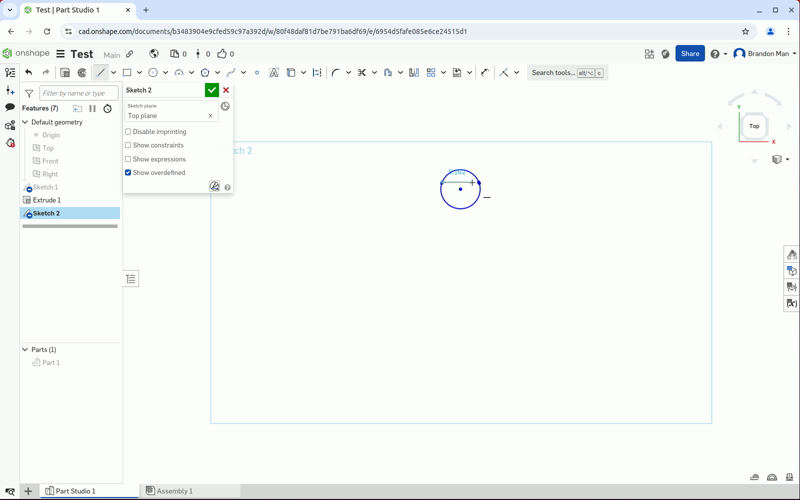
mouse_move(441, 183)
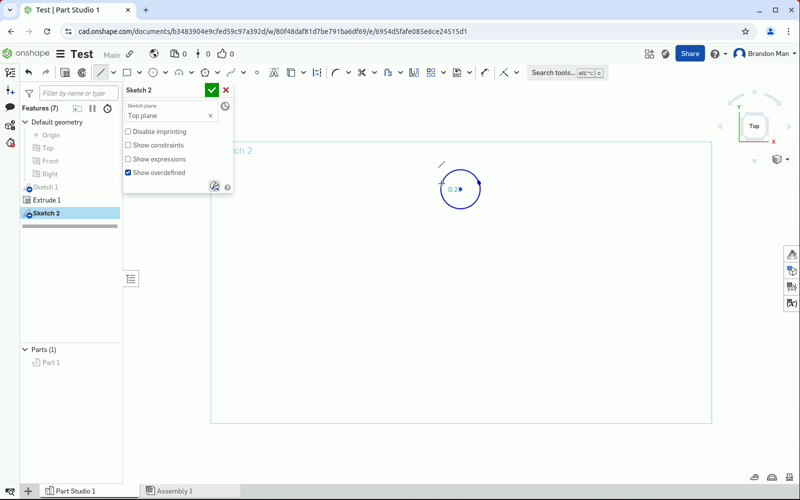
scroll(6)
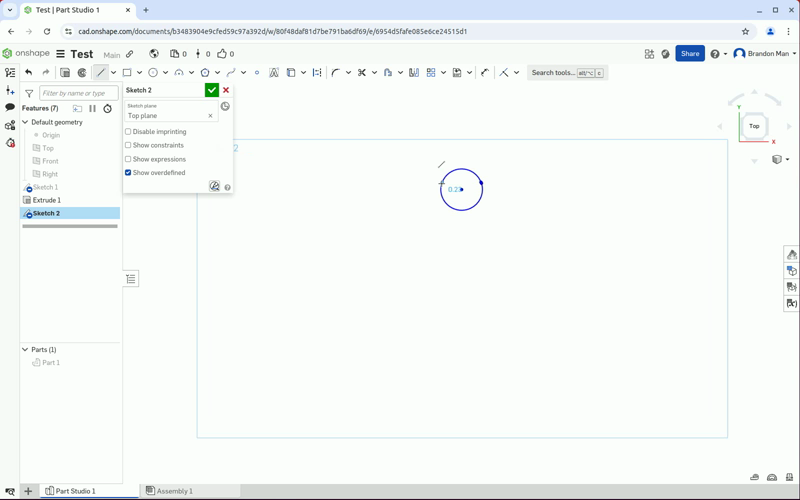
scroll(6)
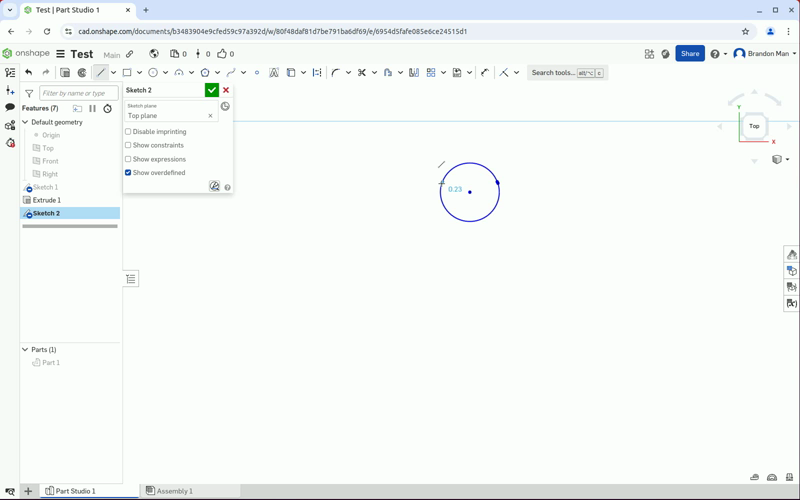
scroll(6)
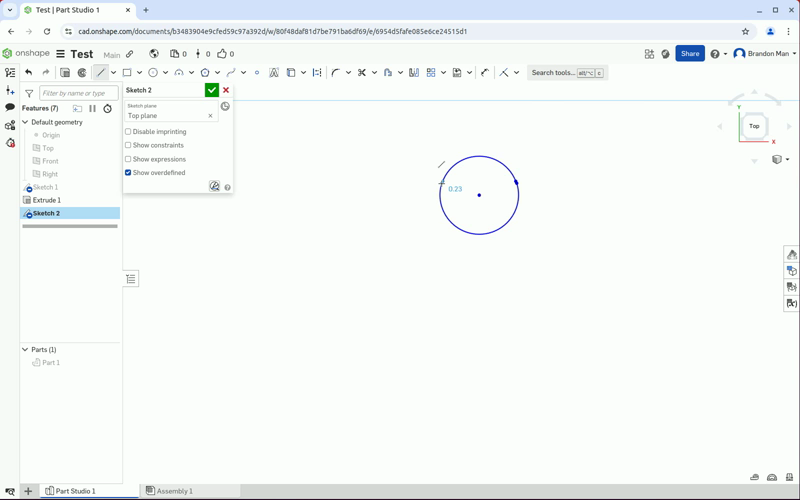
scroll(6)
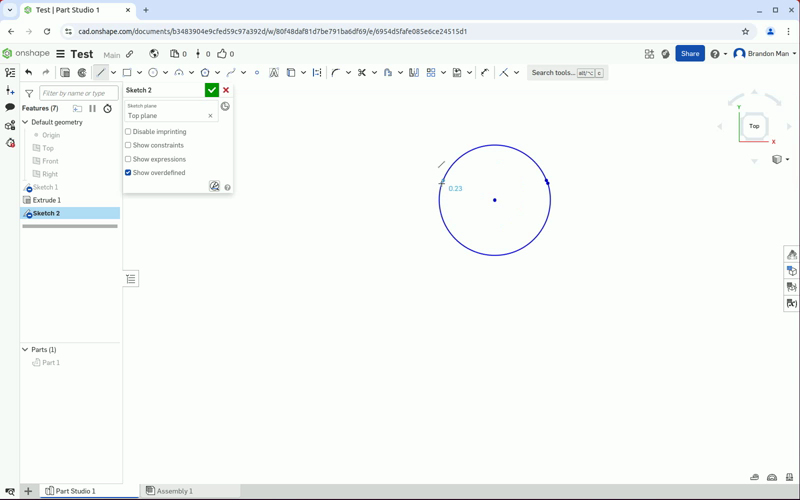
scroll(6)
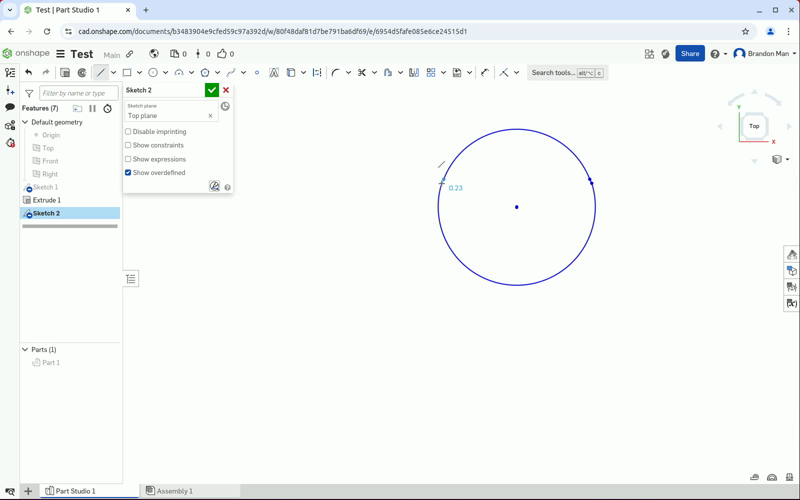
scroll(6)
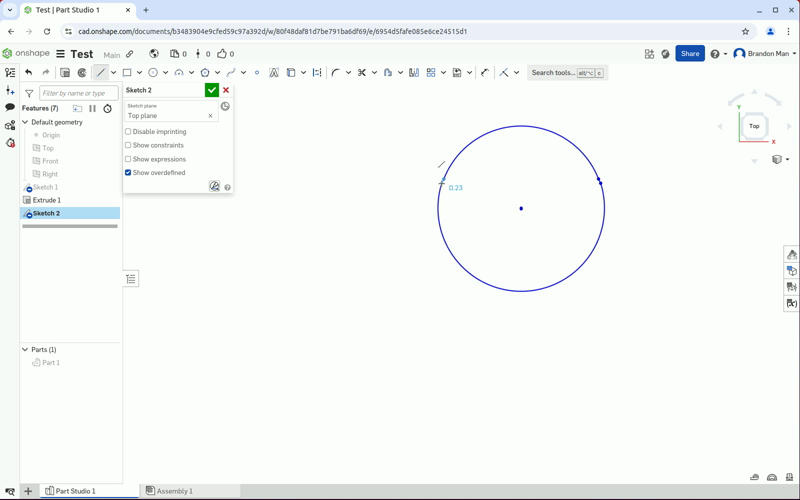
scroll(6)
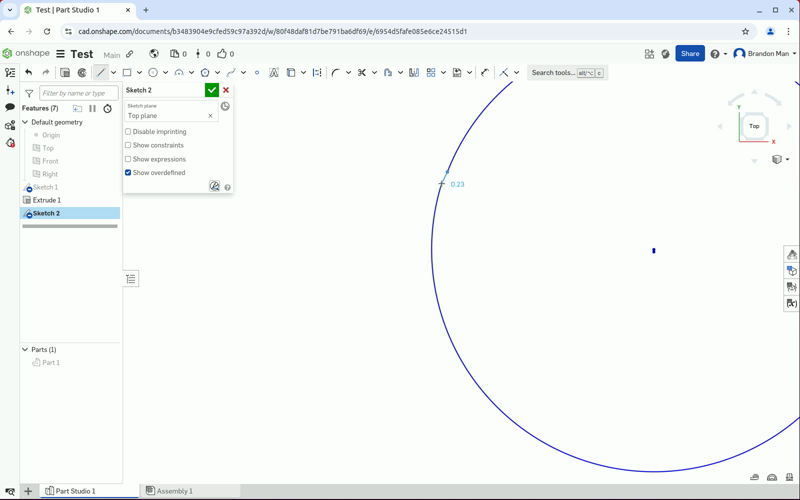
key_up(shift)
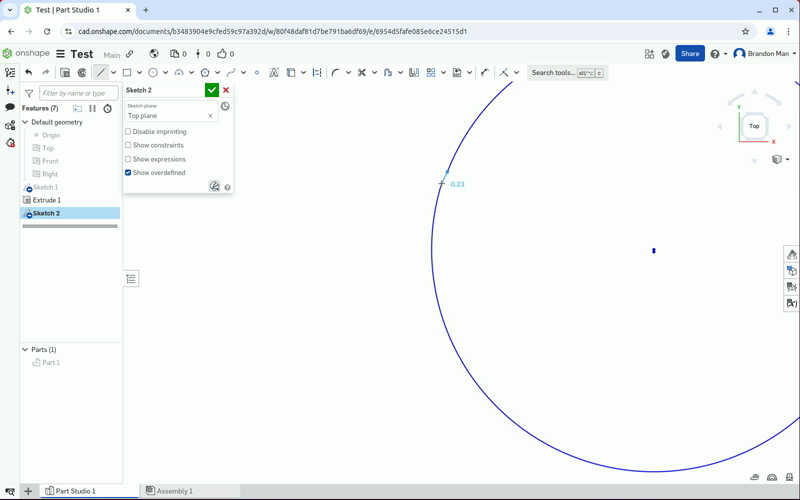
click(441, 183)
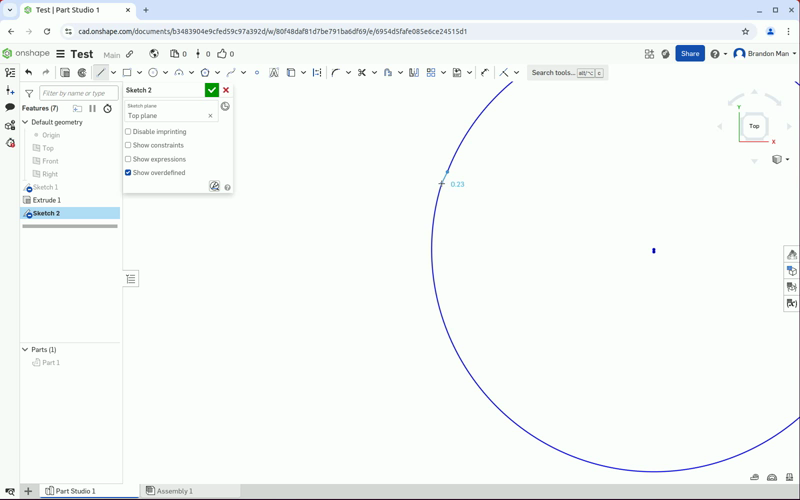
scroll(-6)
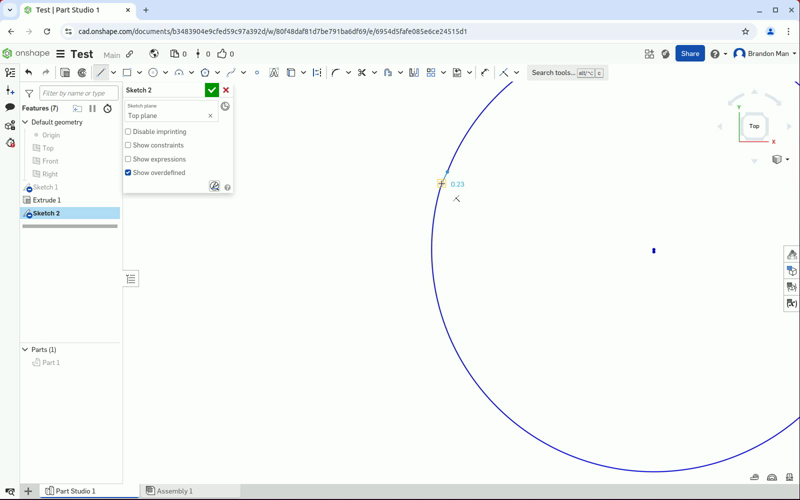
scroll(-6)
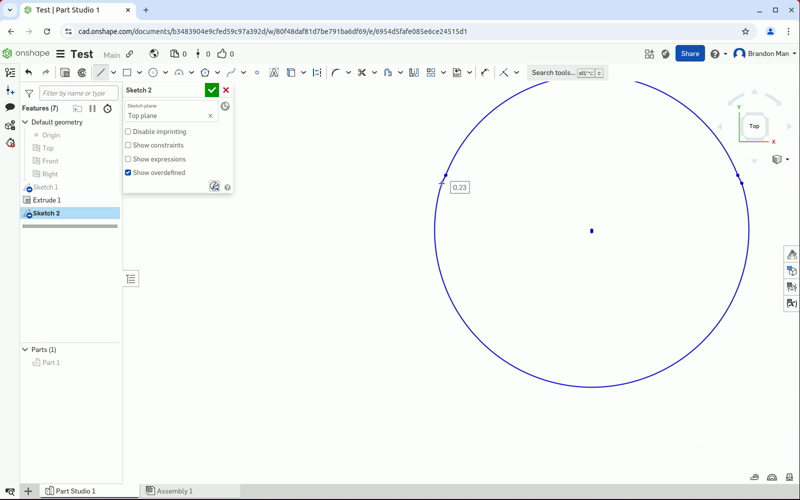
scroll(-6)
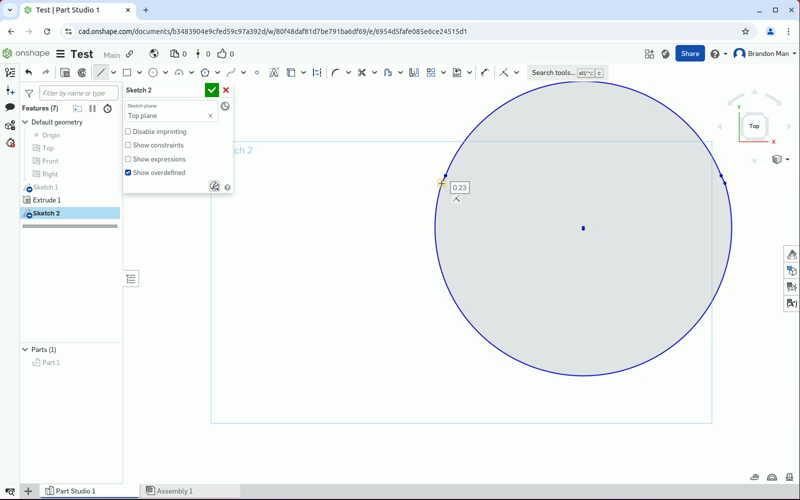
scroll(-6)
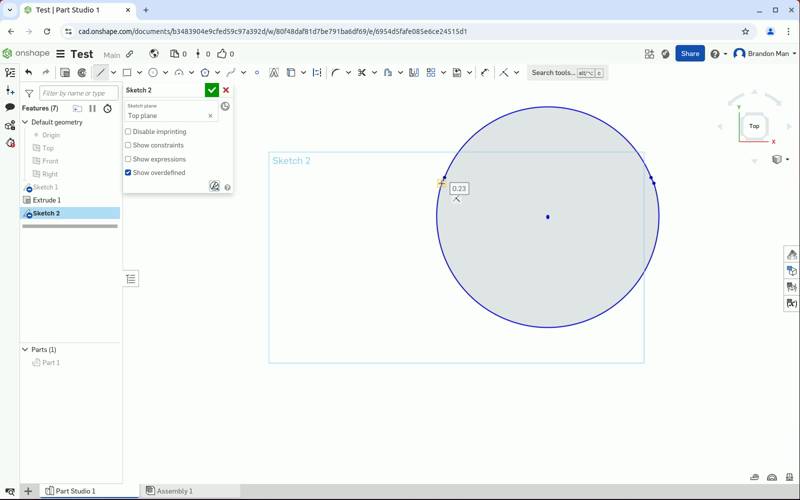
scroll(-6)
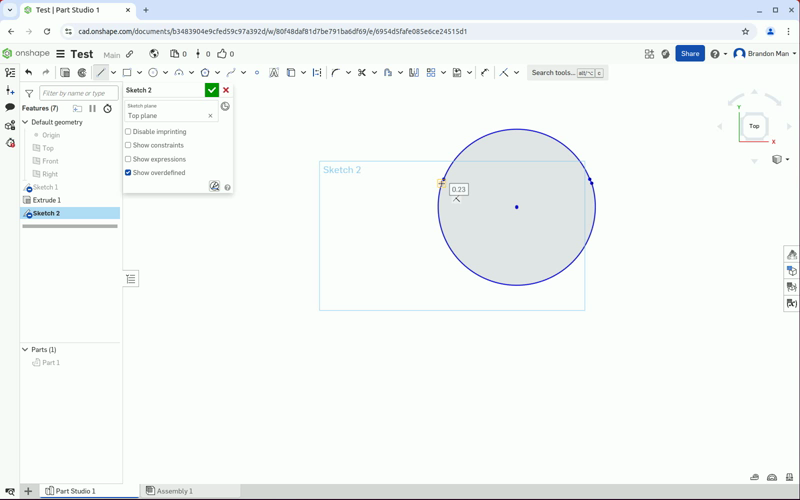
scroll(-6)
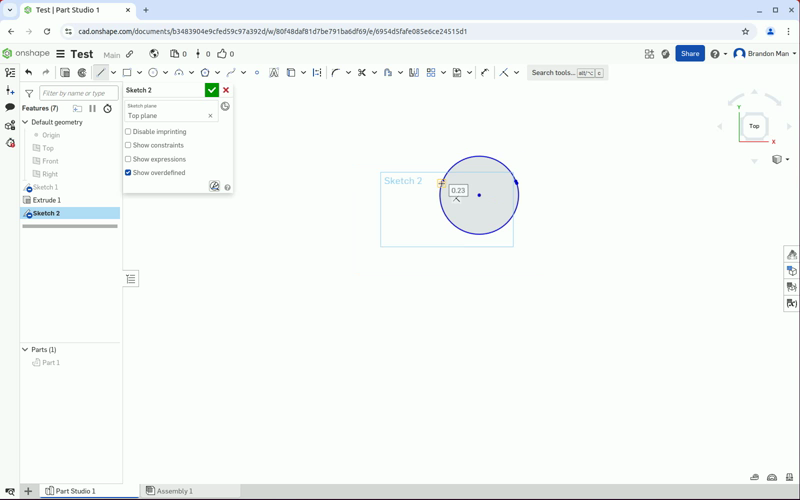
scroll(-6)
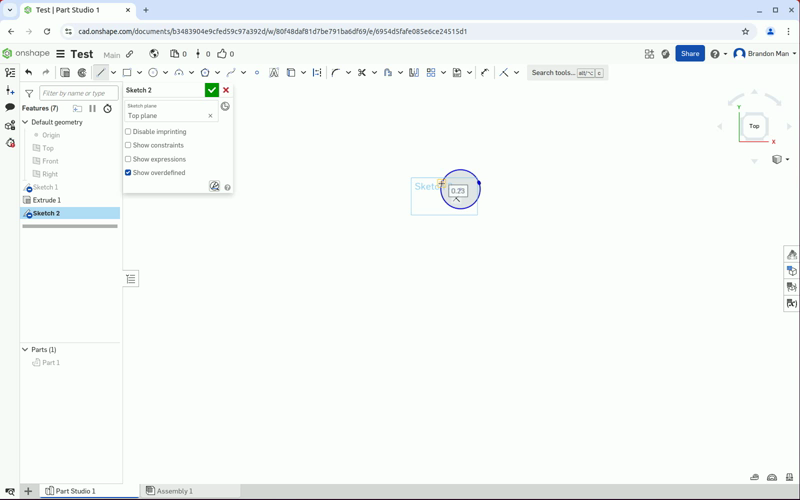
key(esc)
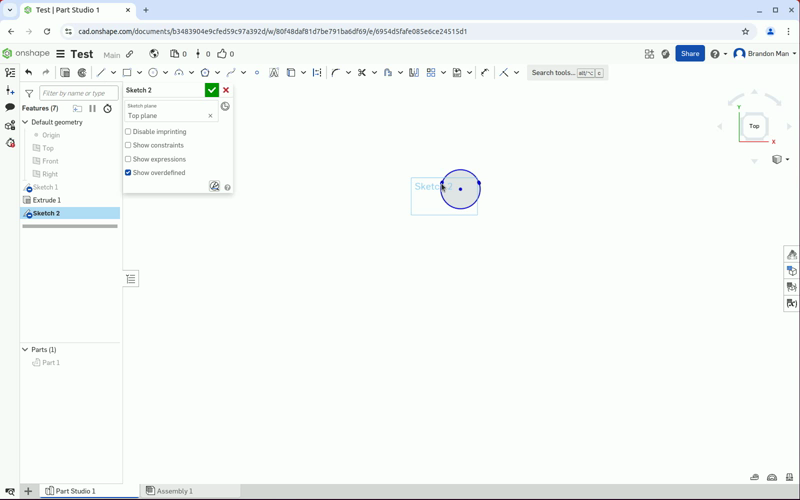
key(c)
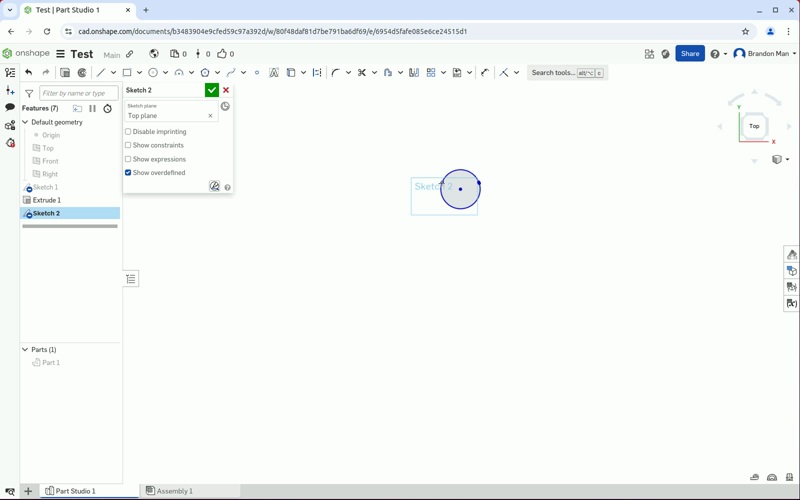
key_down(shift)
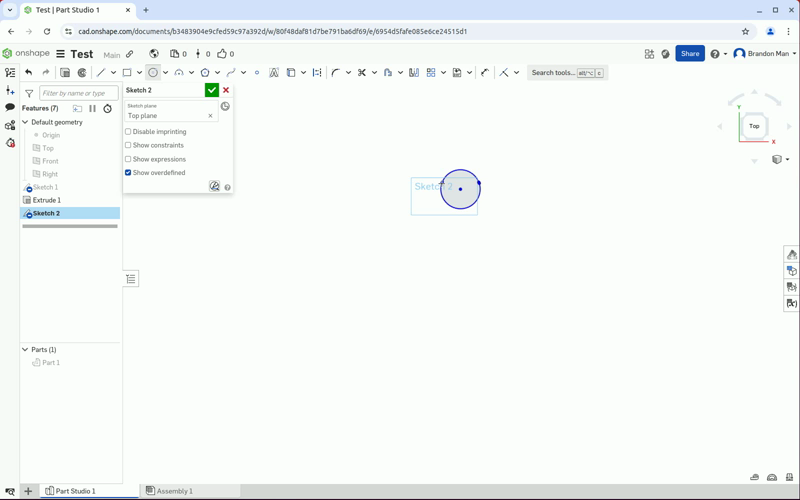
mouse_move(460, 189)
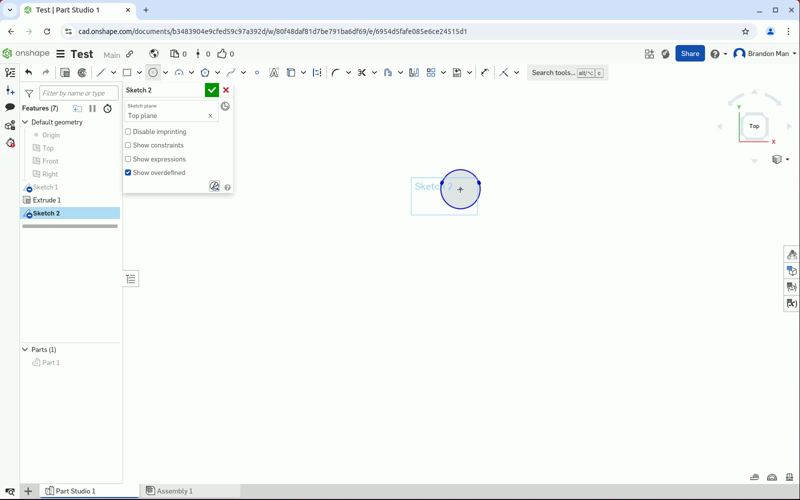
click(460, 189)
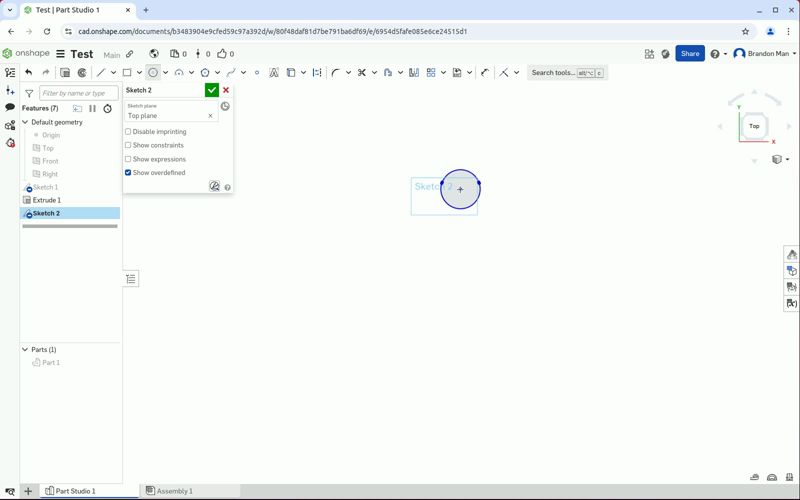
key_up(shift)
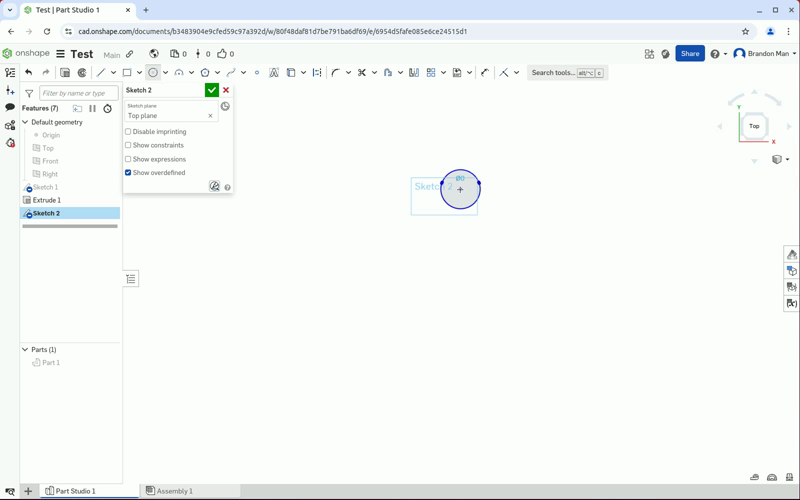
mouse_move(470, 189)
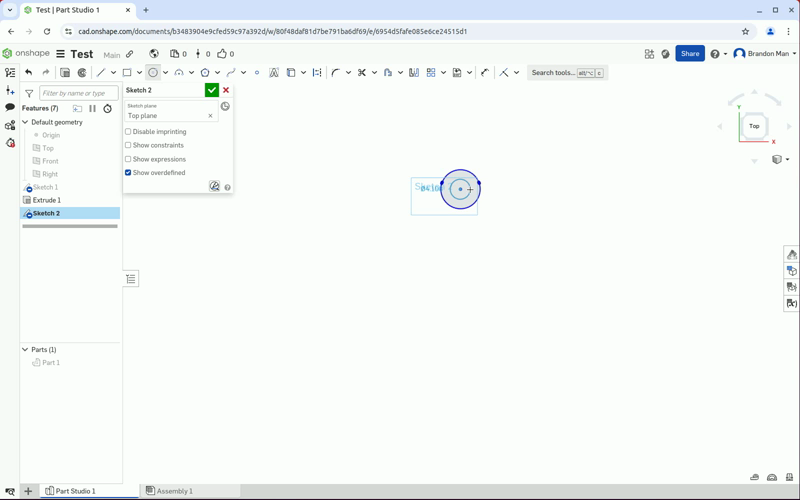
click(470, 189)
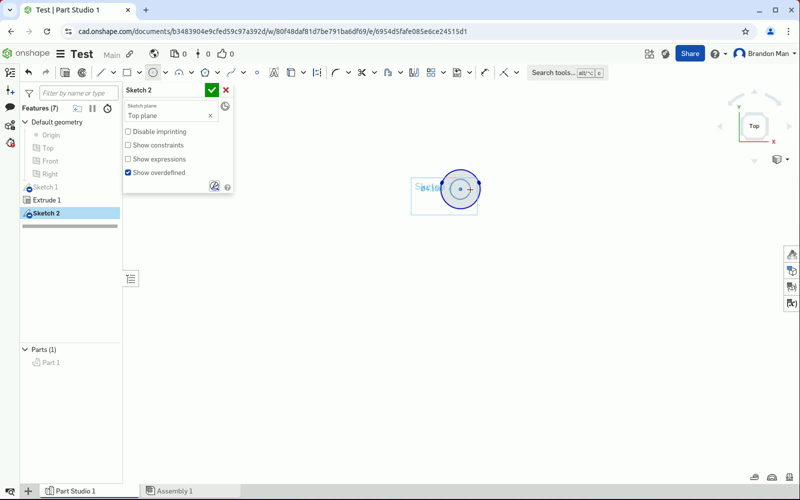
key(esc)
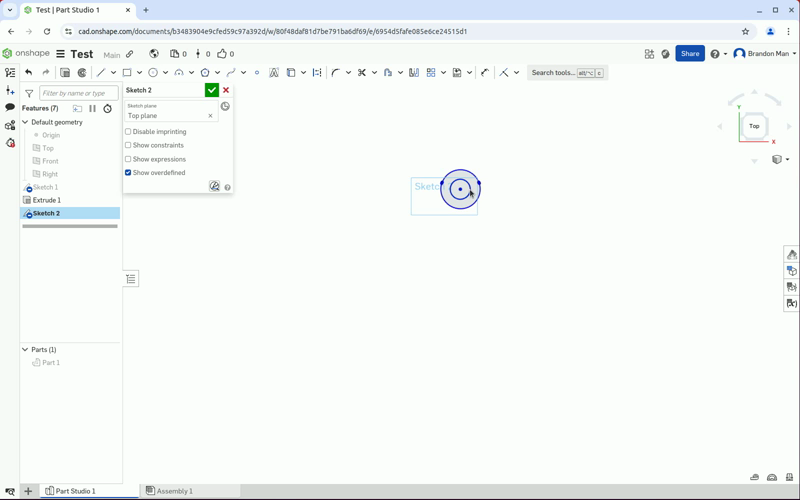
mouse_move(461, 175)
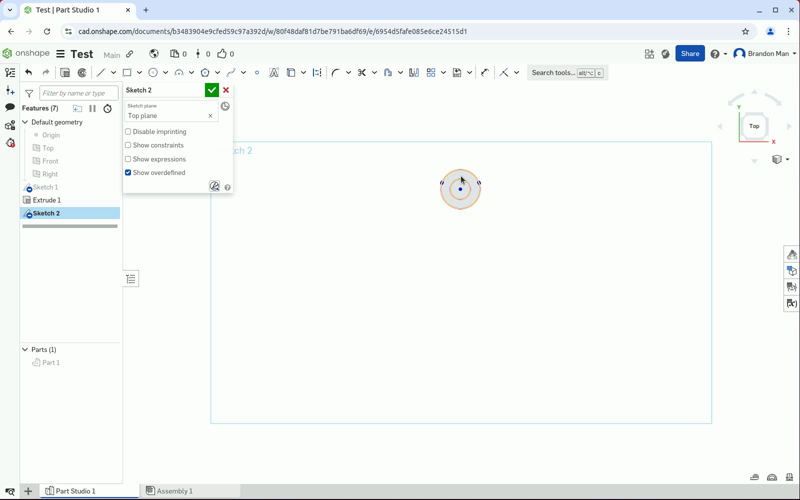
scroll(6)
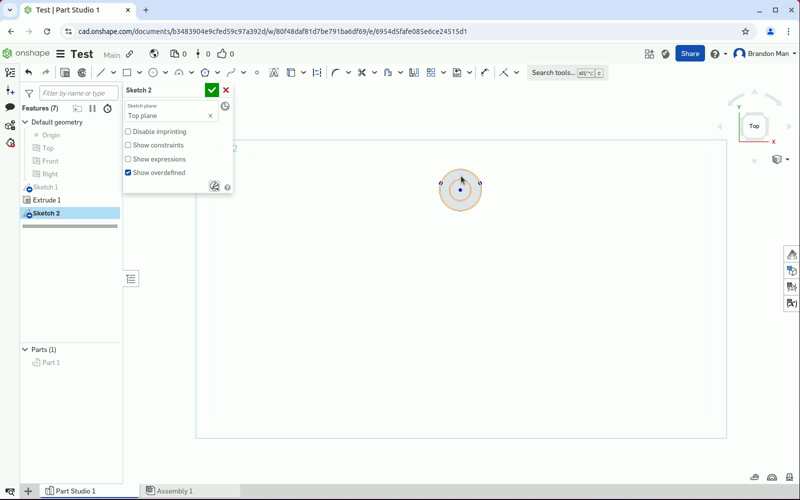
scroll(6)
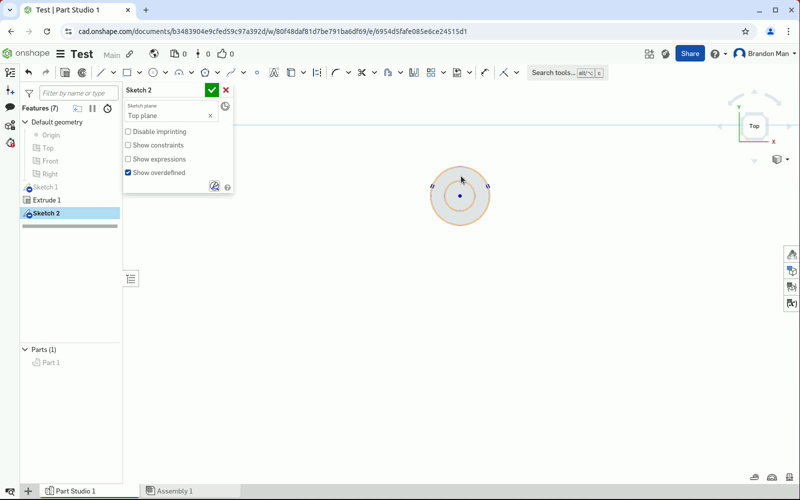
scroll(6)
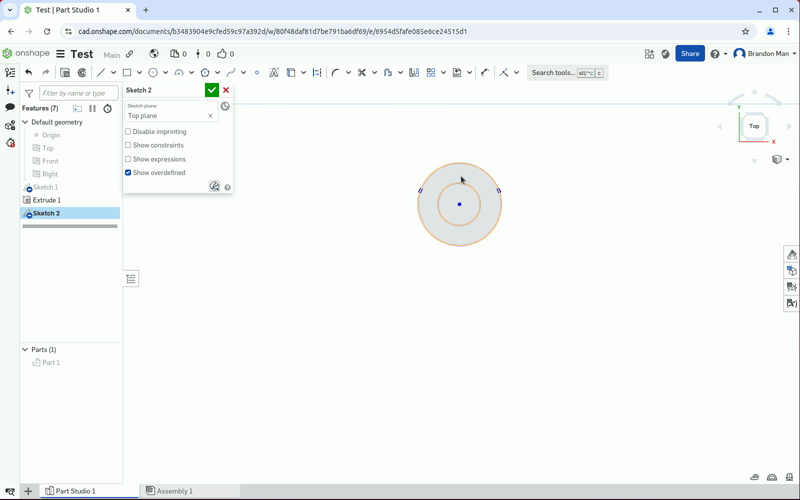
scroll(6)
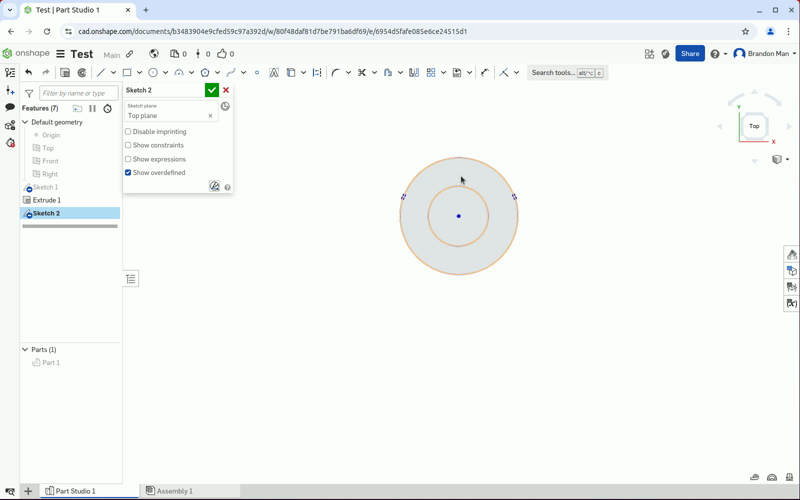
scroll(6)
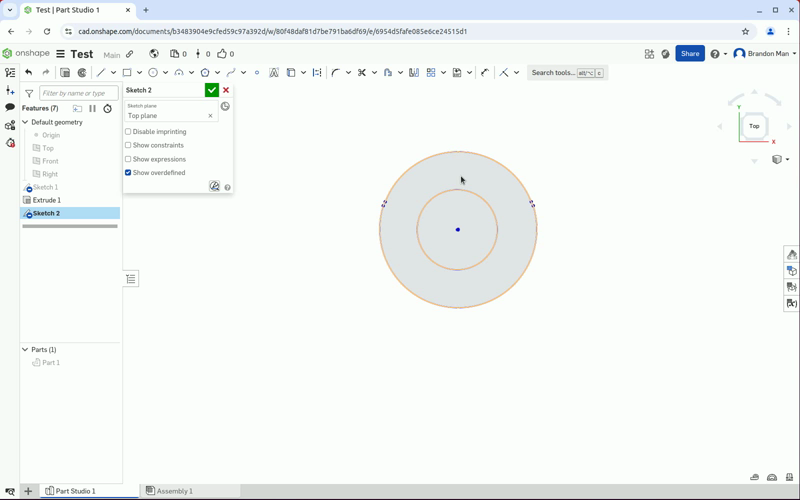
scroll(6)
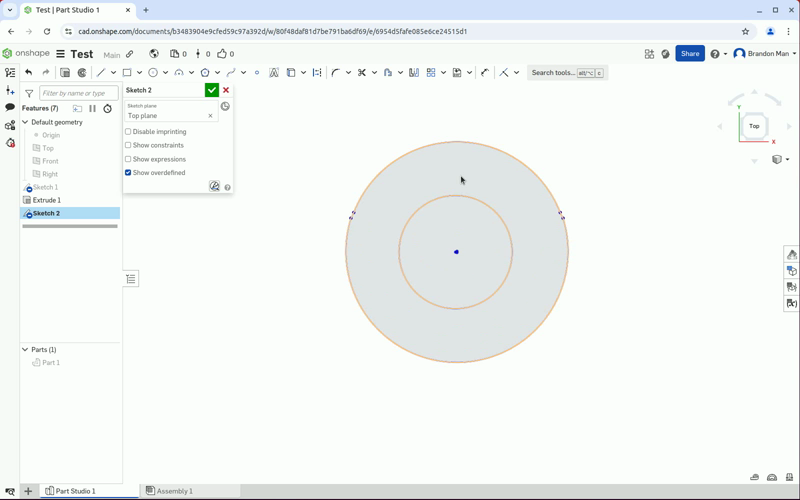
scroll(6)
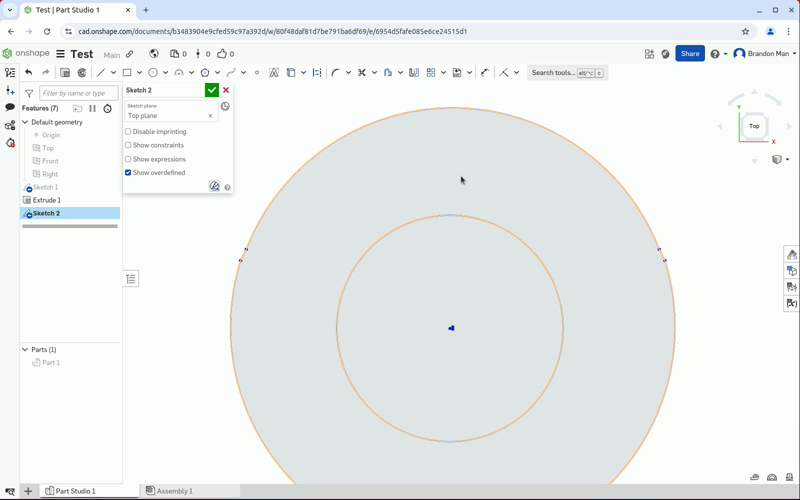
click(461, 175)
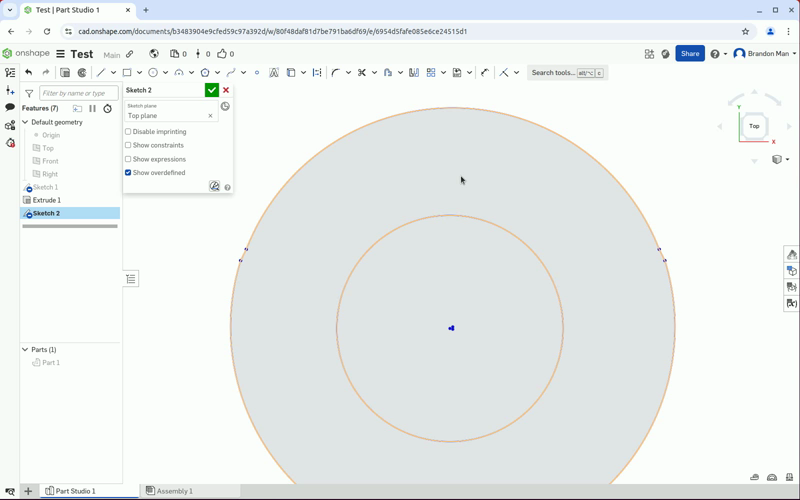
scroll(-6)
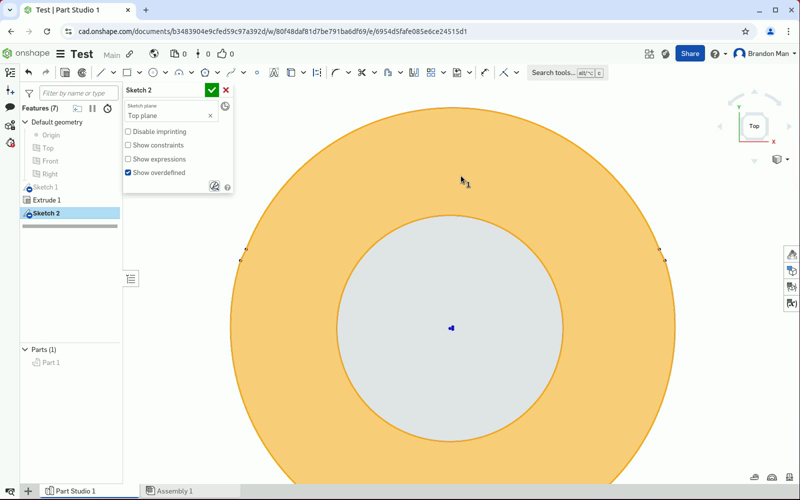
scroll(-6)
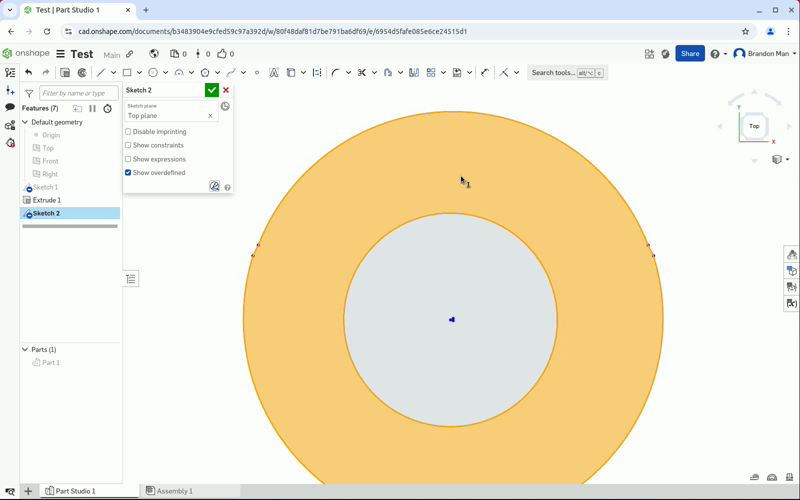
scroll(-6)
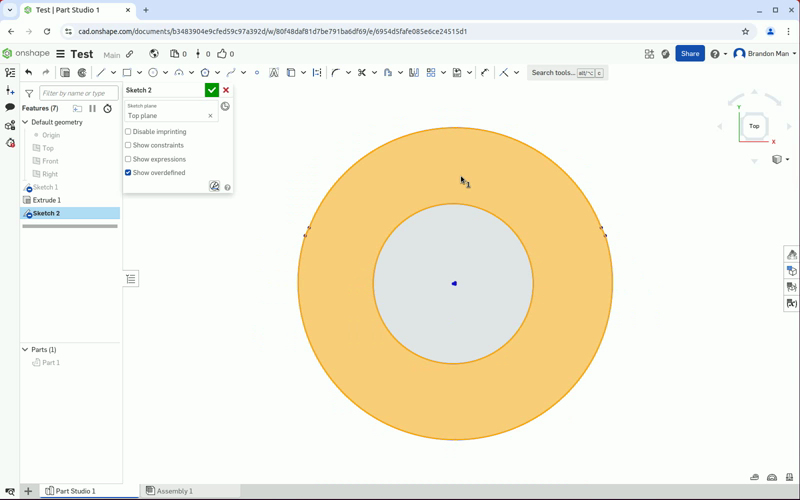
scroll(-6)
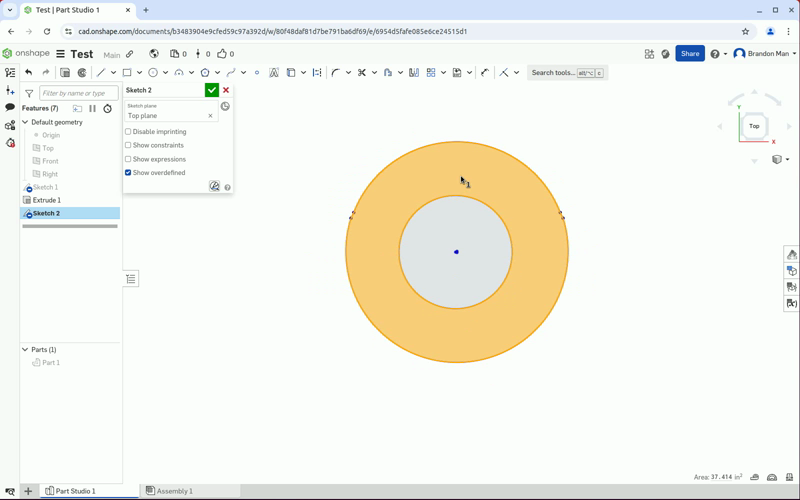
scroll(-6)
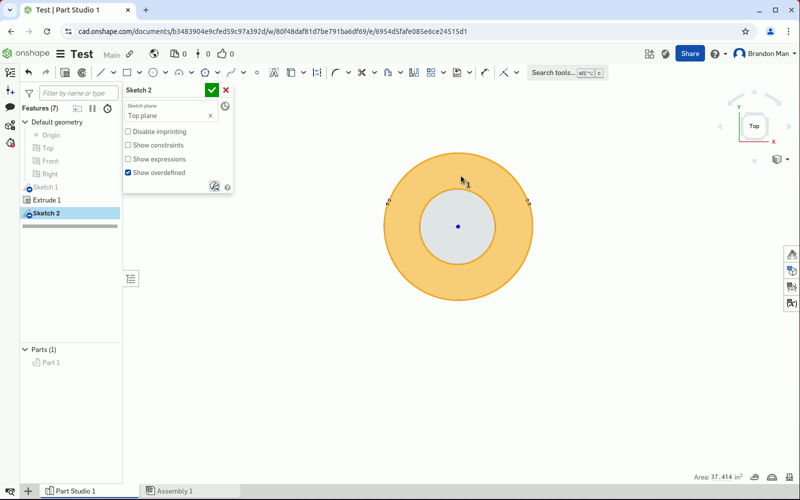
scroll(-6)
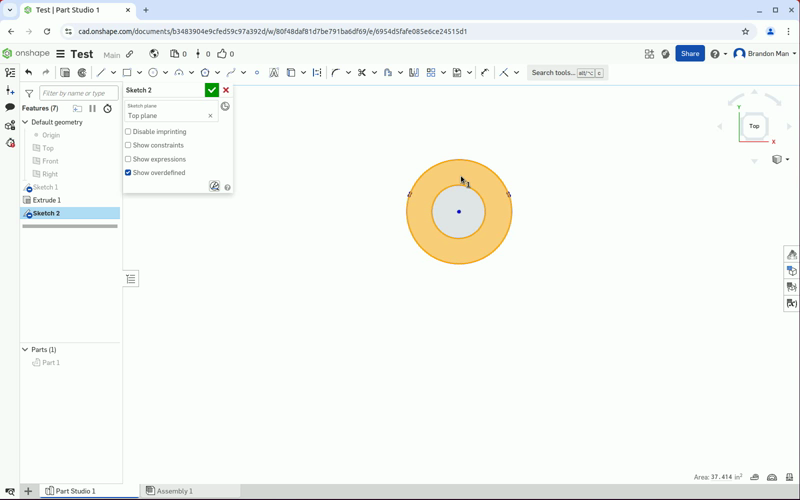
scroll(-6)
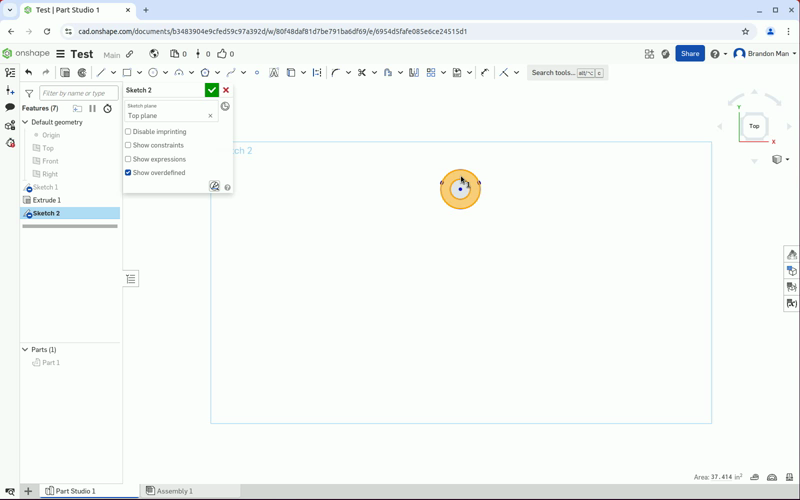
mouse_move(73, 352)
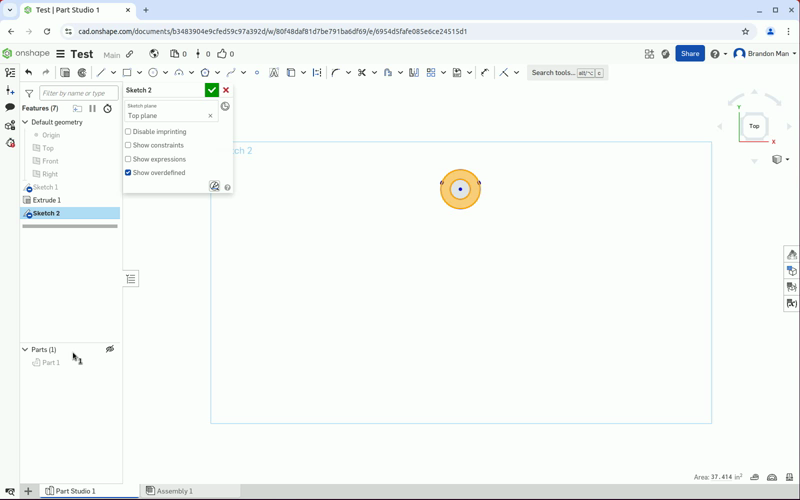
key(shift+y)
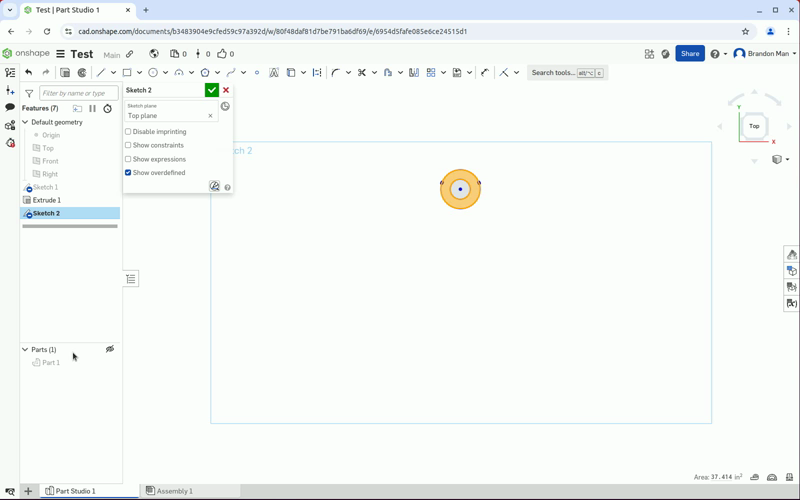
key(shift+e)
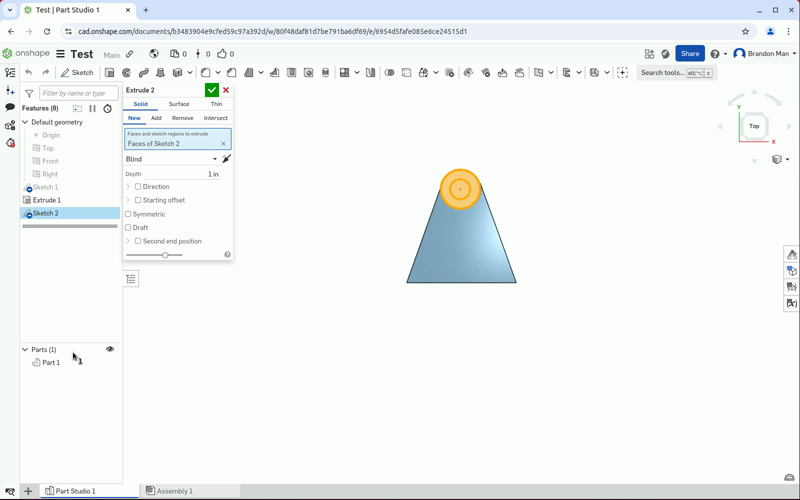
mouse_move(143, 106)
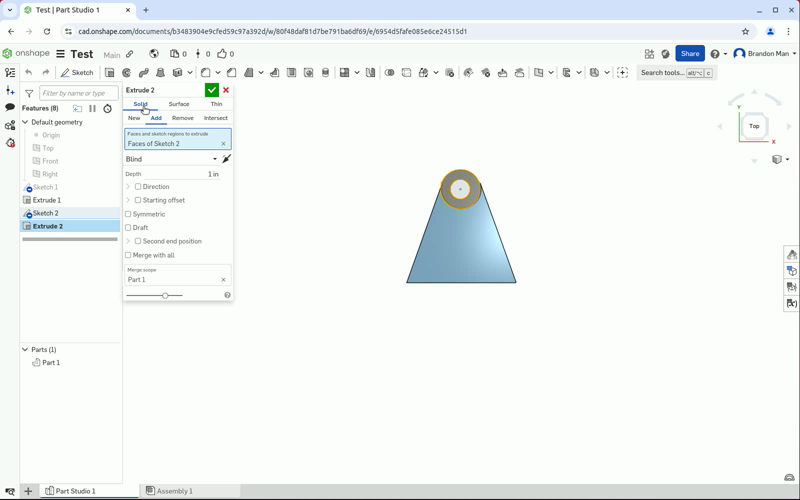
click(143, 106)
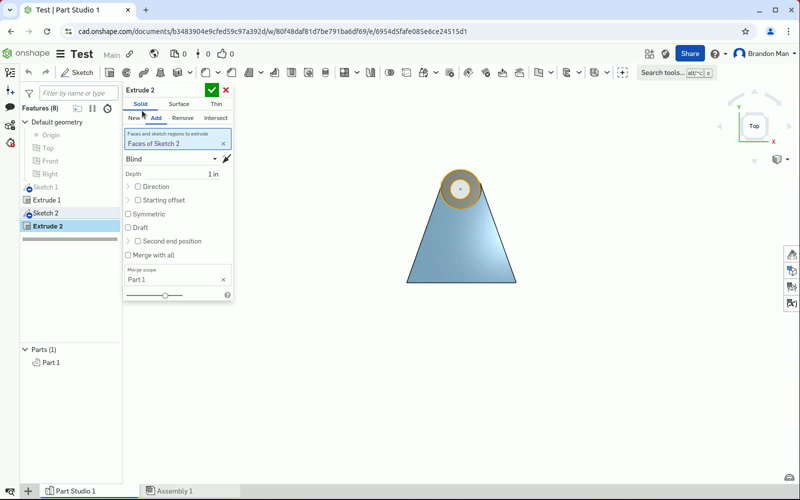
mouse_move(137, 120)
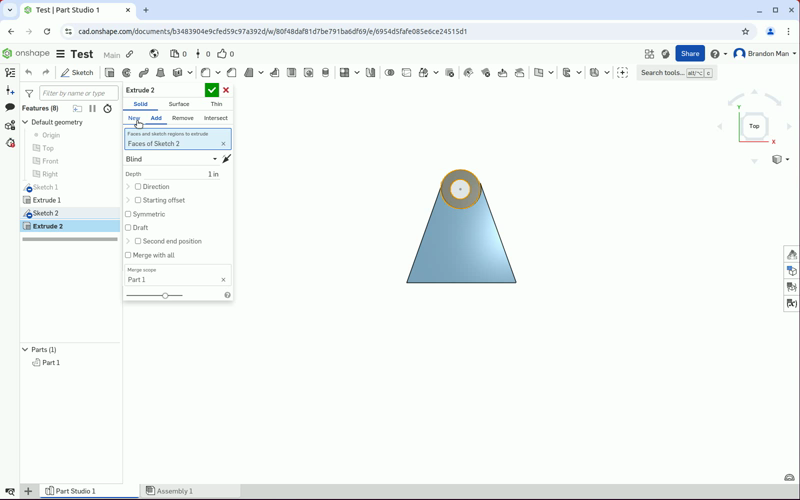
click(137, 120)
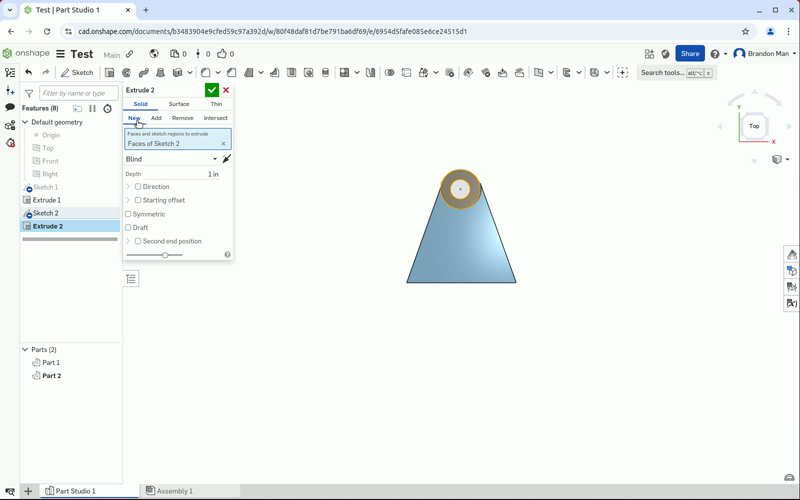
key(tab, 4)
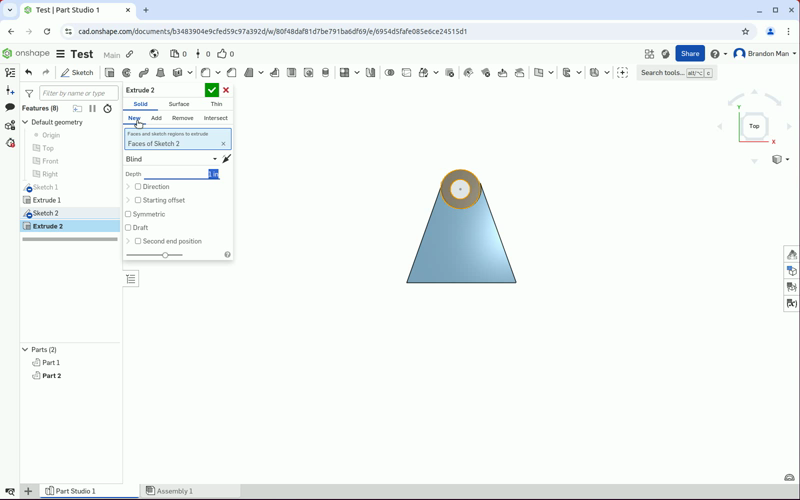
text(1.685)
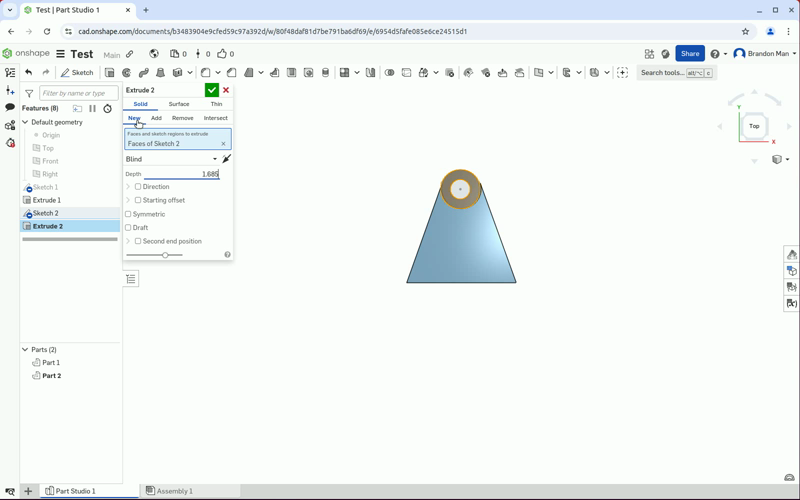
key(enter)
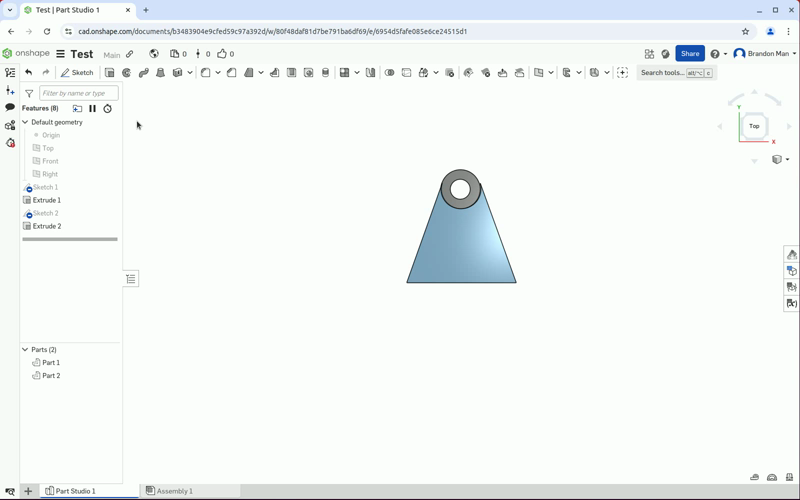
key(shift+h)
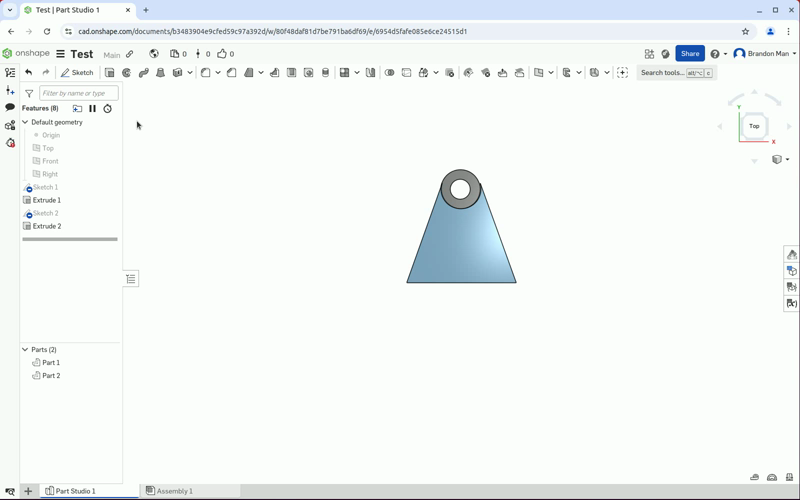
key(shift+h)
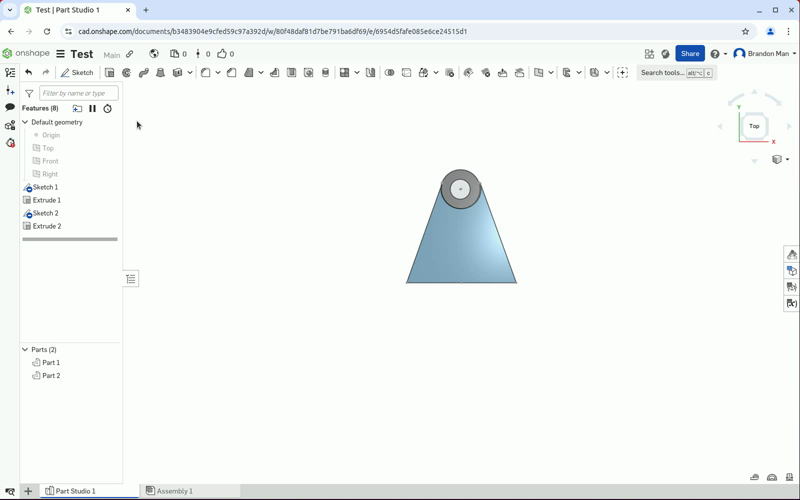
key(shift+7)
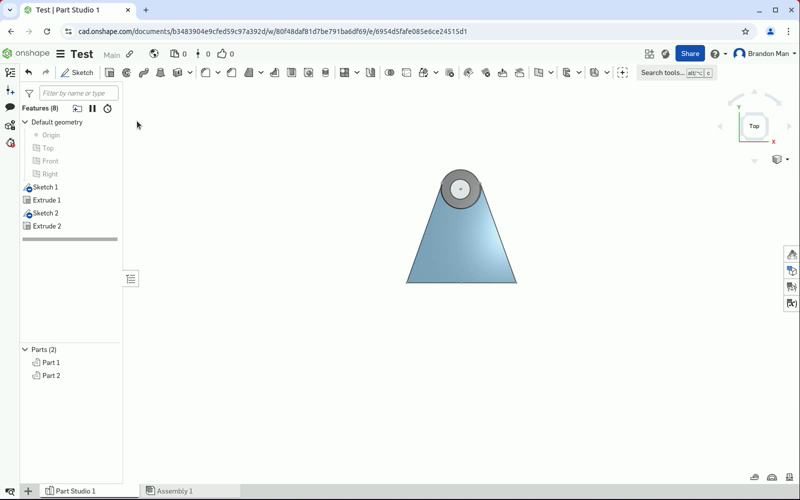
key(up, 3)
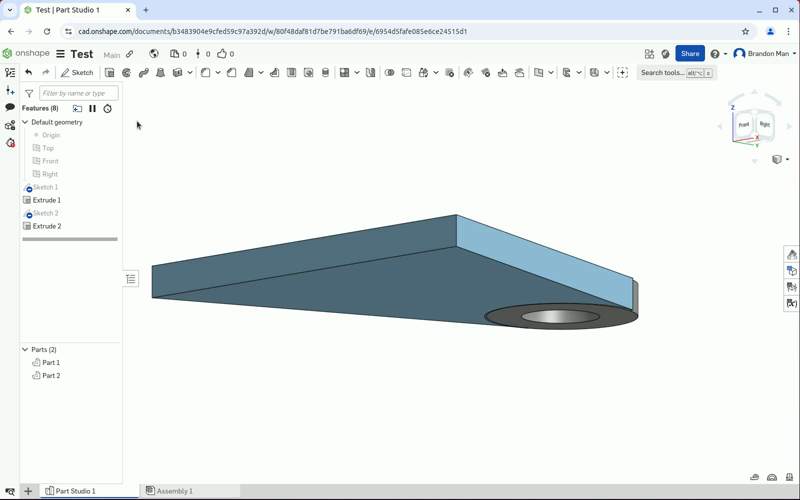
key(left, 3)
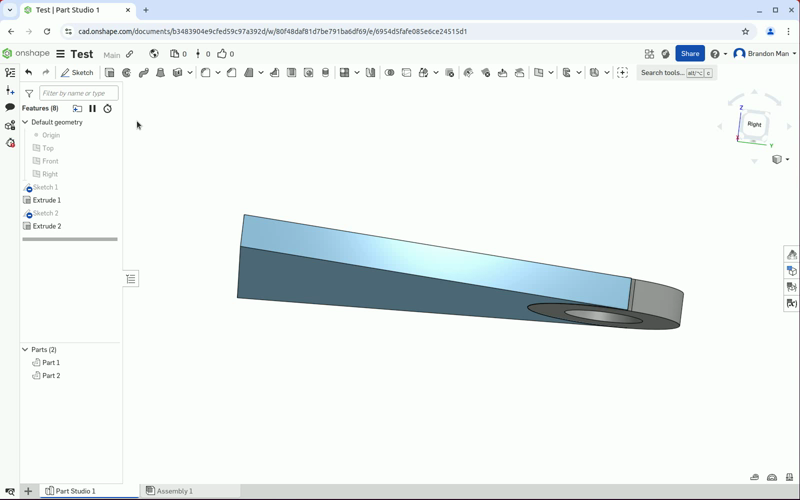
key(right, 3)
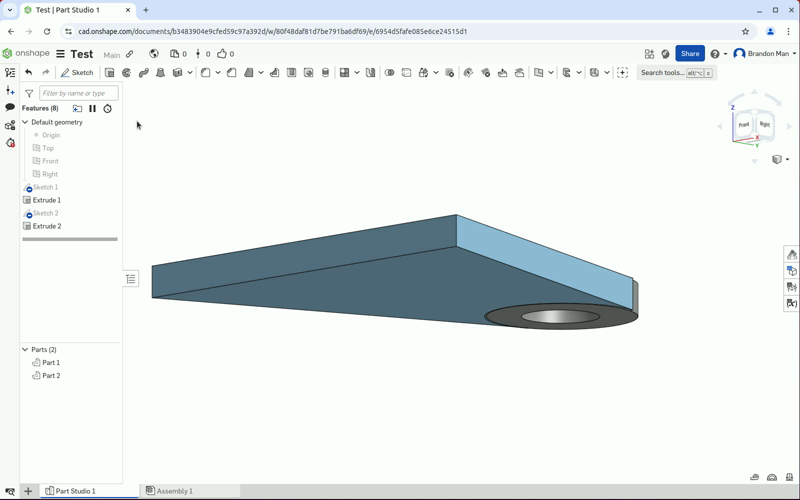
key(down, 3)
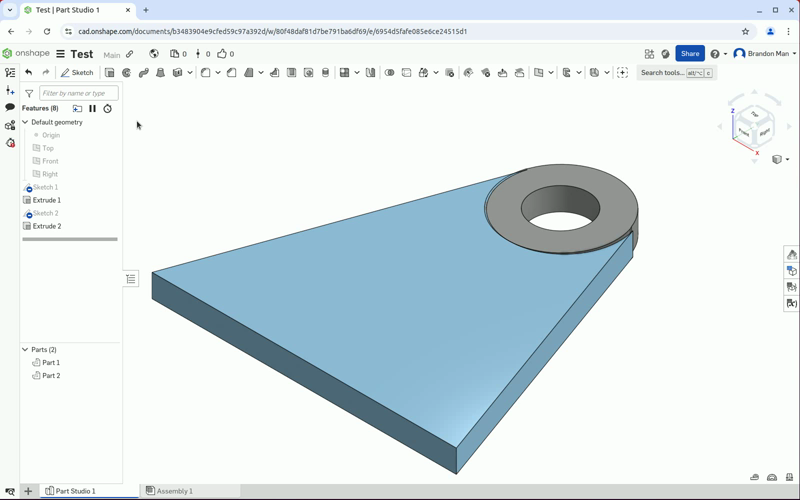
mouse_move(73, 189)
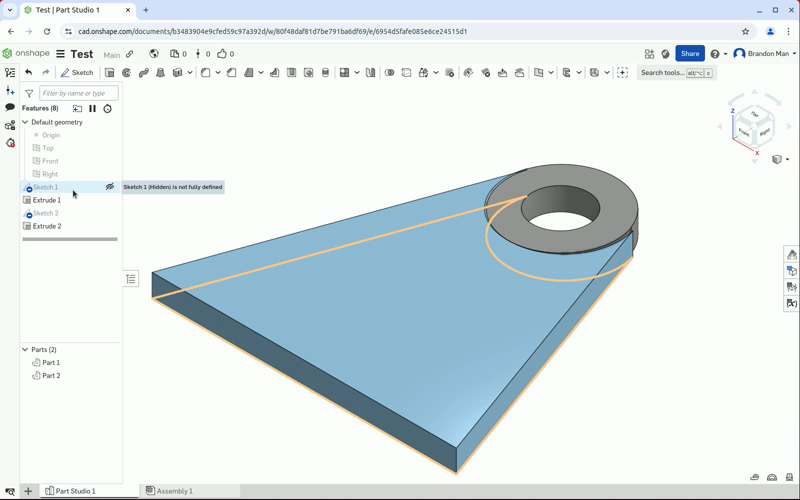
click(73, 189)